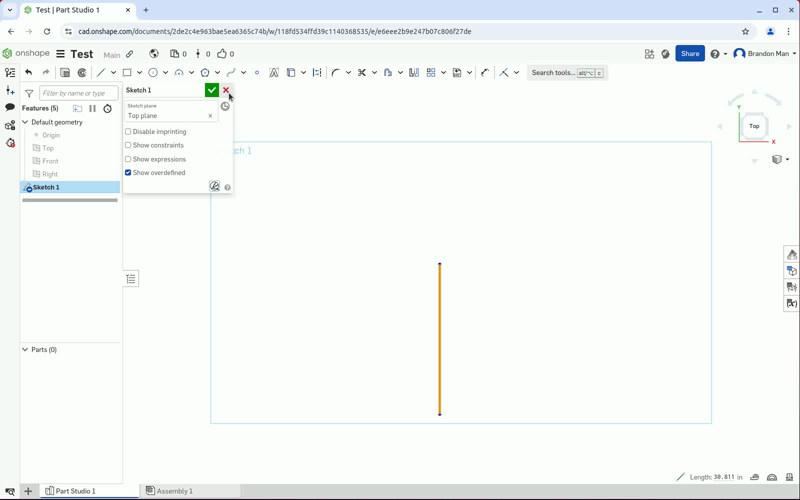
key(shift+h)
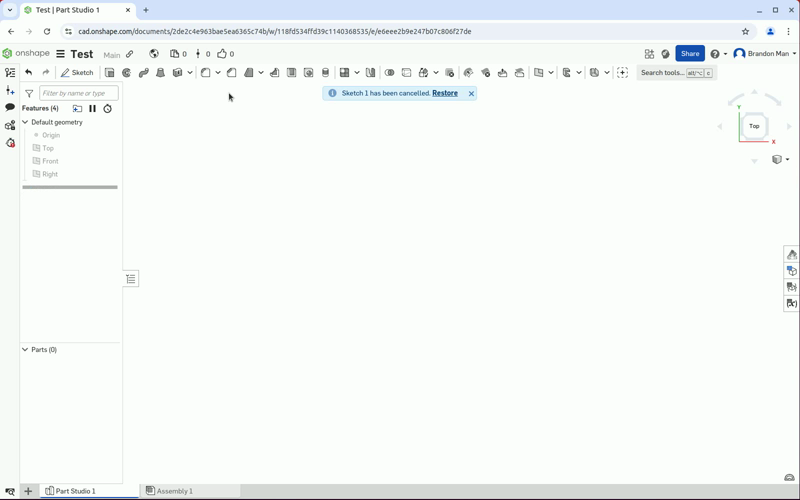
mouse_move(73, 352)
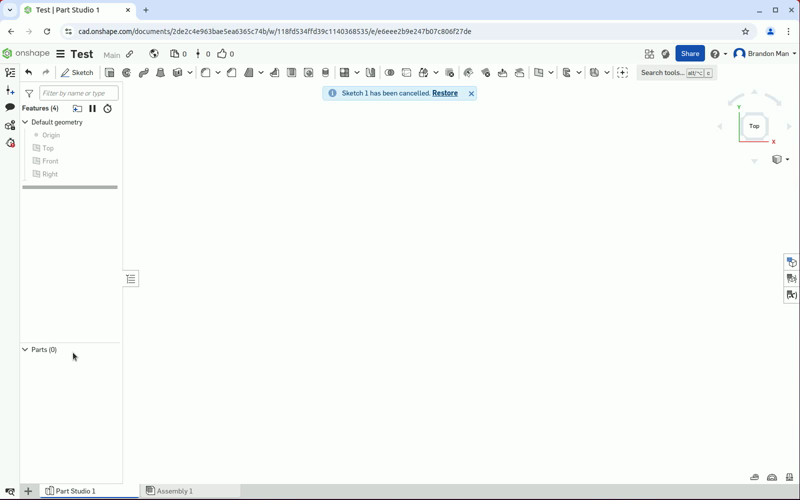
key(y)
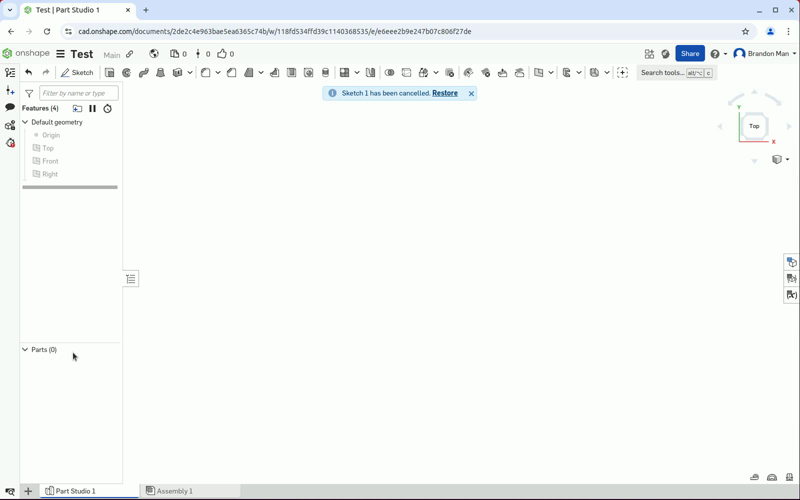
key(shift+p)
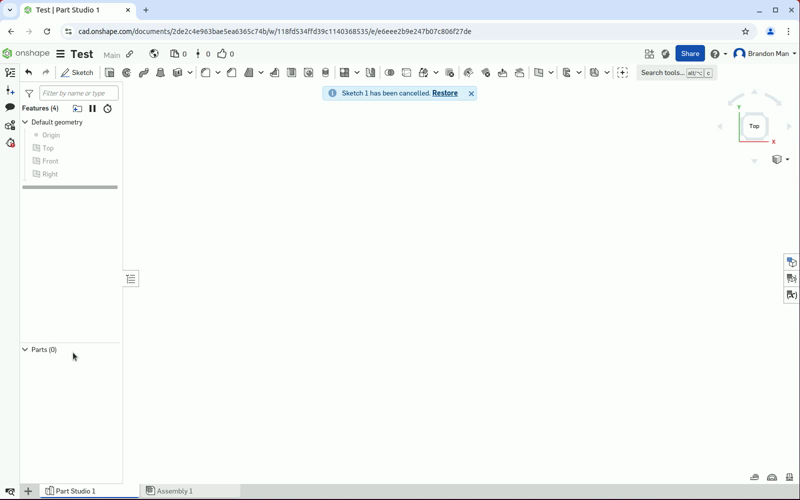
key(space)
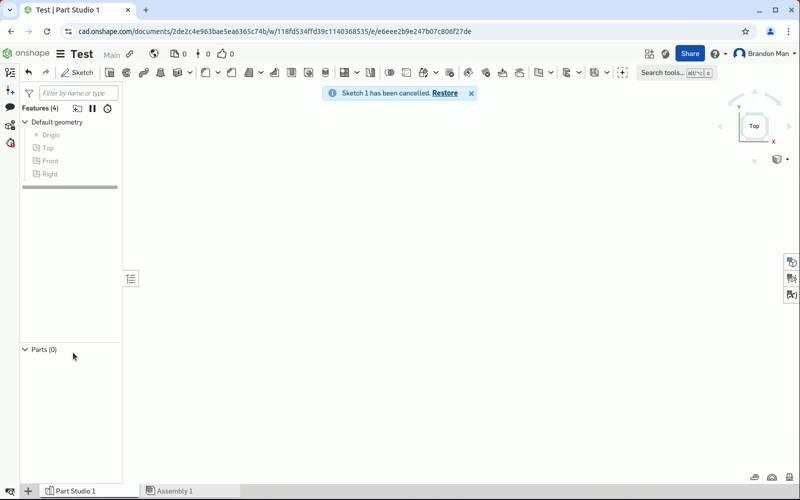
key_down(shift)
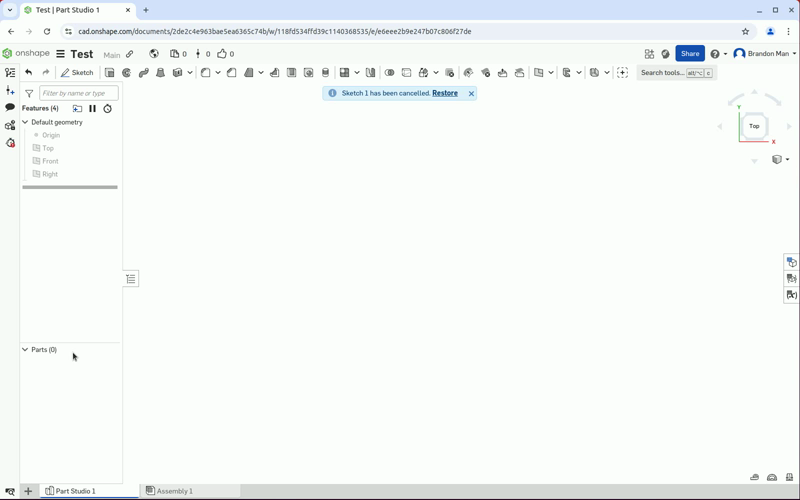
key(up)
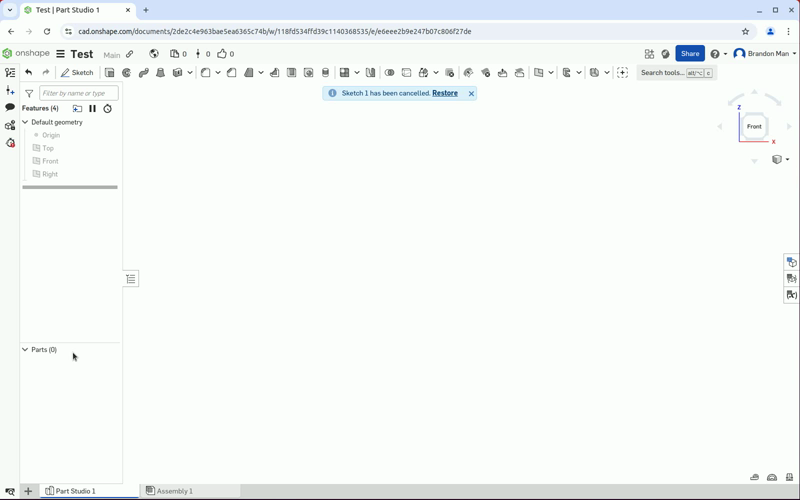
key_up(shift)
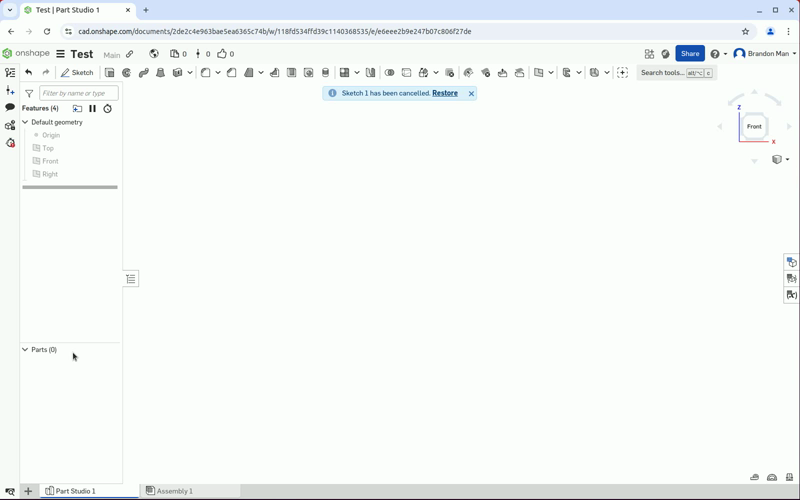
key(space)
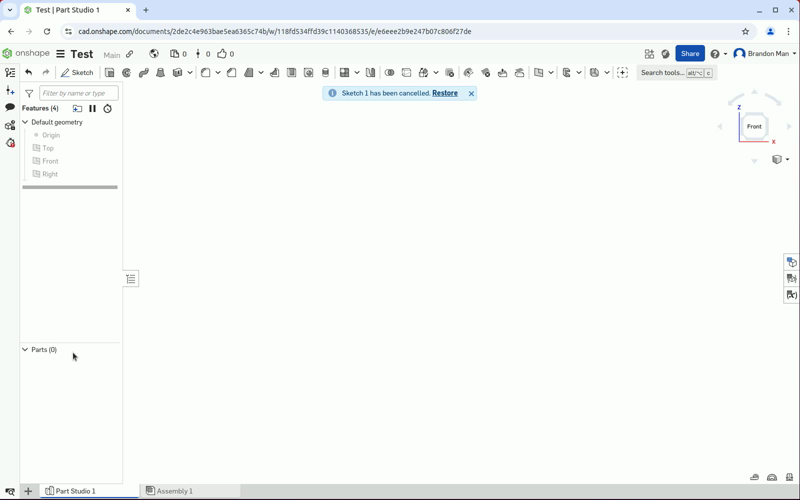
key_down(shift)
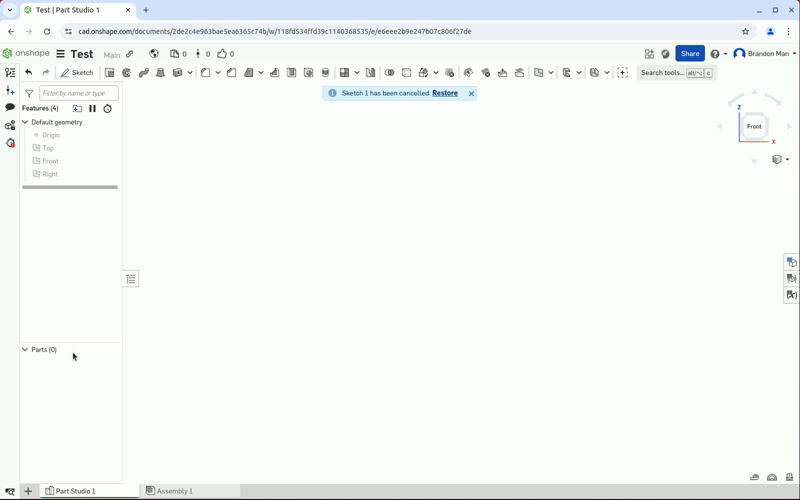
key(left)
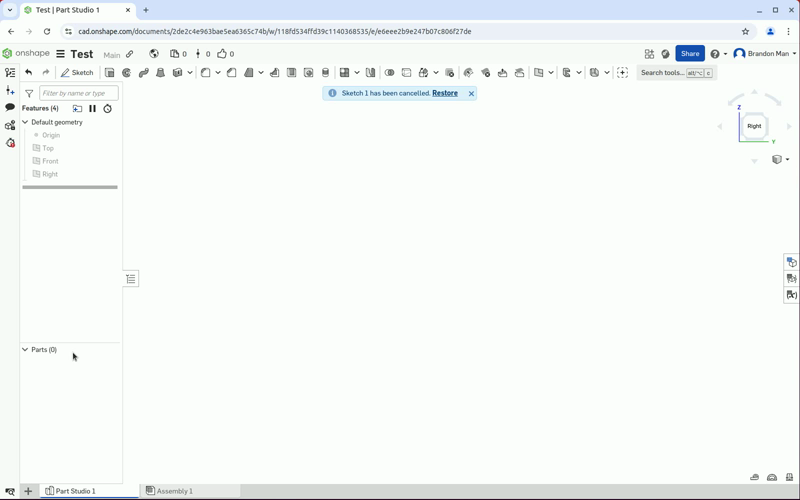
key_up(shift)
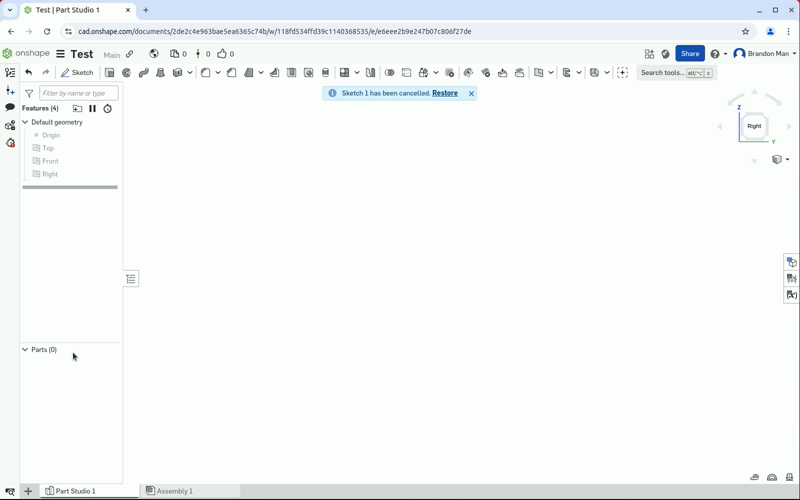
mouse_move(73, 352)
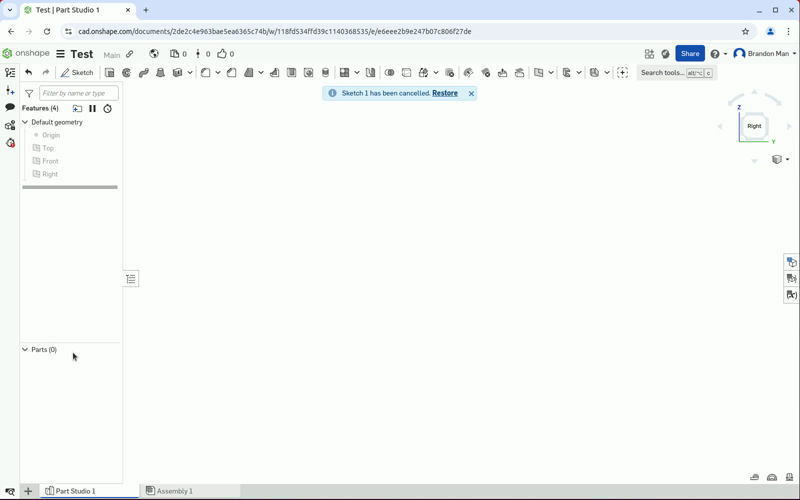
key(shift+y)
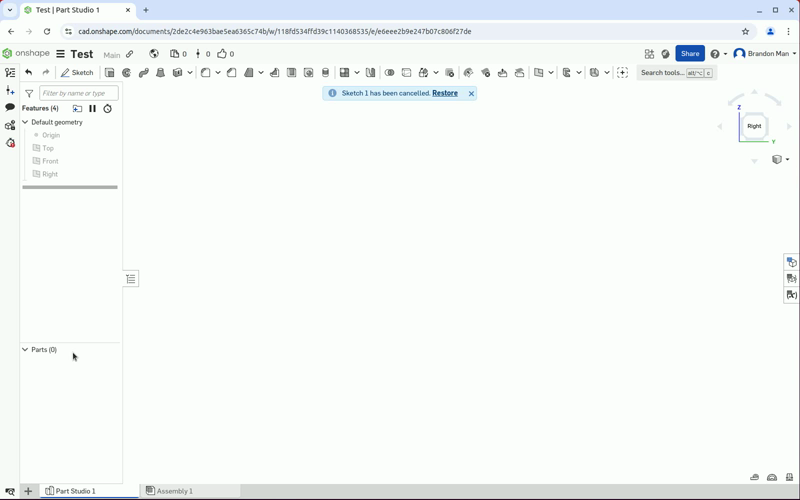
key(shift+s)
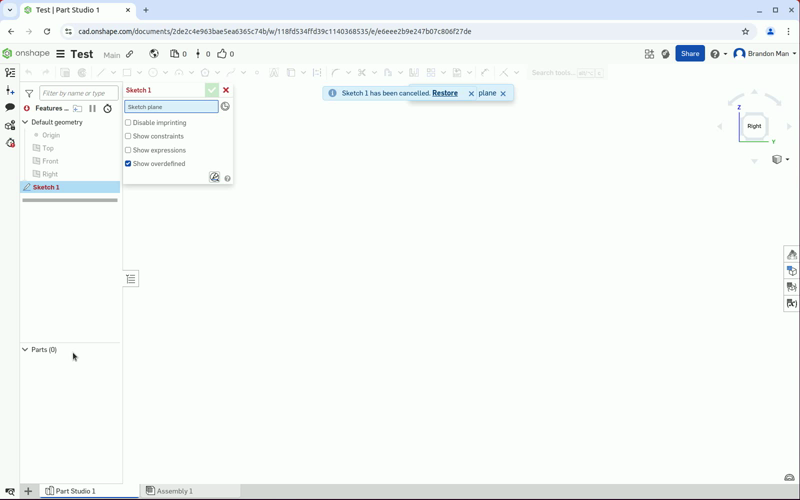
mouse_move(73, 176)
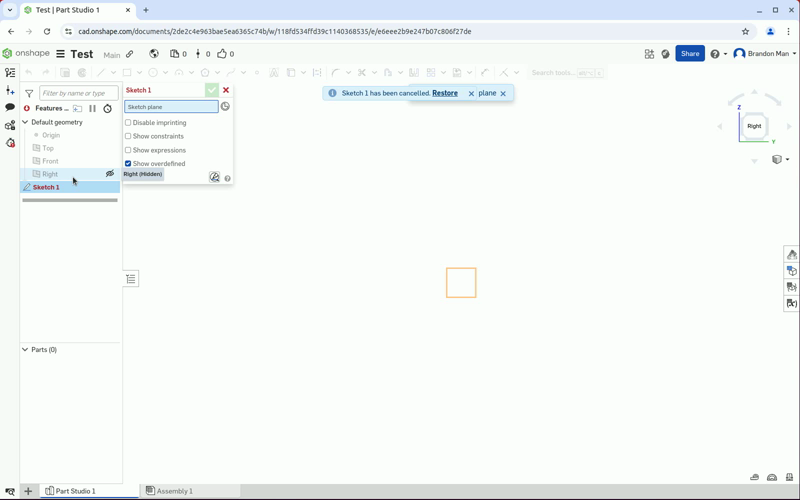
click(73, 176)
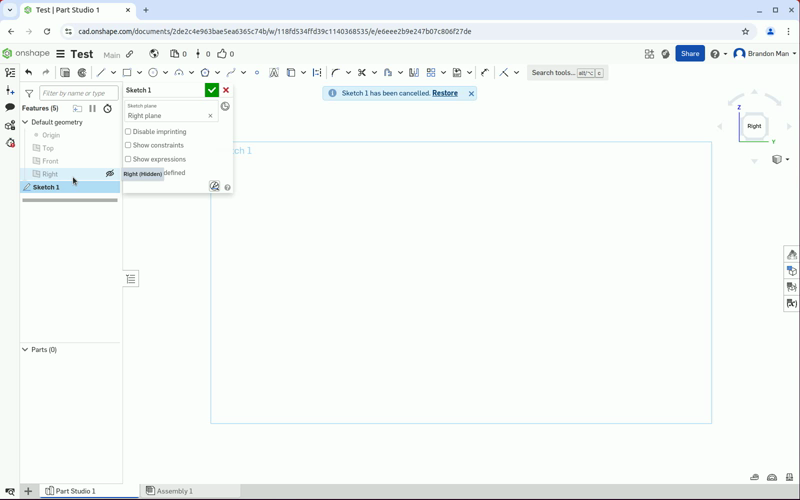
mouse_move(73, 352)
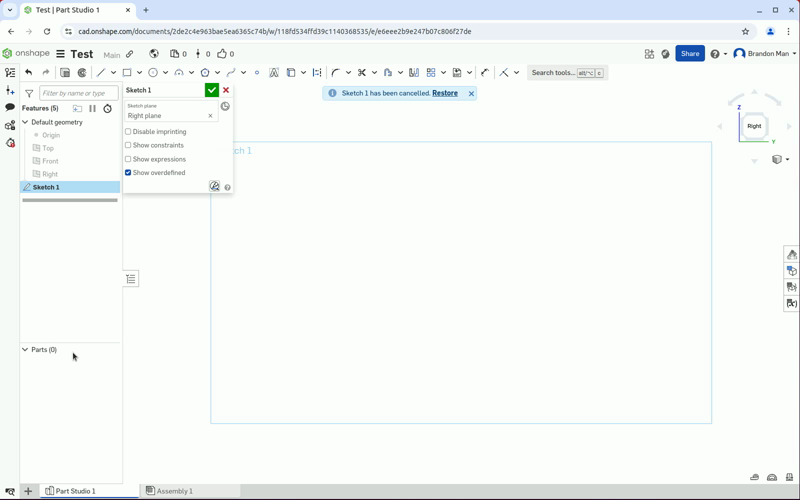
key(y)
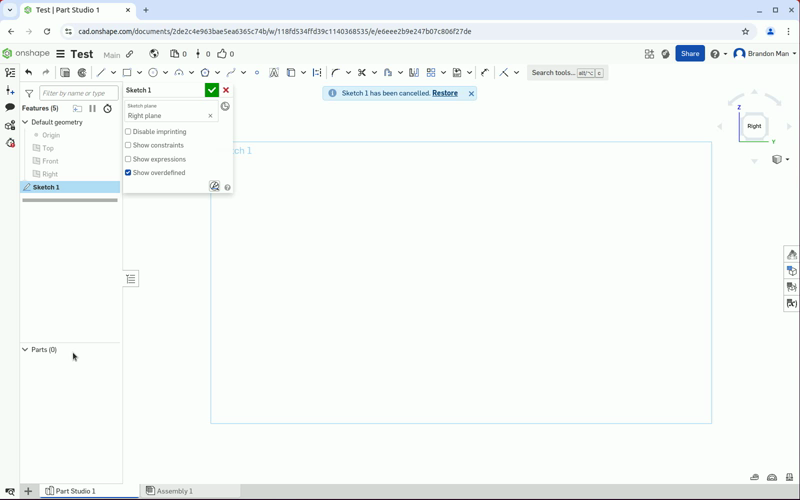
key(l)
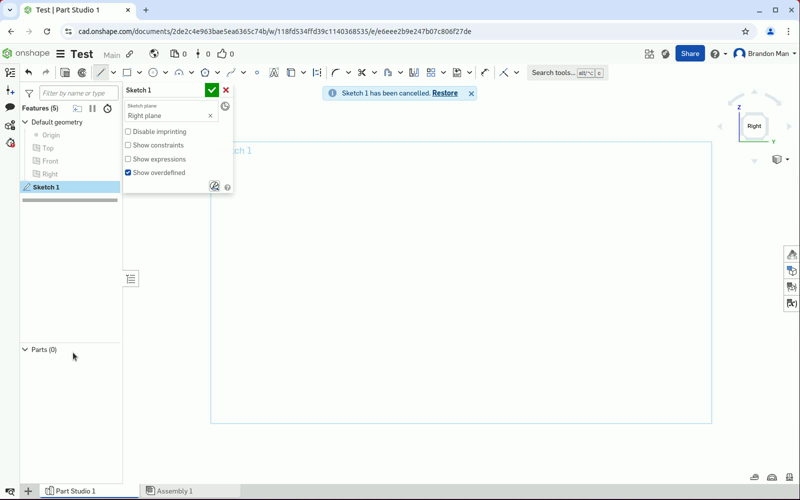
key_down(shift)
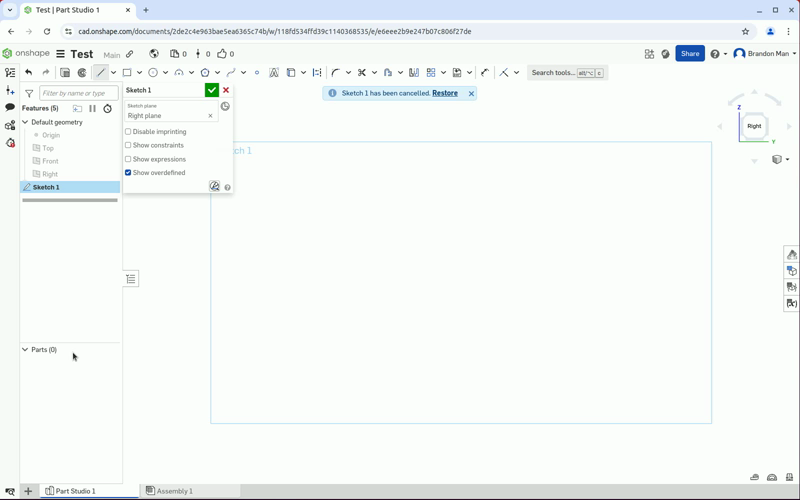
mouse_move(426, 314)
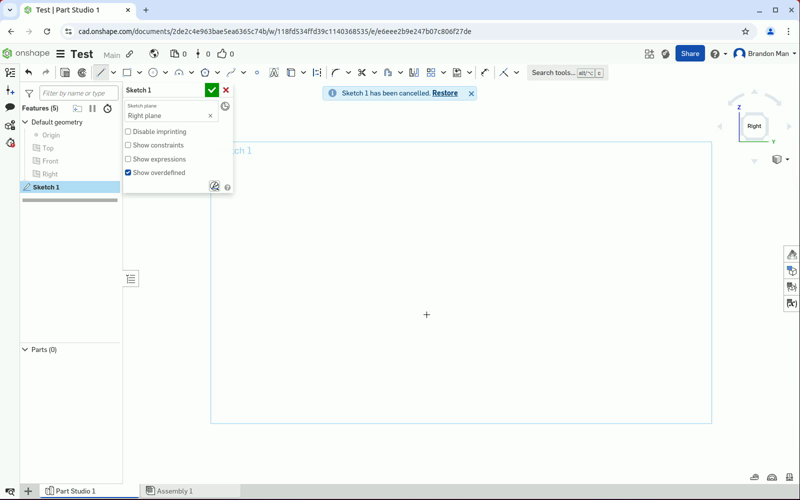
click(426, 314)
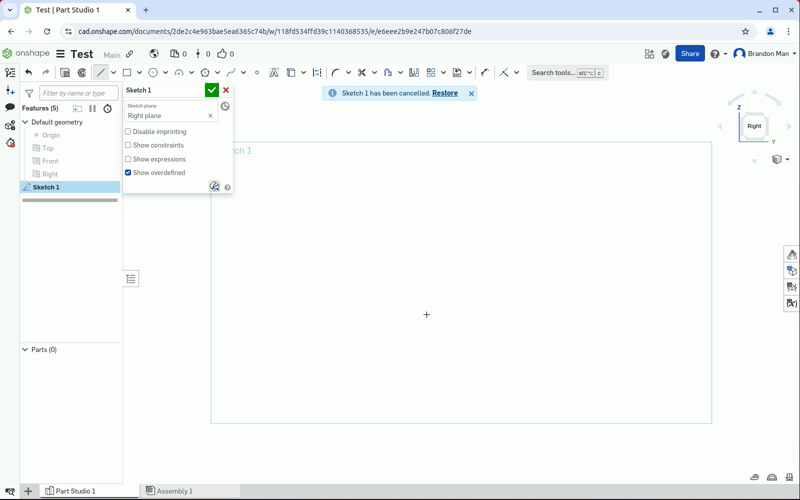
key_up(shift)
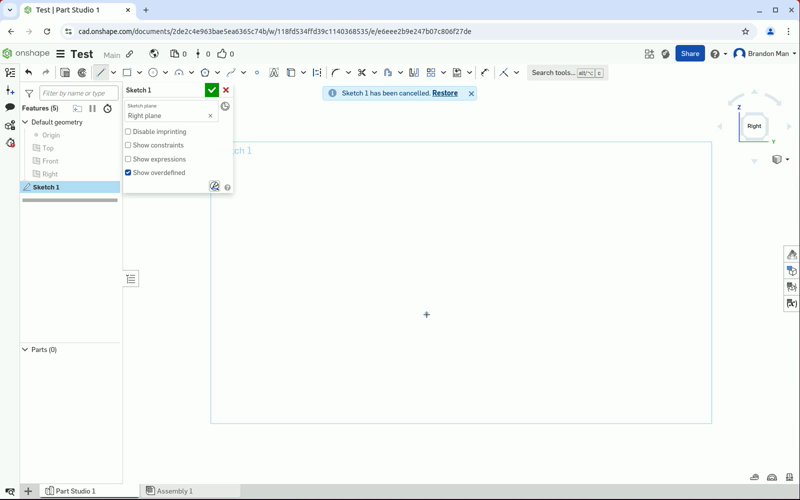
key_down(shift)
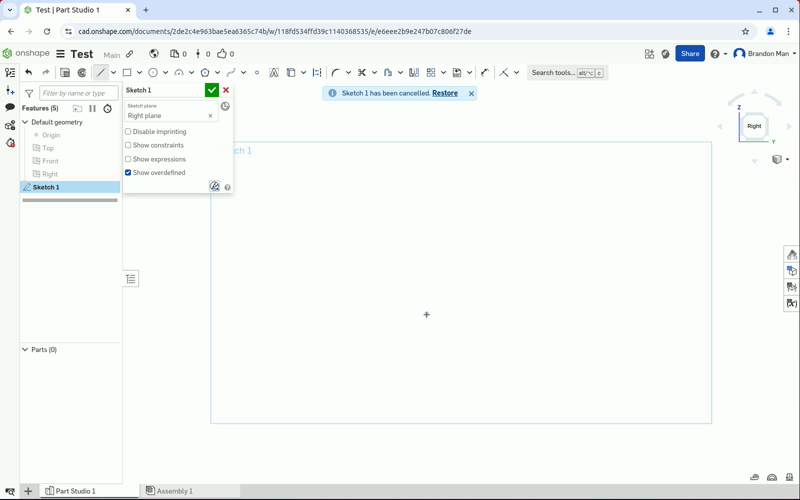
mouse_move(456, 314)
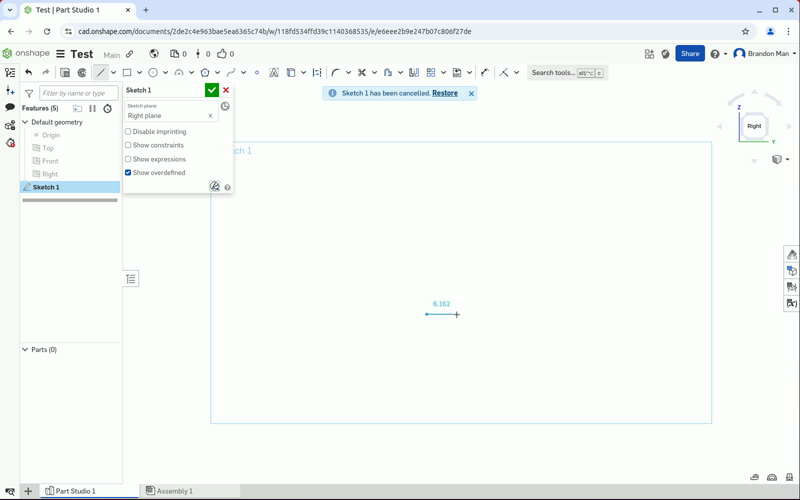
mouse_move(460, 314)
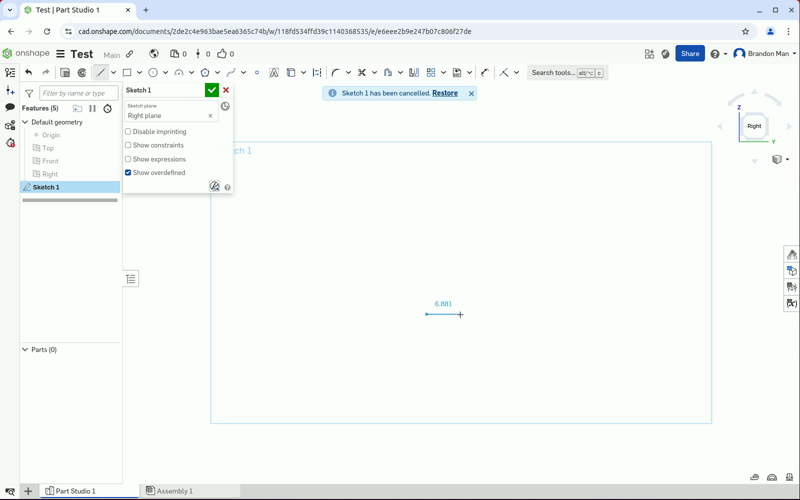
click(460, 314)
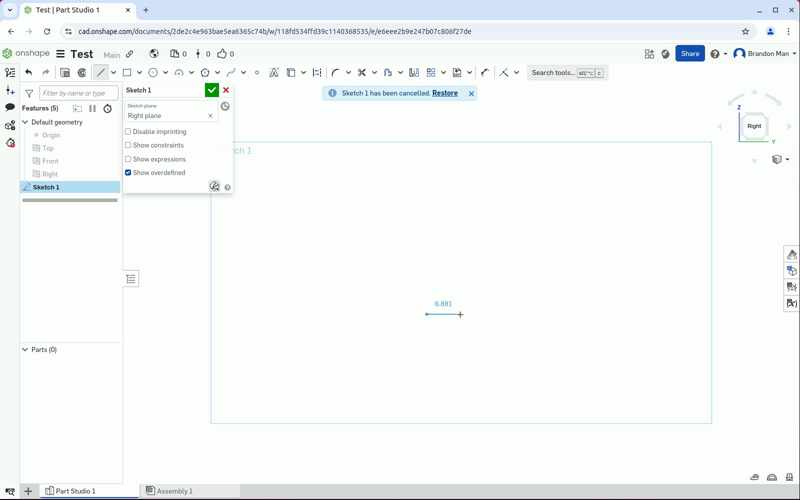
key_up(shift)
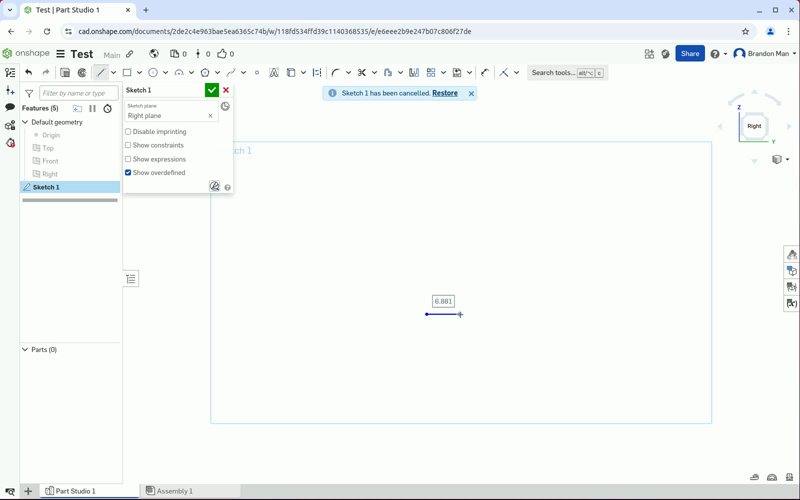
key_down(shift)
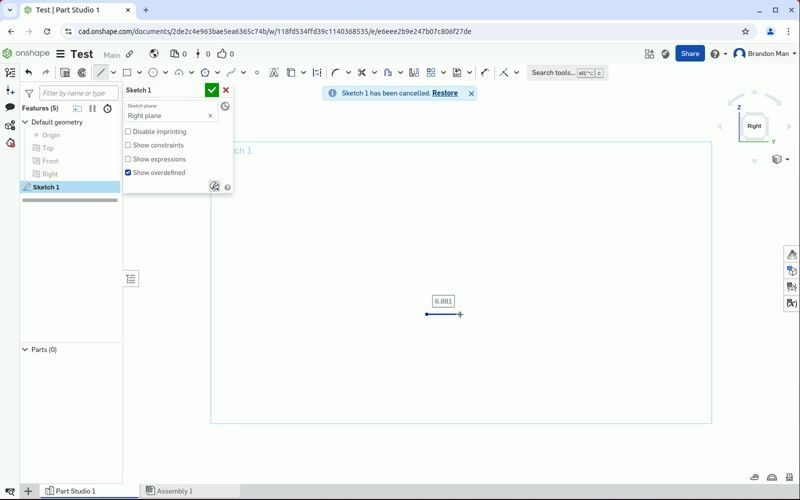
mouse_move(460, 170)
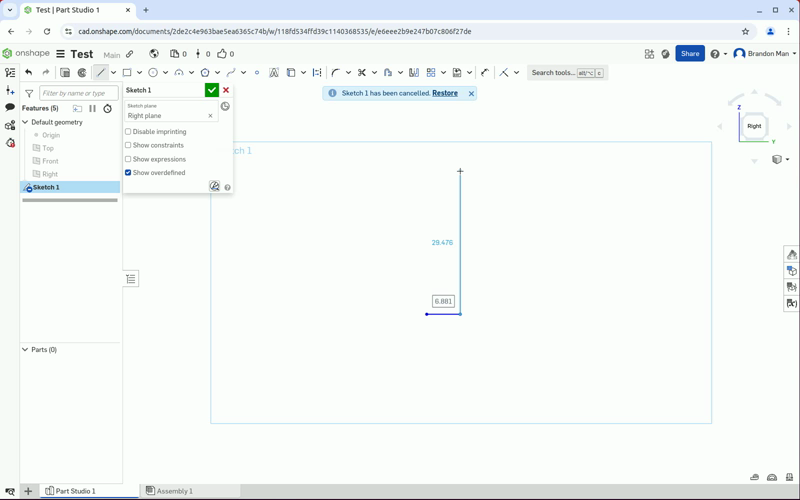
click(460, 170)
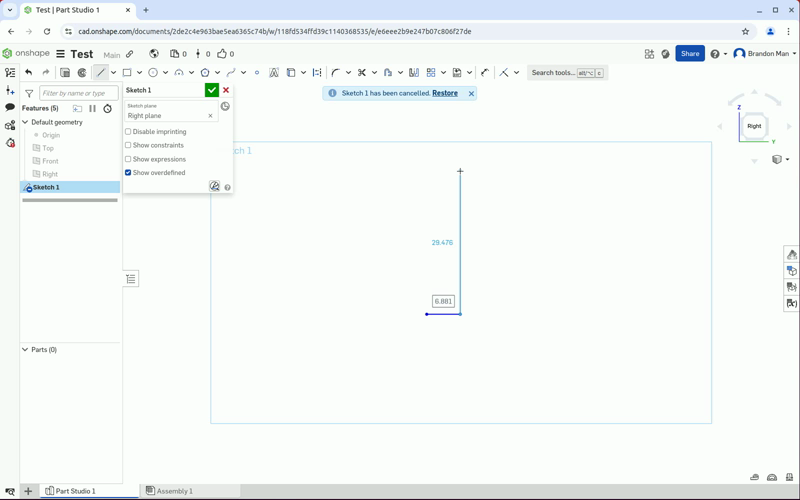
key_up(shift)
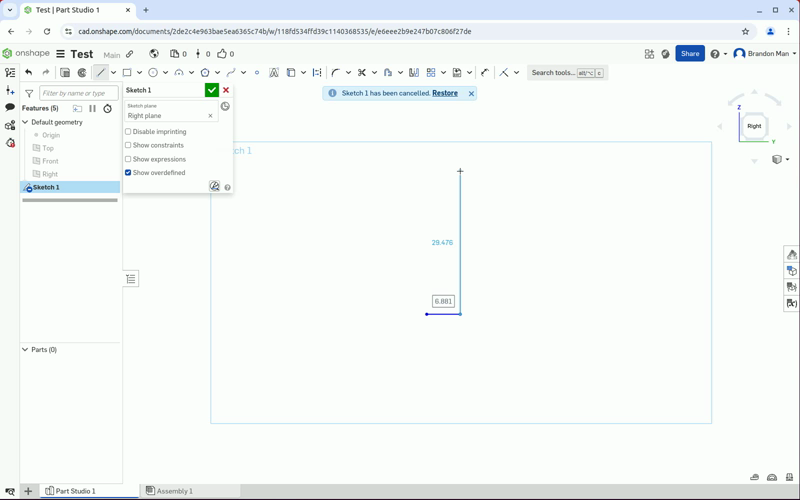
key_down(shift)
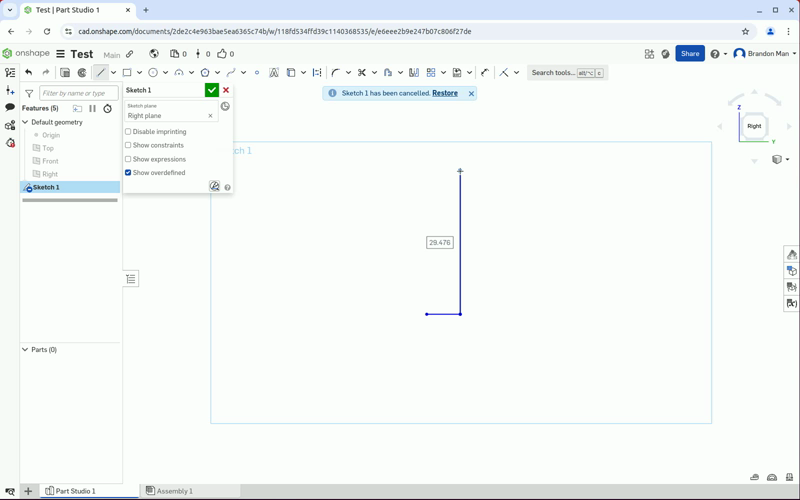
mouse_move(490, 170)
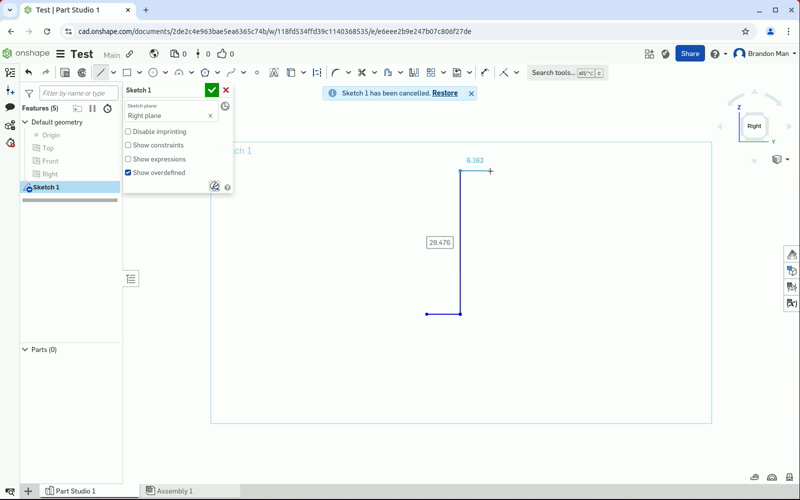
mouse_move(426, 170)
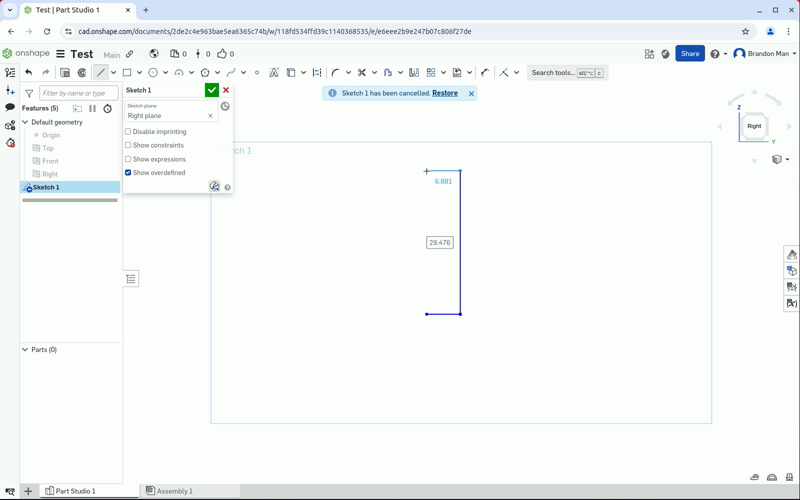
click(426, 170)
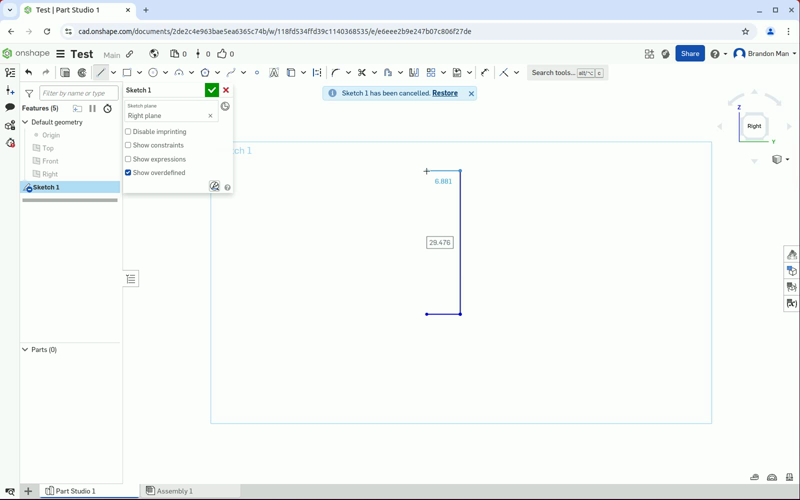
key_up(shift)
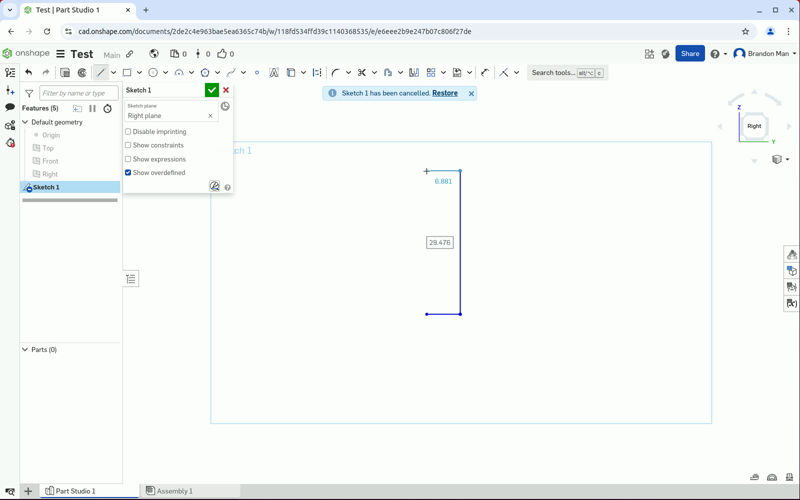
key_down(shift)
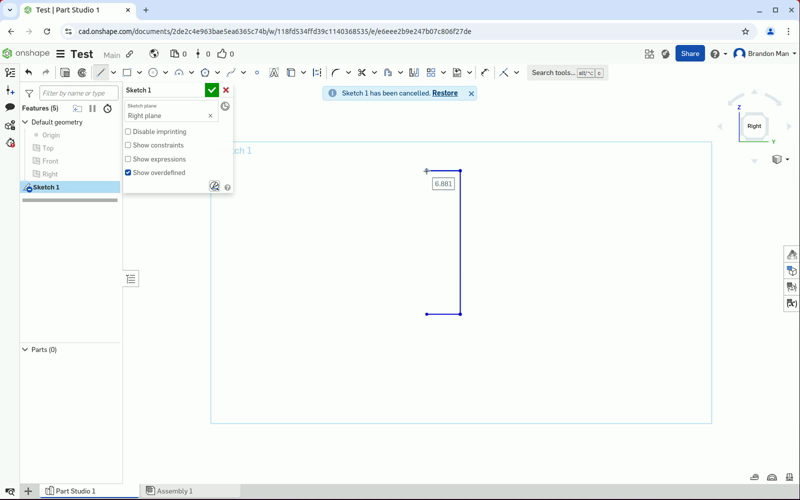
mouse_move(426, 314)
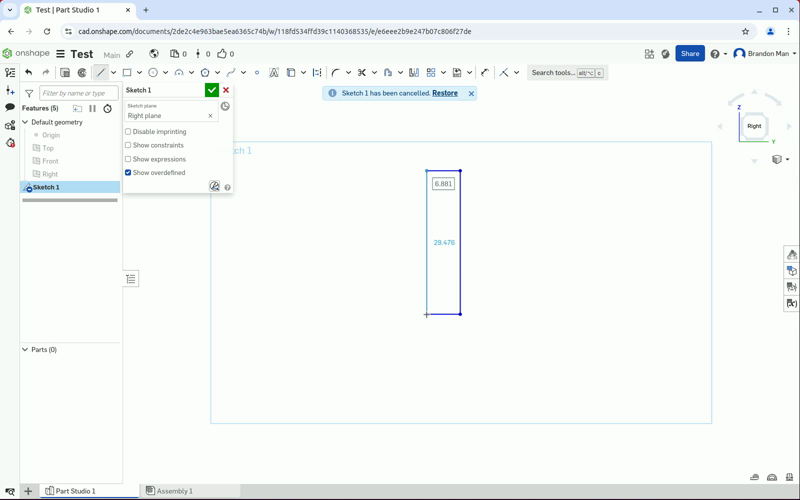
key_up(shift)
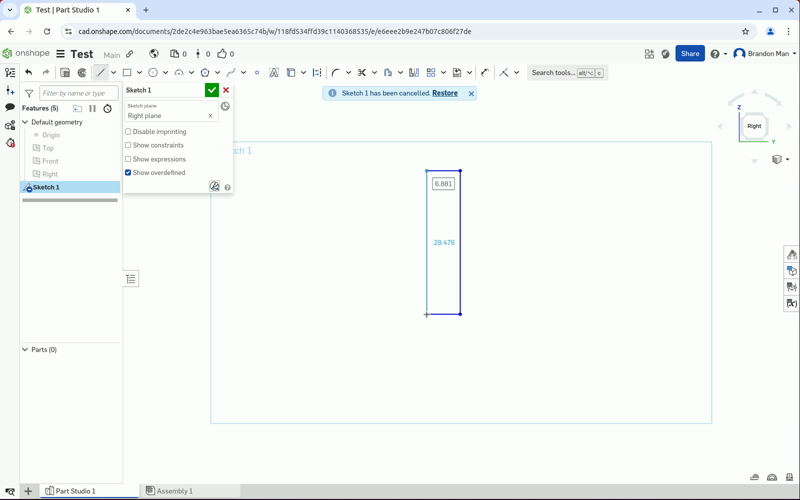
click(426, 314)
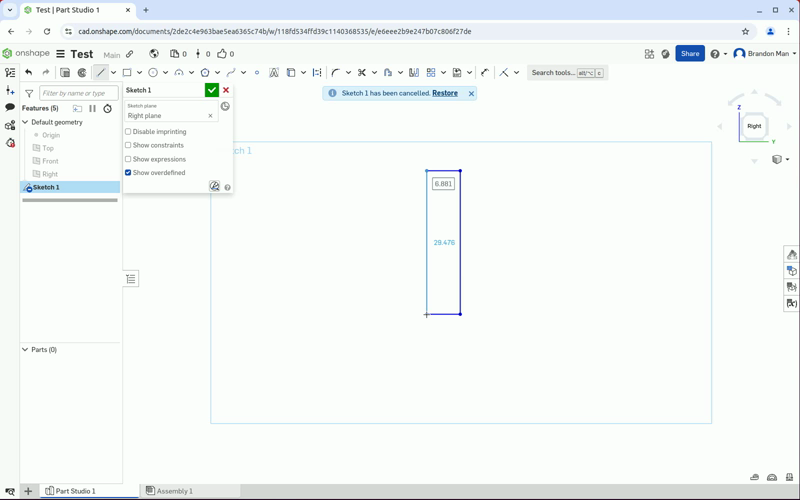
key(esc)
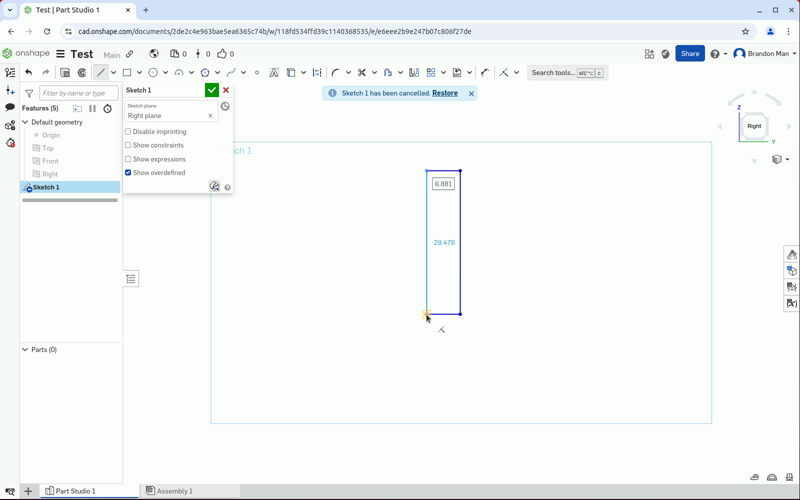
mouse_move(441, 238)
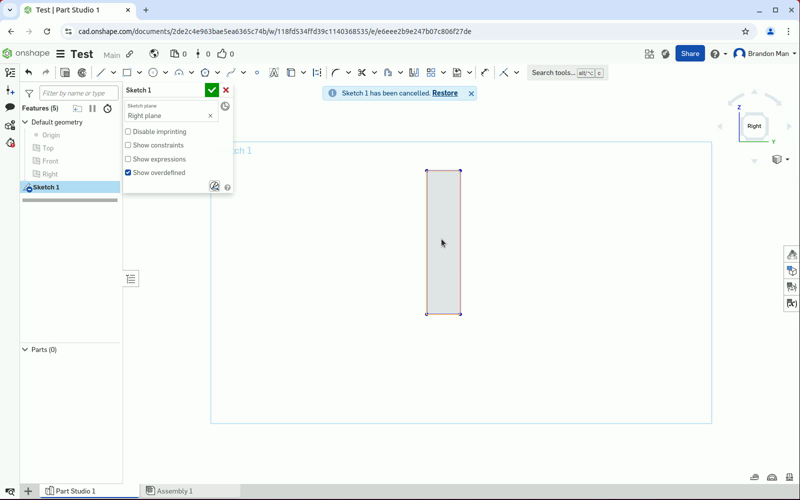
click(441, 238)
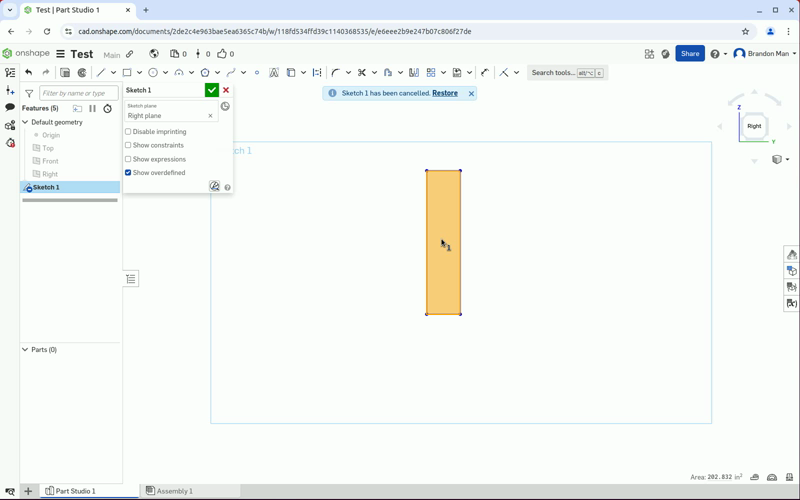
mouse_move(73, 352)
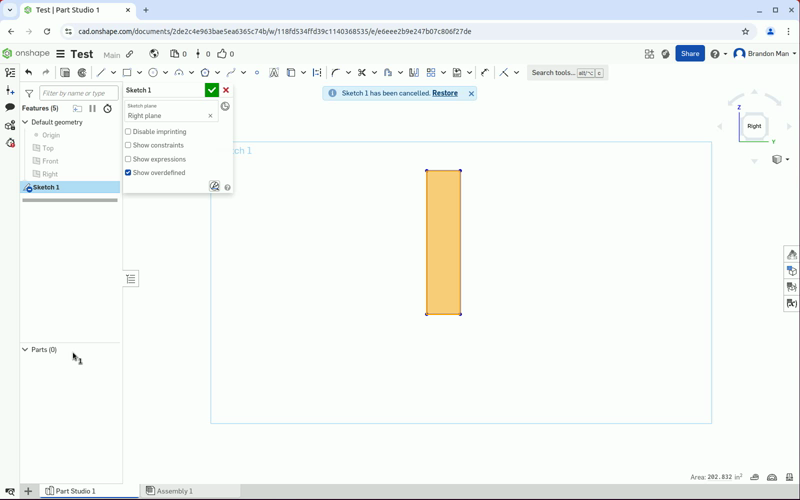
key(shift+y)
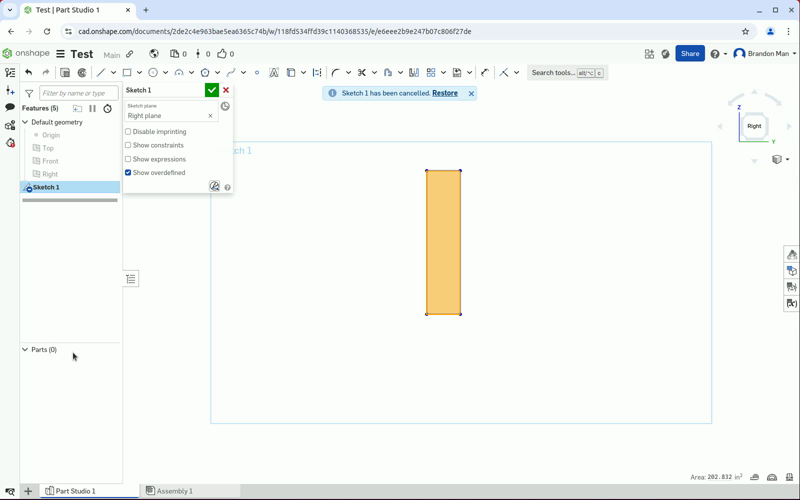
key(shift+e)
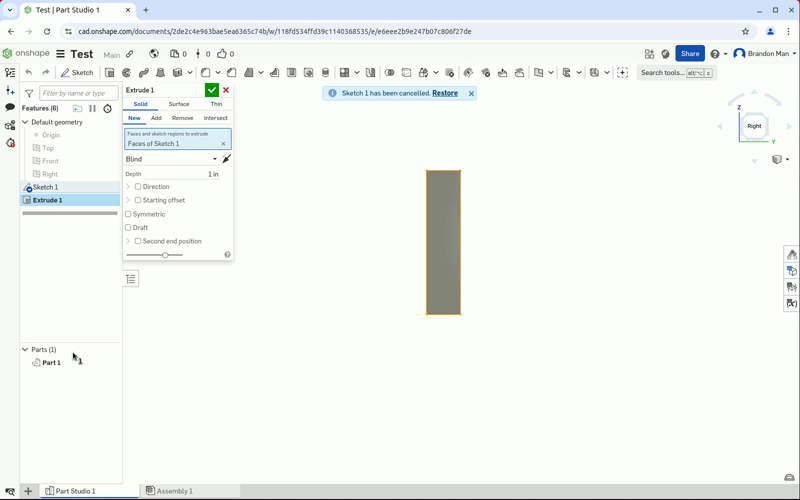
mouse_move(143, 106)
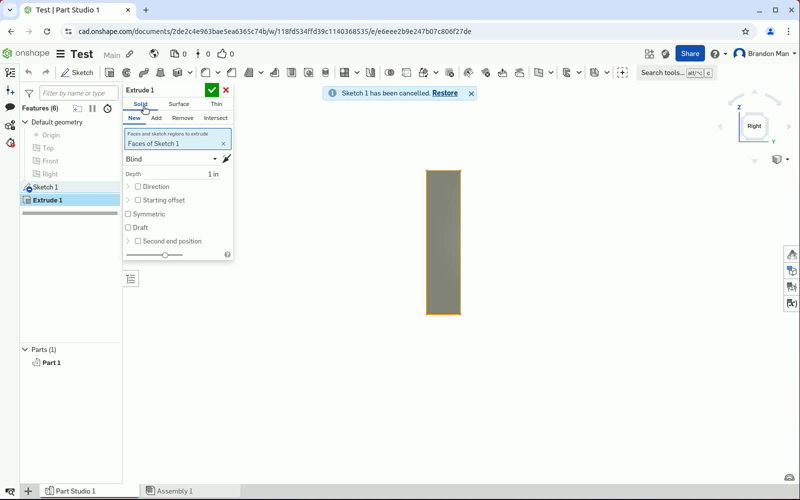
click(143, 106)
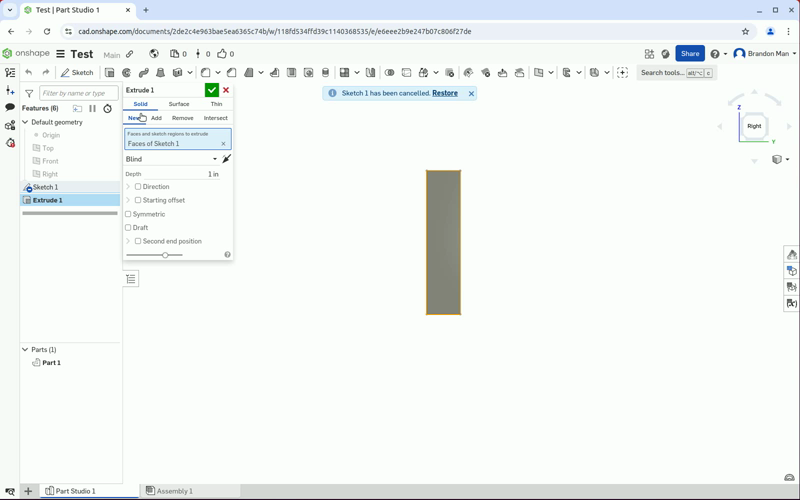
mouse_move(137, 120)
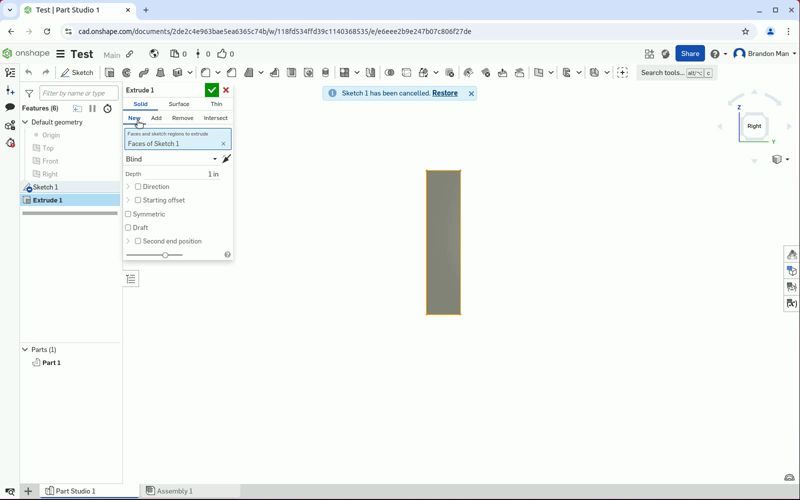
click(137, 120)
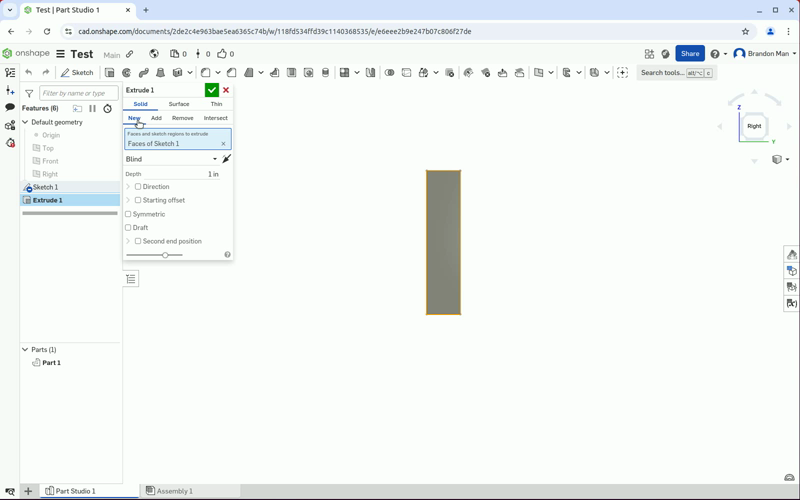
key(tab, 4)
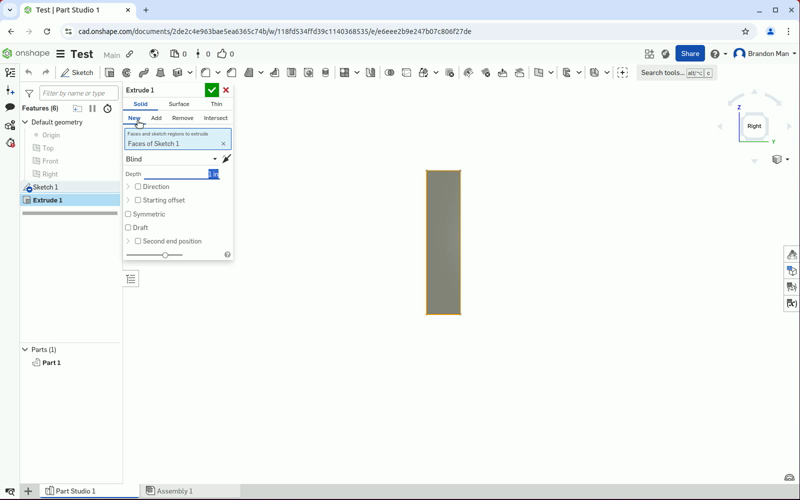
text(3.37)
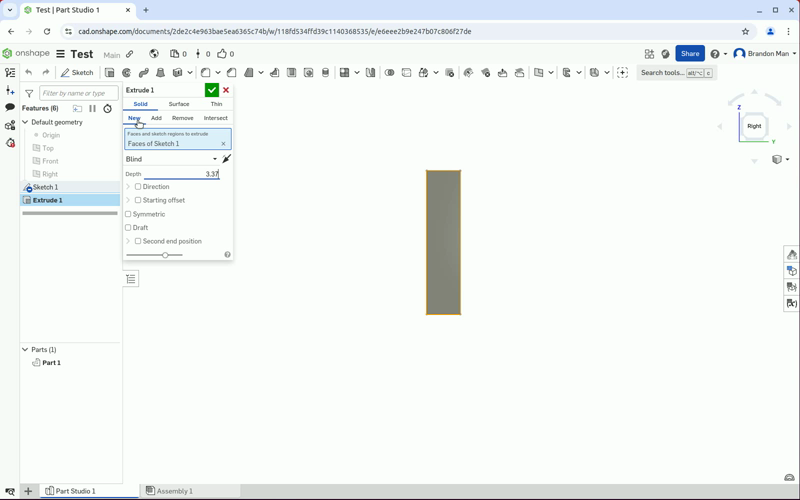
key(enter)
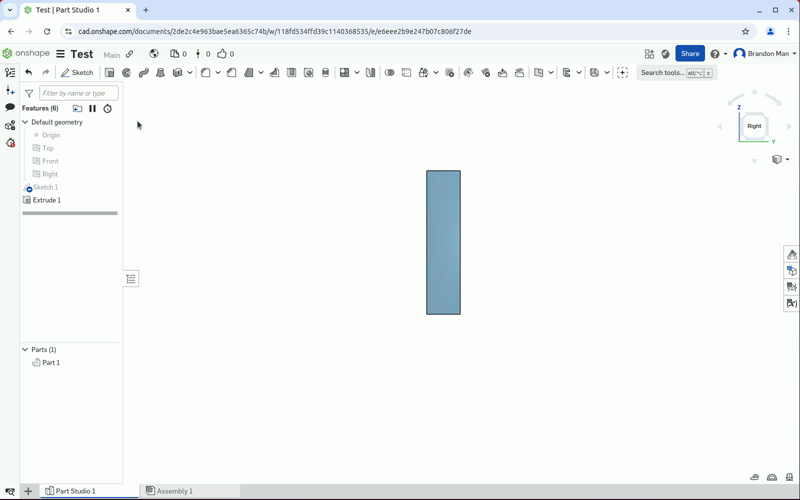
key(shift+h)
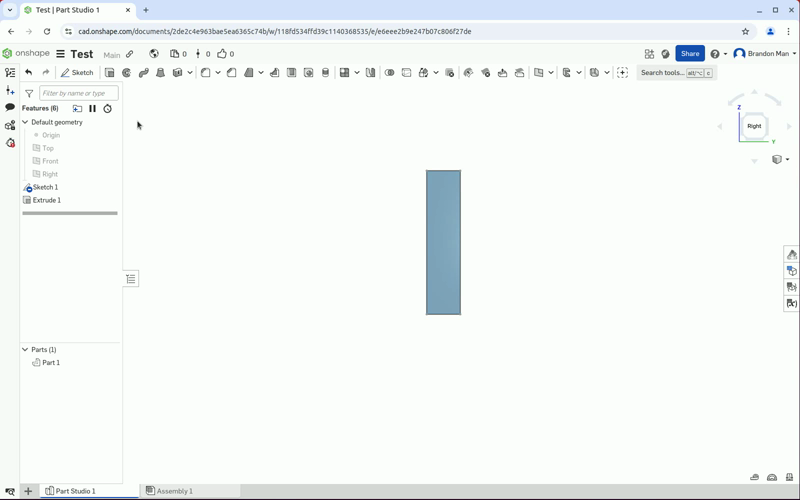
key(shift+h)
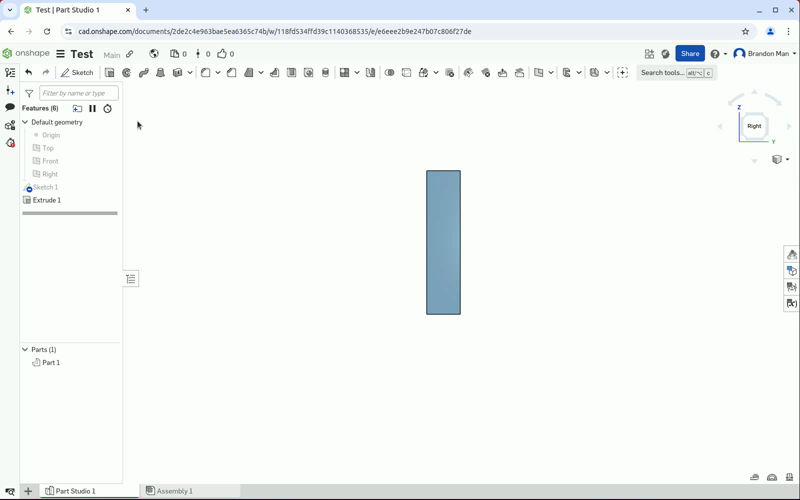
mouse_move(73, 189)
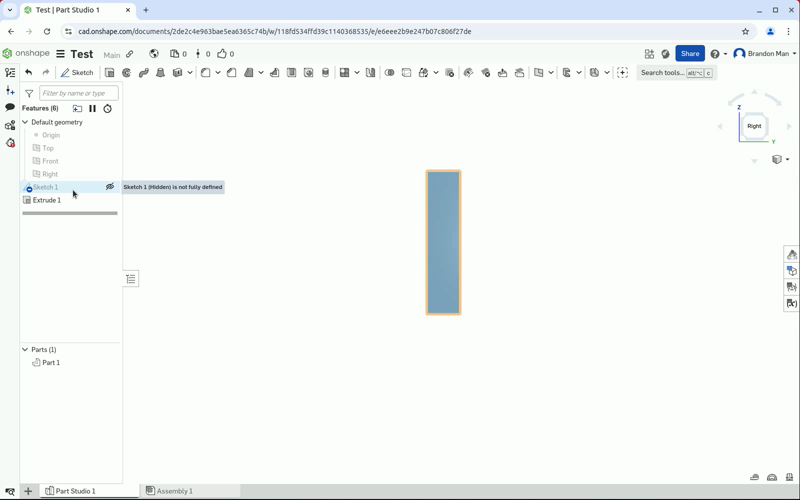
click(73, 189)
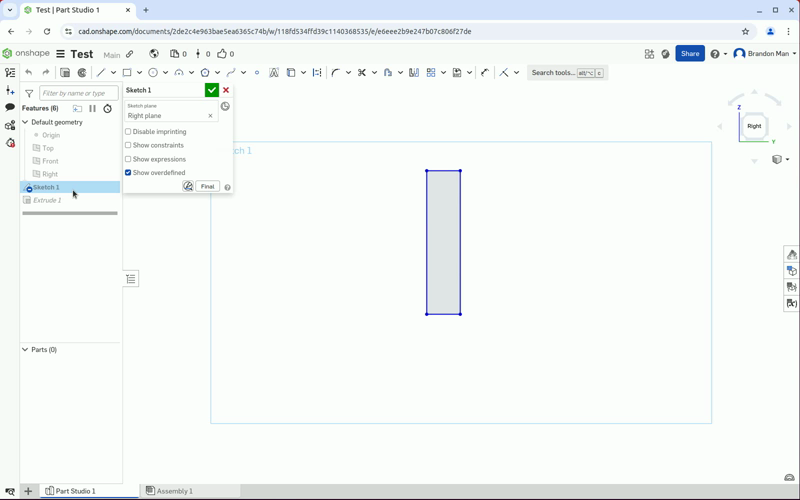
mouse_move(229, 92)
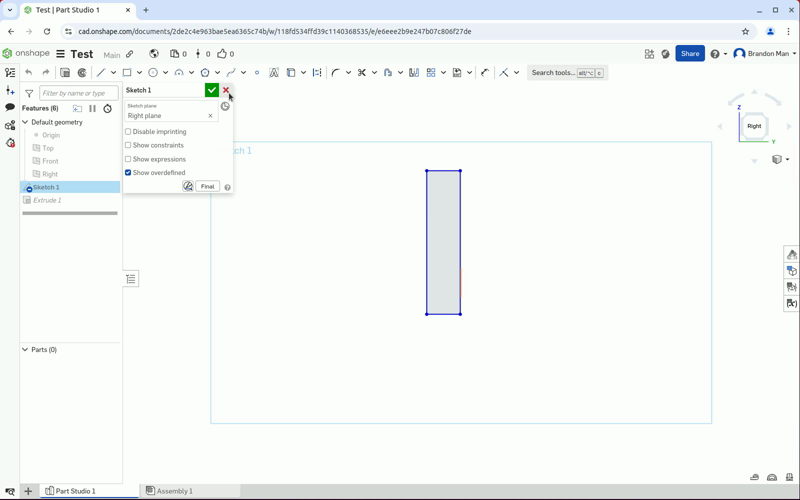
click(229, 92)
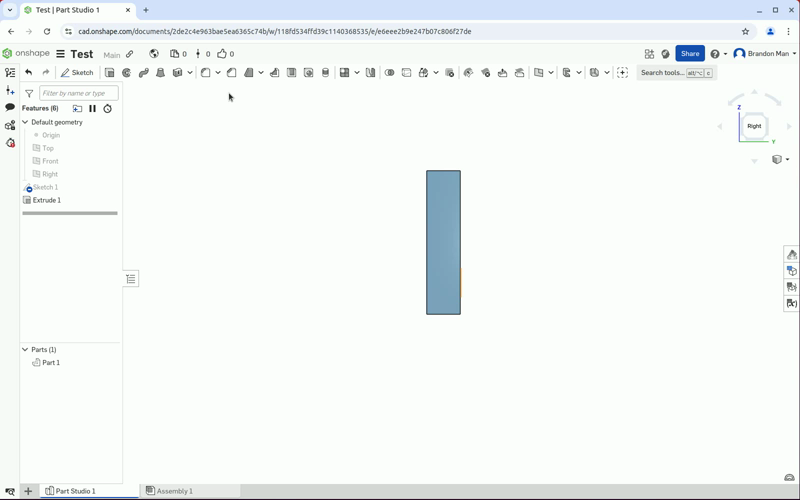
mouse_move(541, 75)
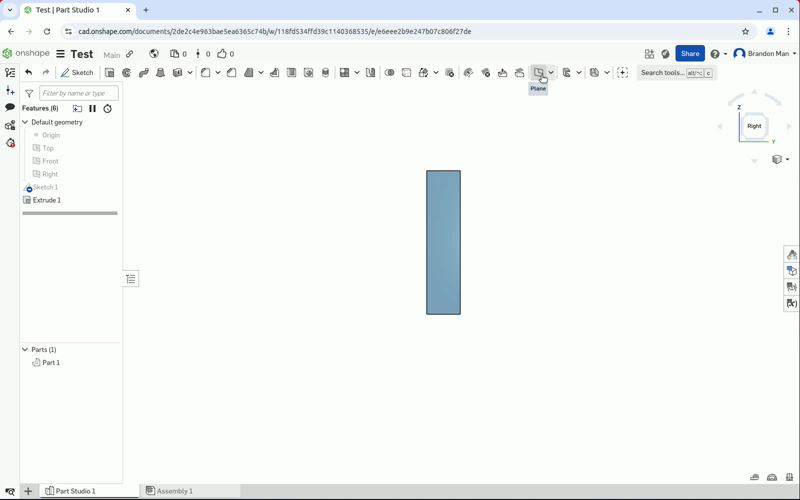
click(541, 75)
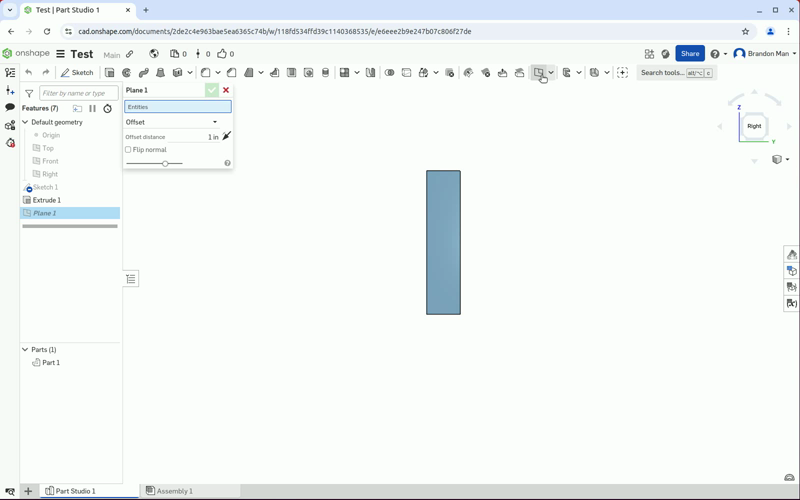
mouse_move(73, 176)
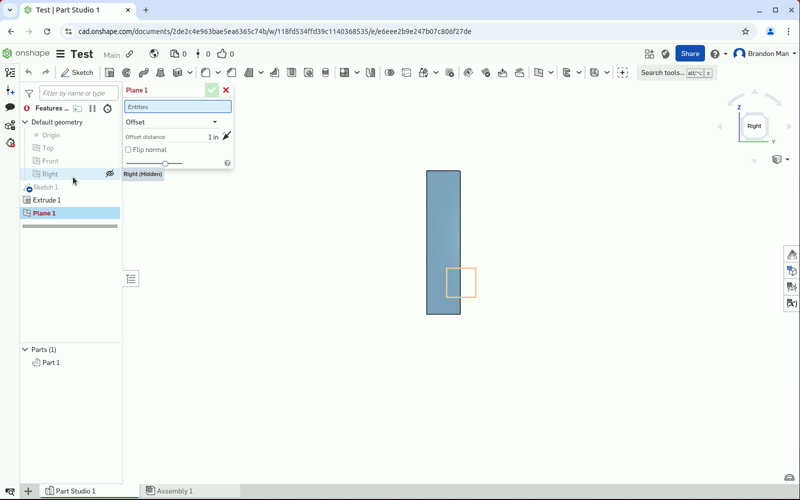
click(73, 176)
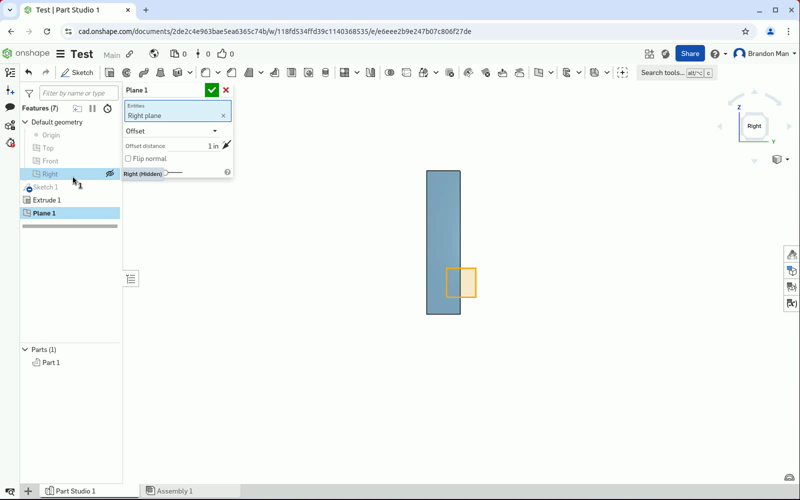
key(tab, 2)
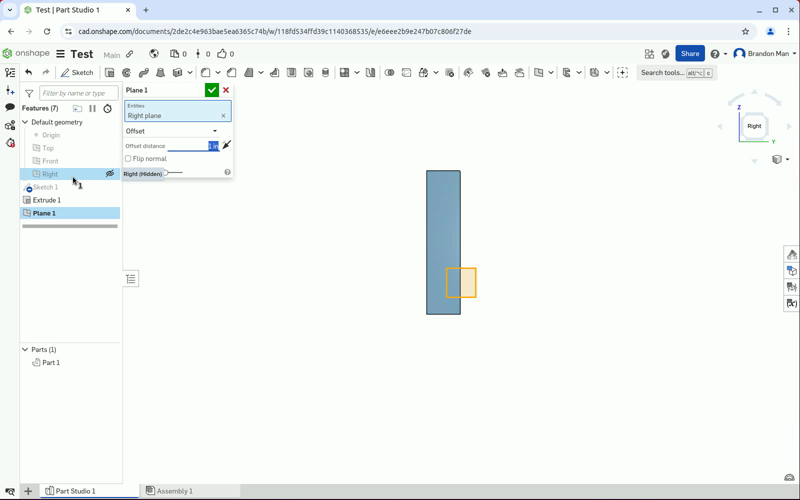
text(3.358)
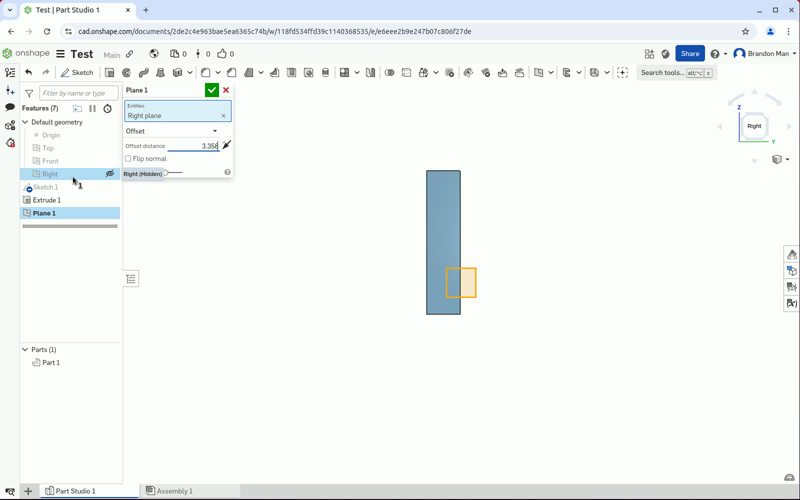
key(enter, 2)
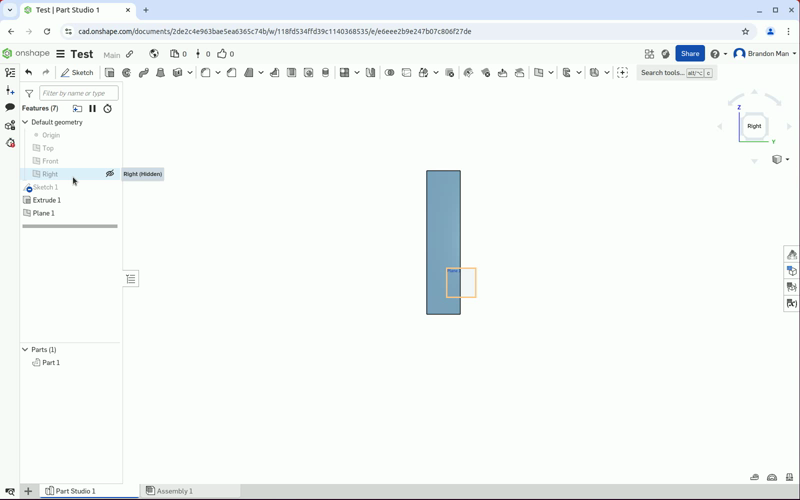
key(shift+s)
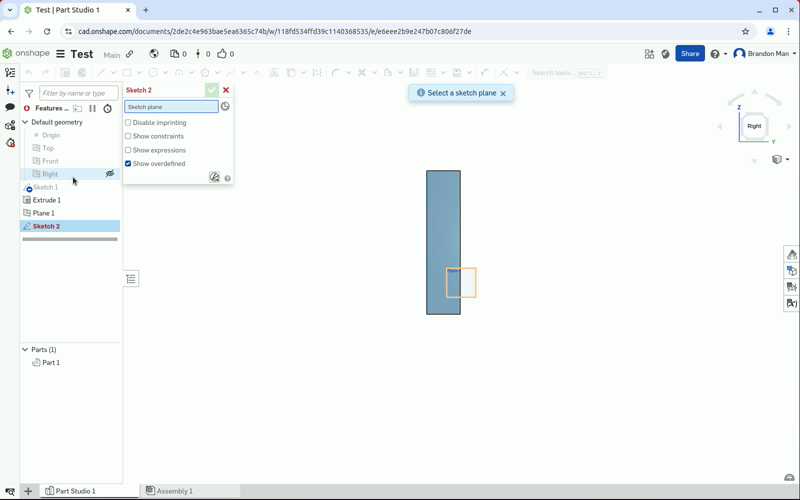
mouse_move(73, 215)
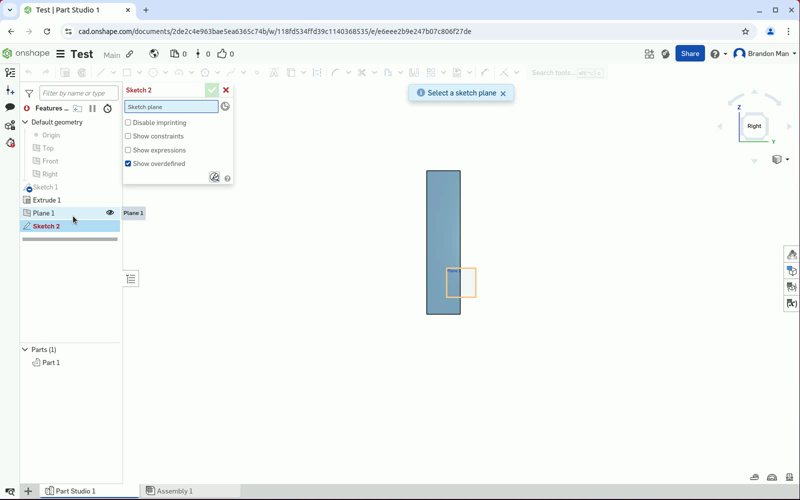
click(73, 215)
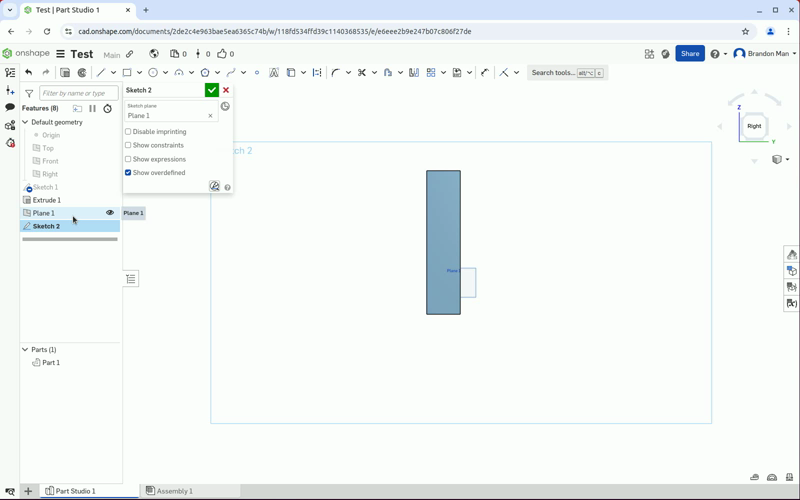
mouse_move(73, 352)
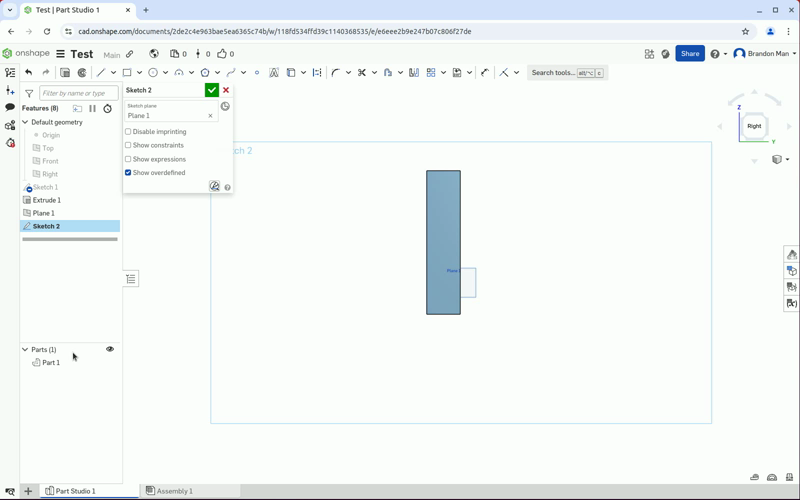
key(y)
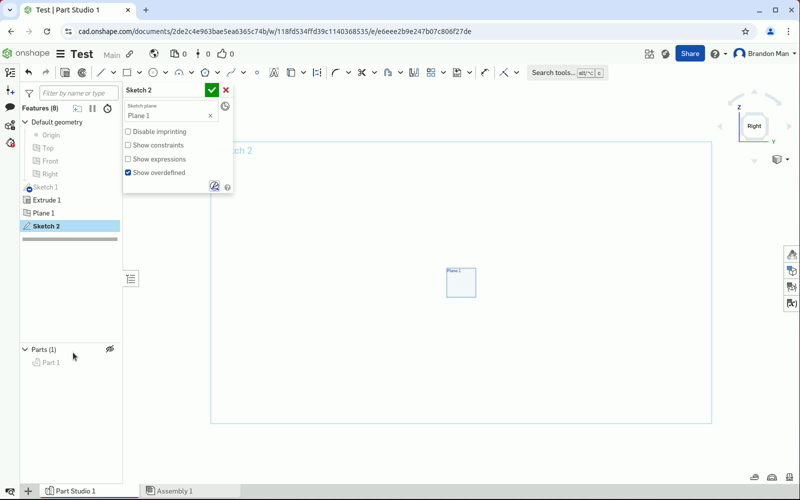
key(l)
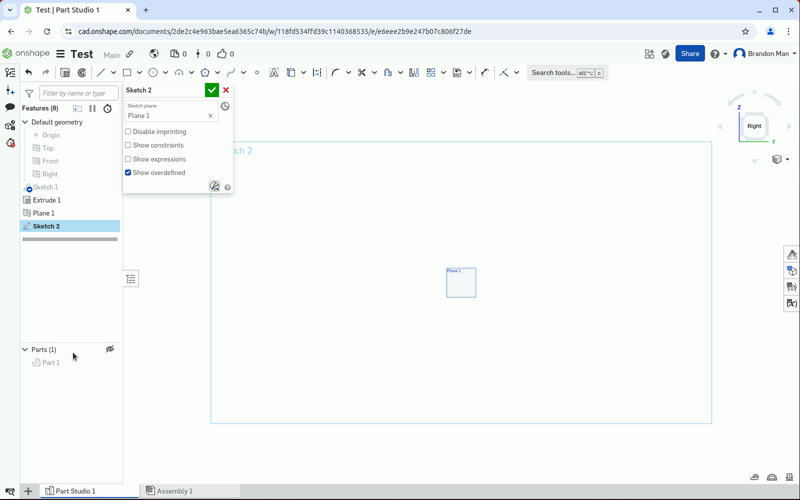
key_down(shift)
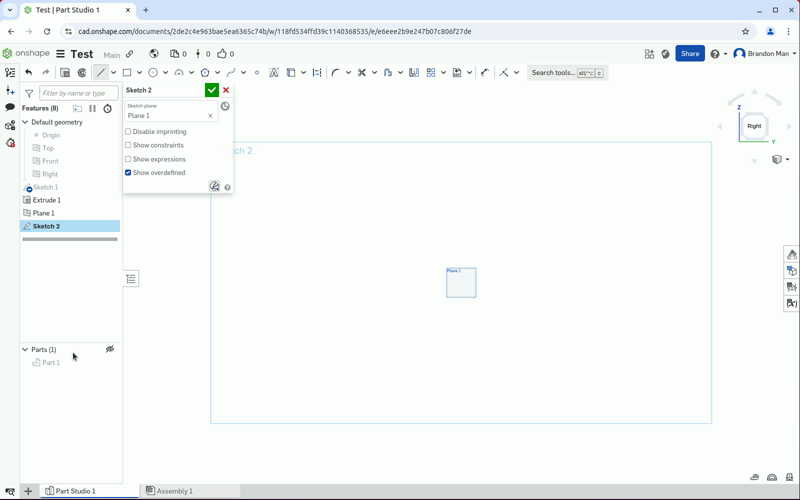
mouse_move(426, 203)
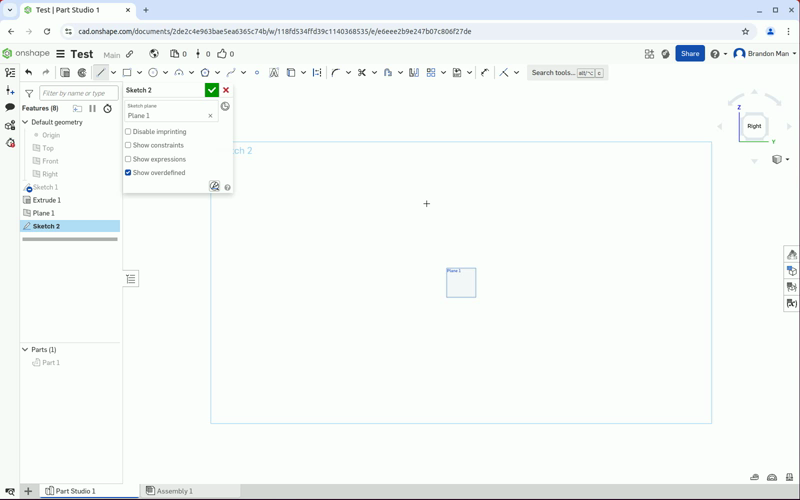
click(426, 203)
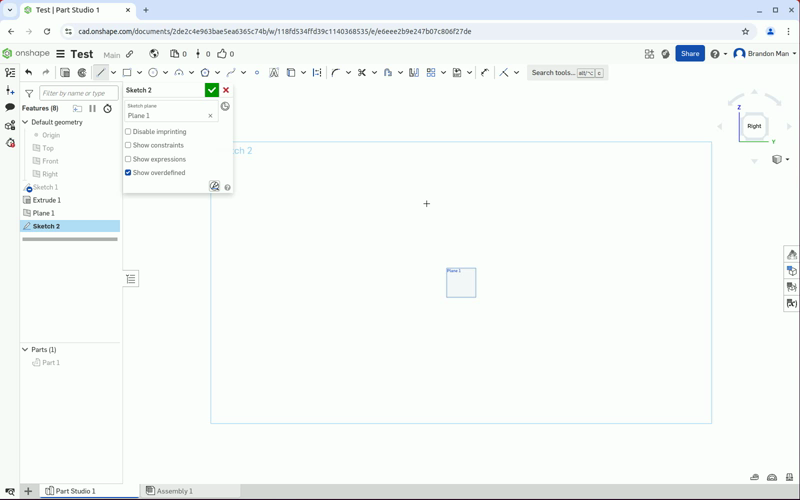
key_up(shift)
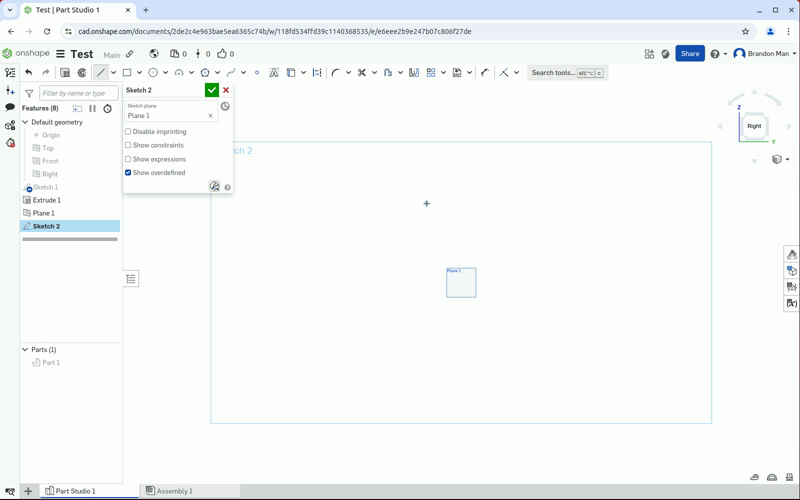
key_down(shift)
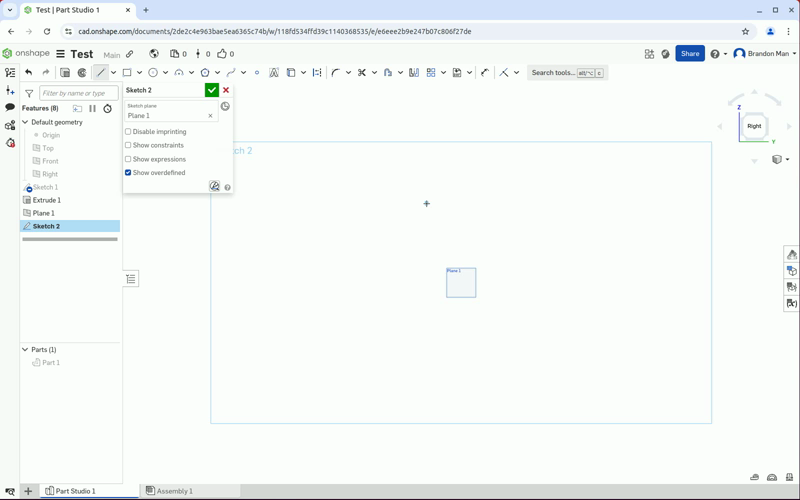
mouse_move(456, 203)
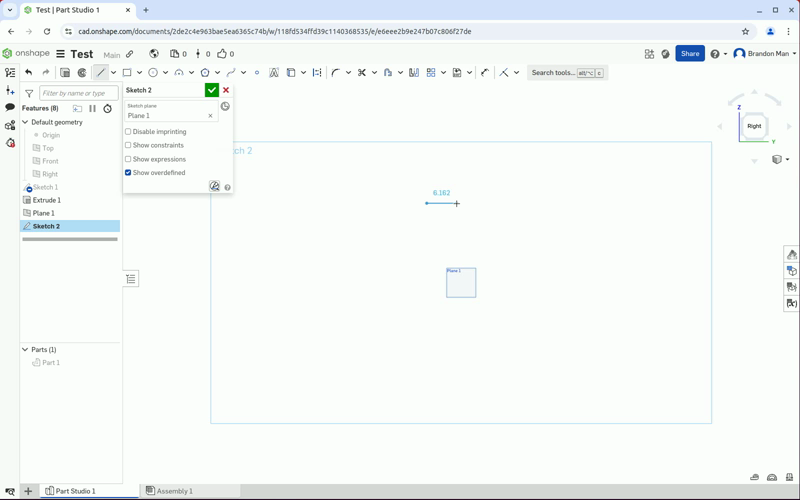
mouse_move(460, 203)
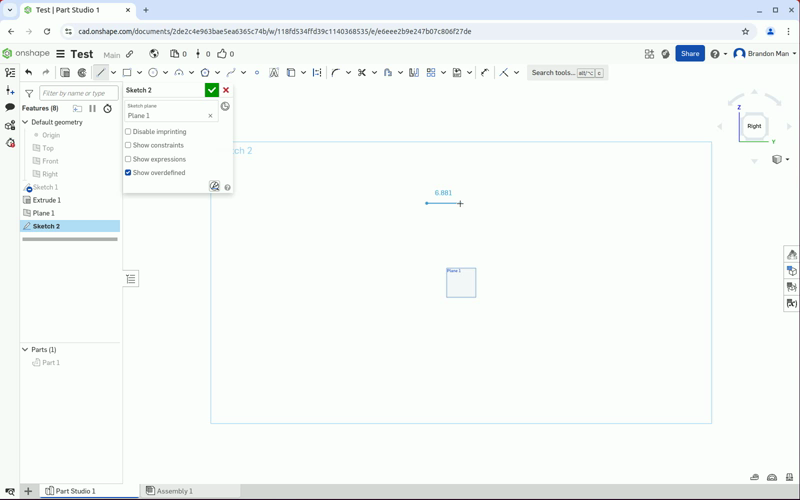
click(460, 203)
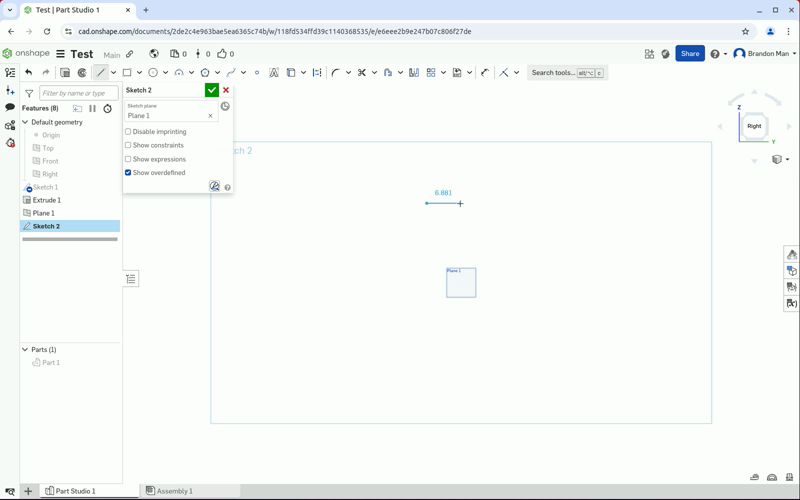
key_up(shift)
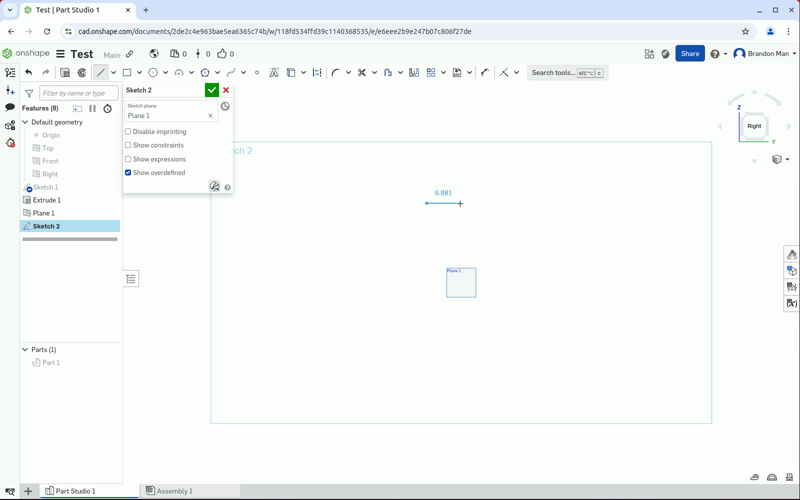
key_down(shift)
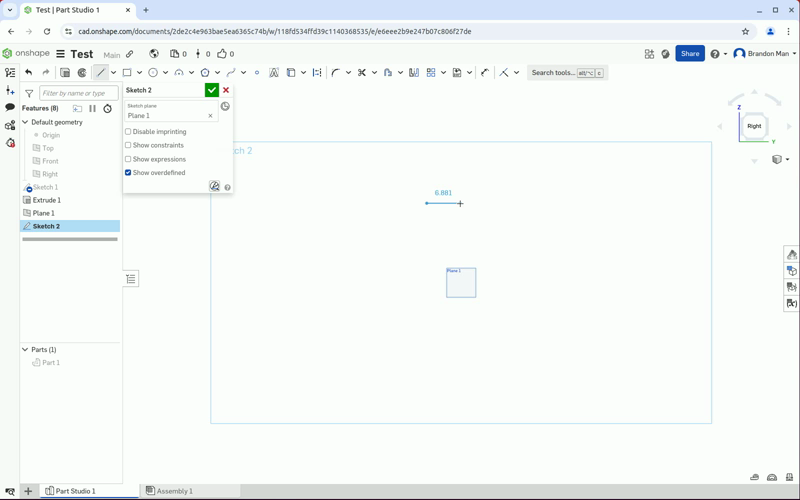
mouse_move(490, 203)
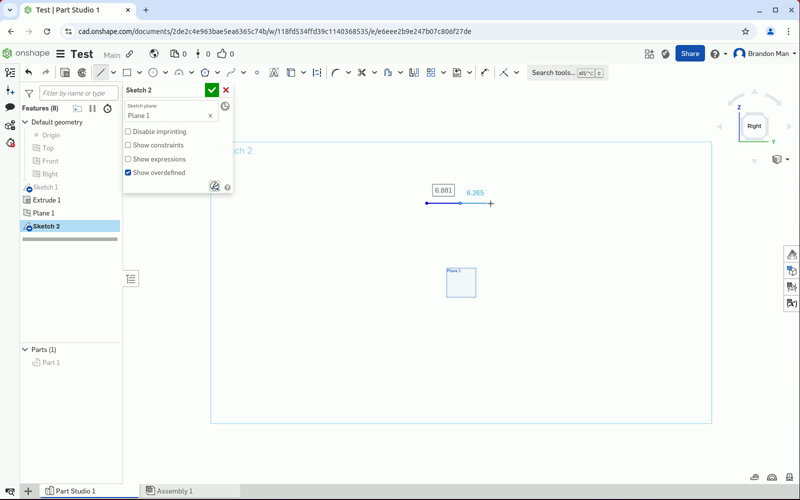
mouse_move(460, 169)
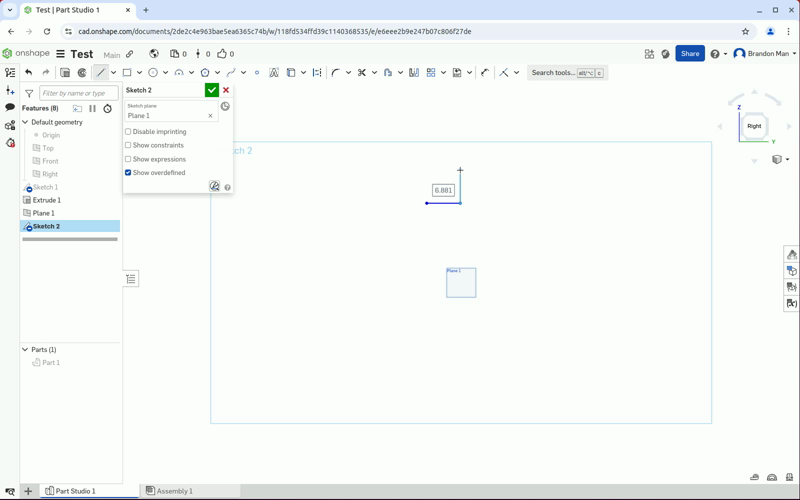
click(460, 169)
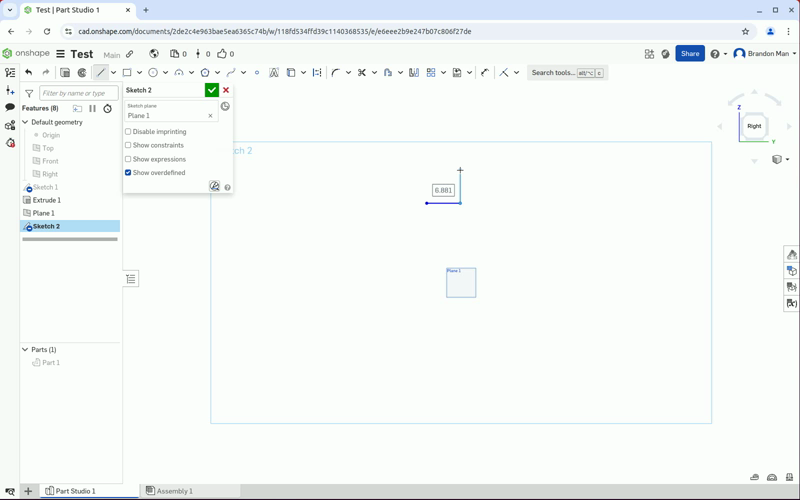
key_up(shift)
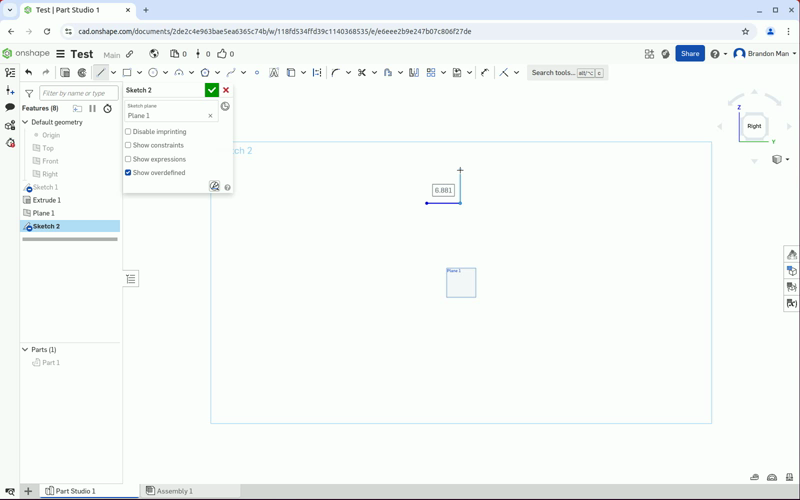
key_down(shift)
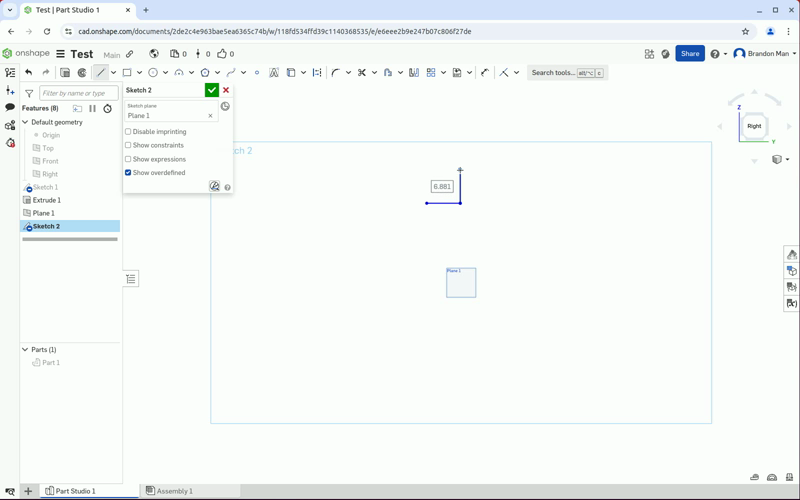
mouse_move(490, 169)
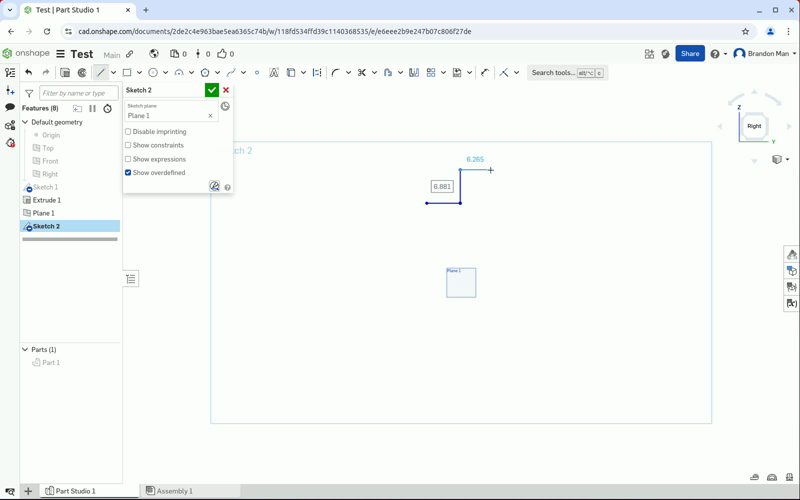
mouse_move(426, 169)
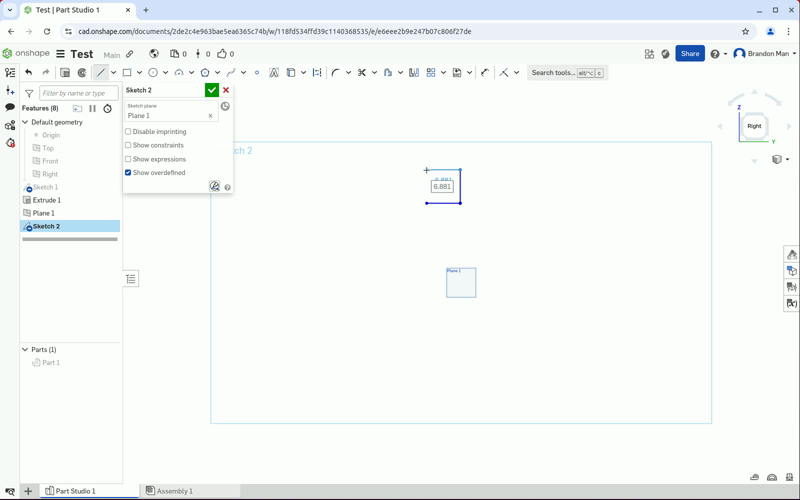
click(426, 169)
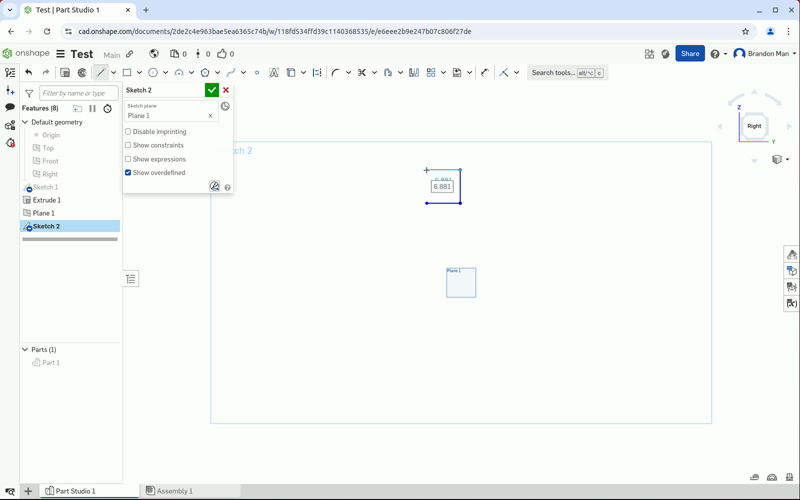
key_up(shift)
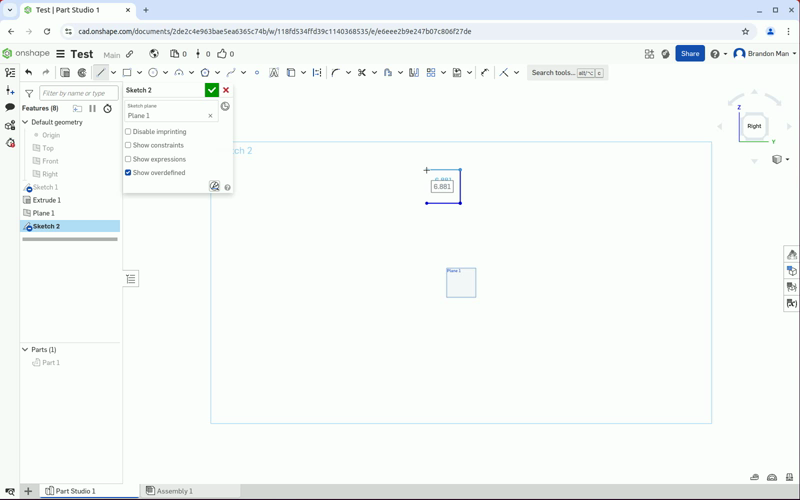
mouse_move(456, 169)
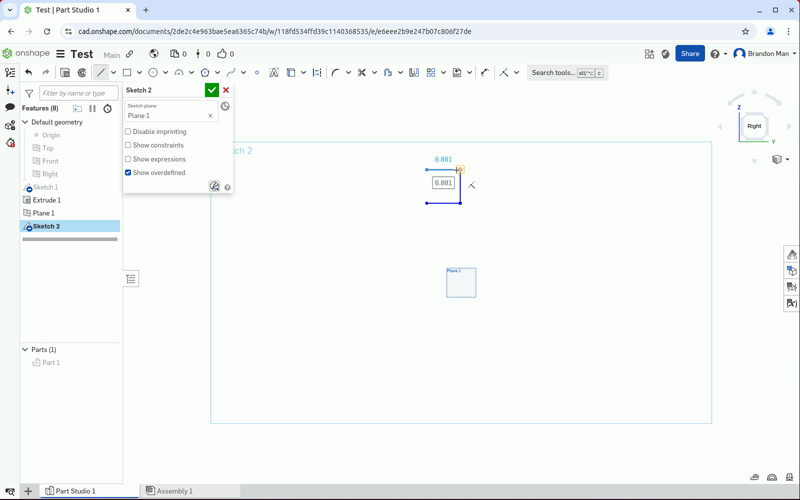
key_down(shift)
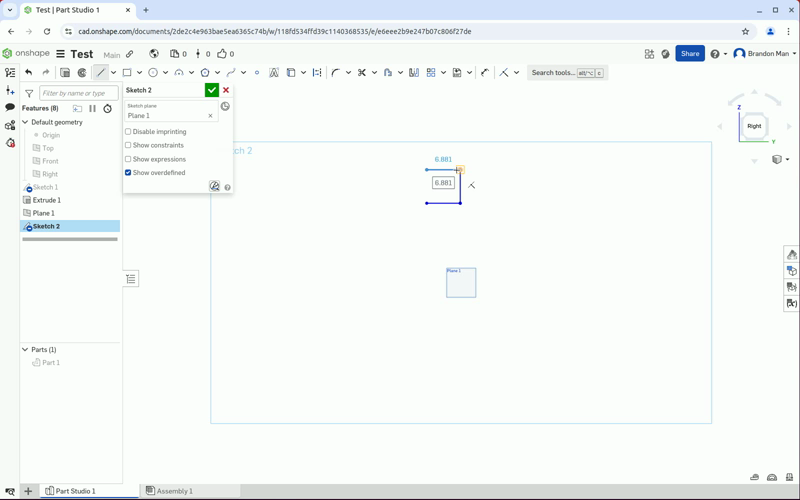
mouse_move(426, 203)
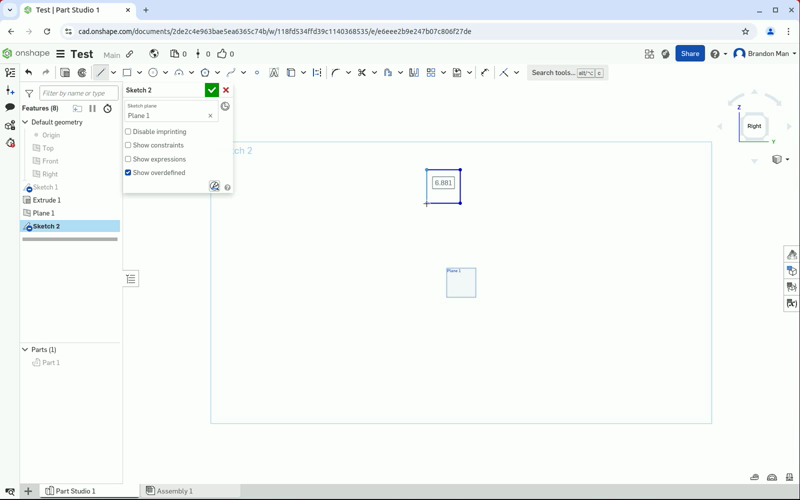
key_up(shift)
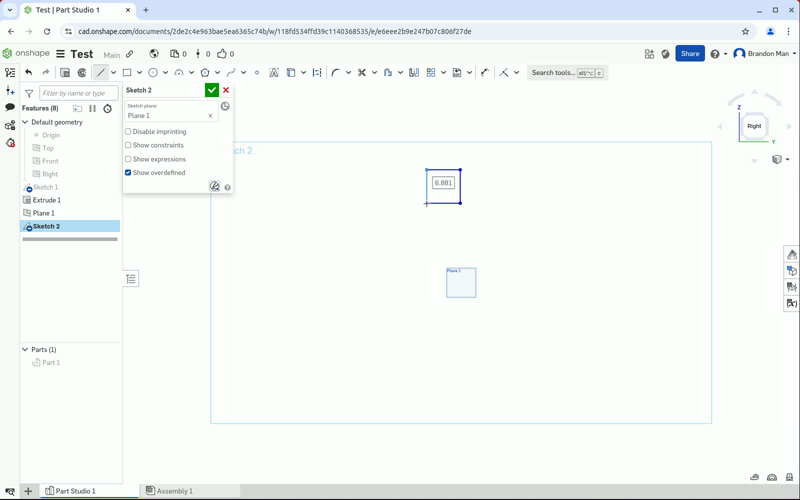
click(426, 203)
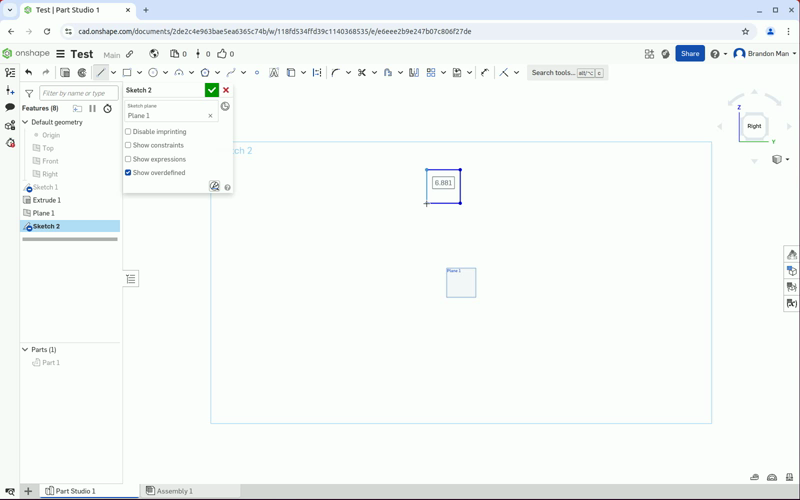
key(esc)
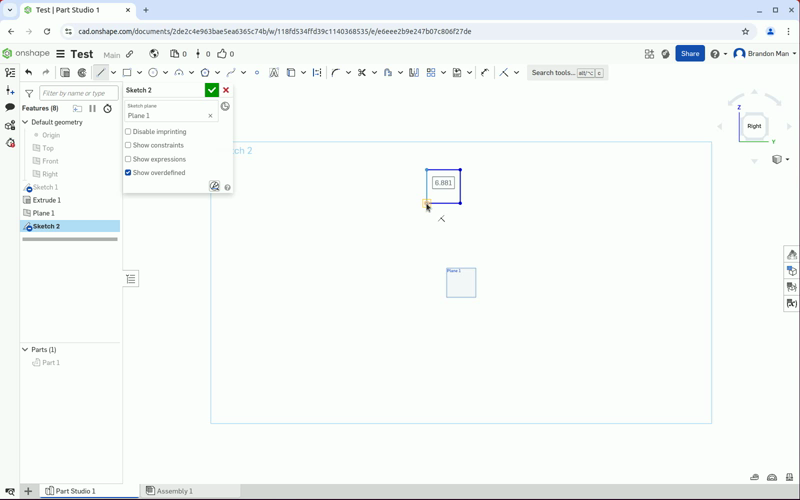
mouse_move(454, 187)
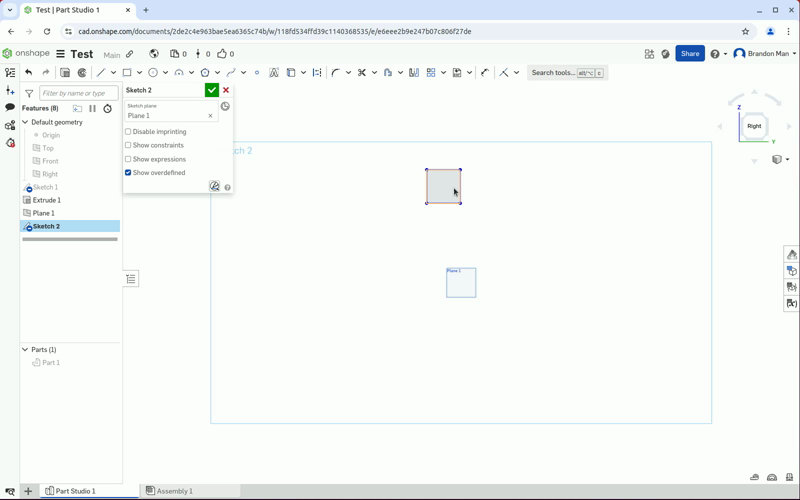
scroll(6)
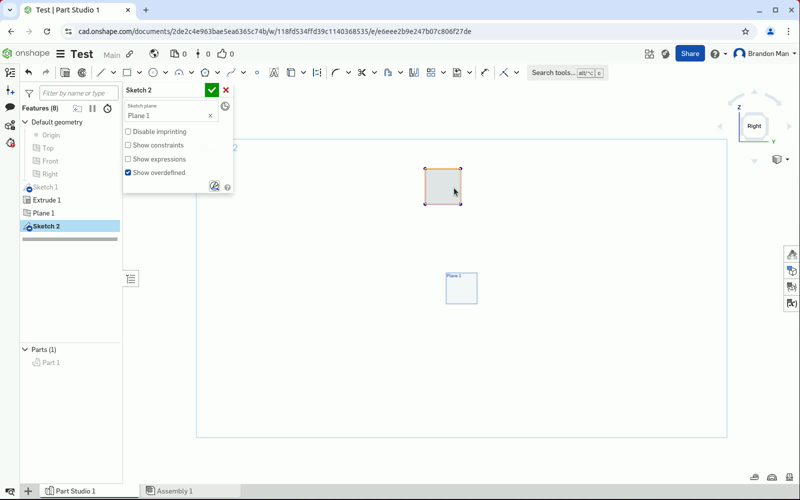
scroll(6)
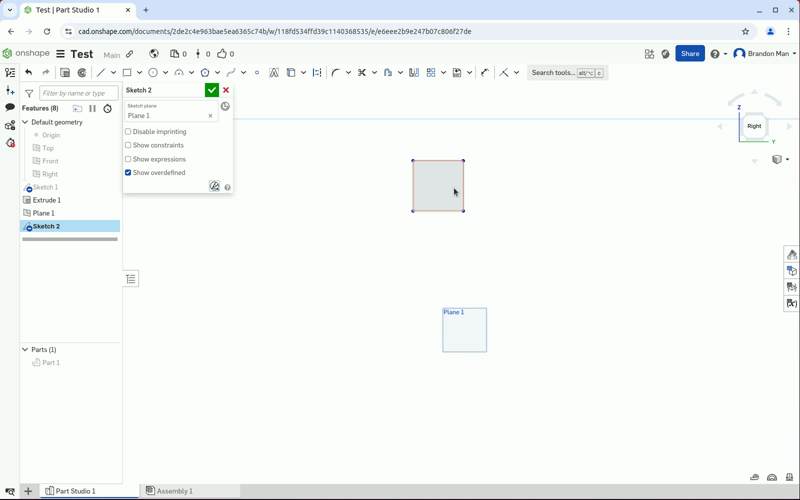
scroll(6)
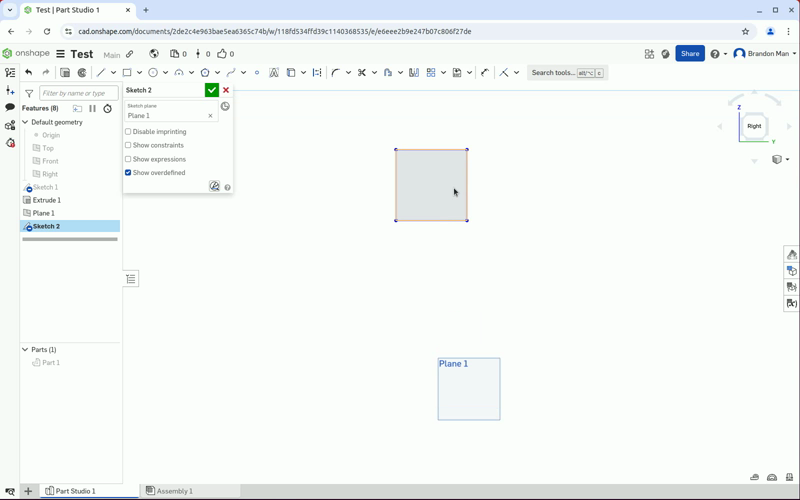
scroll(6)
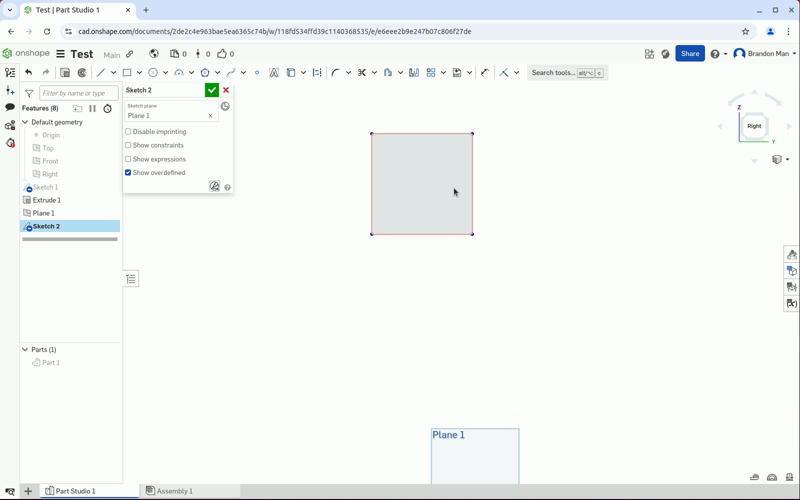
scroll(6)
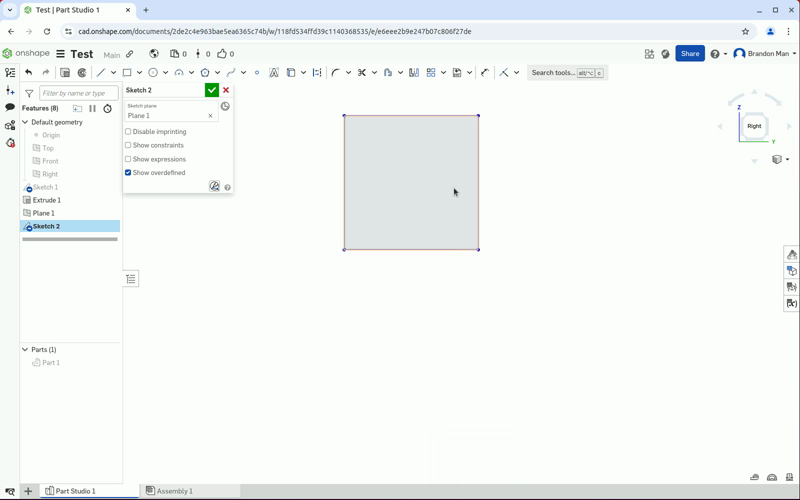
scroll(6)
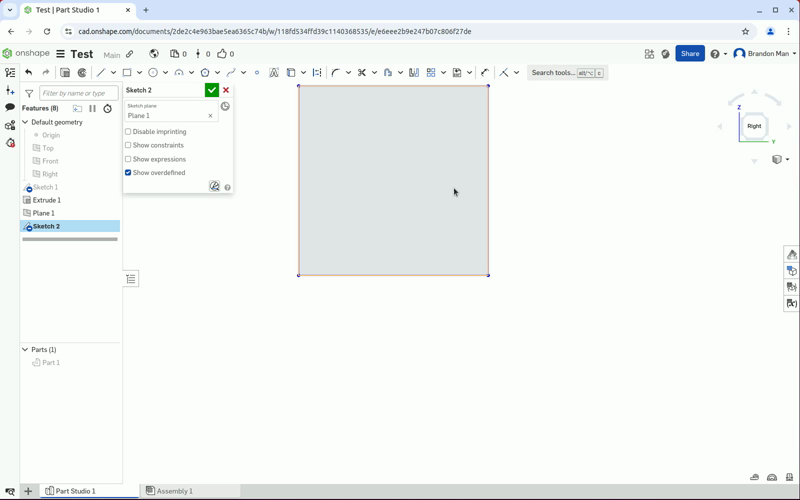
scroll(6)
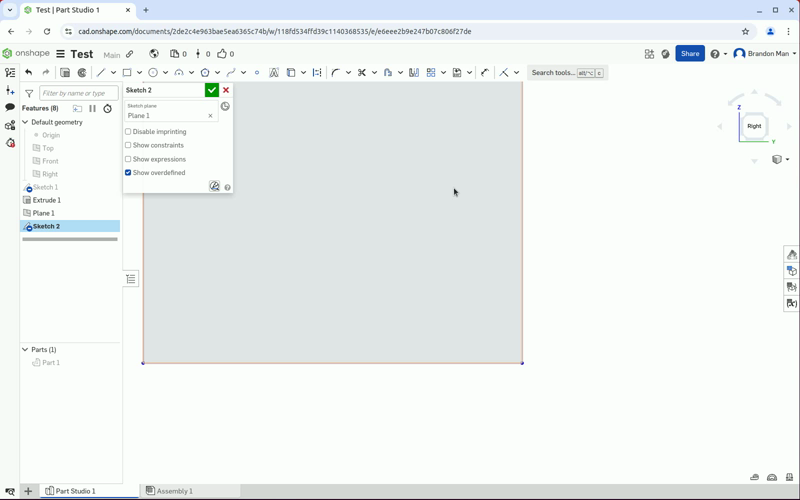
click(454, 187)
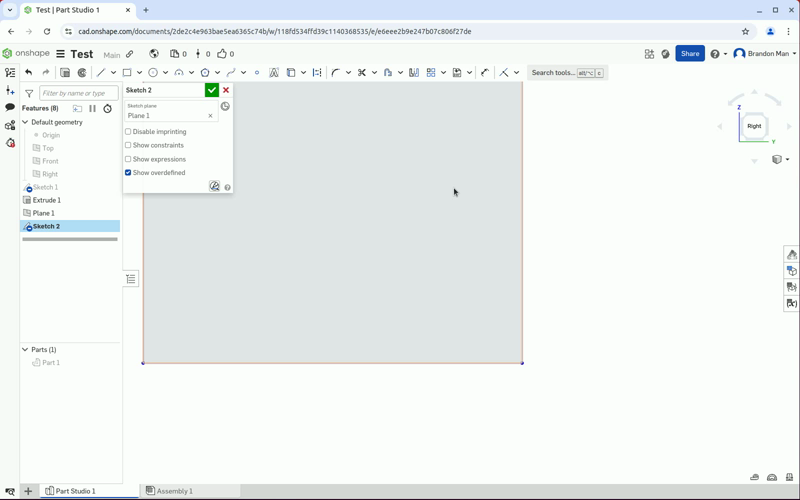
scroll(-6)
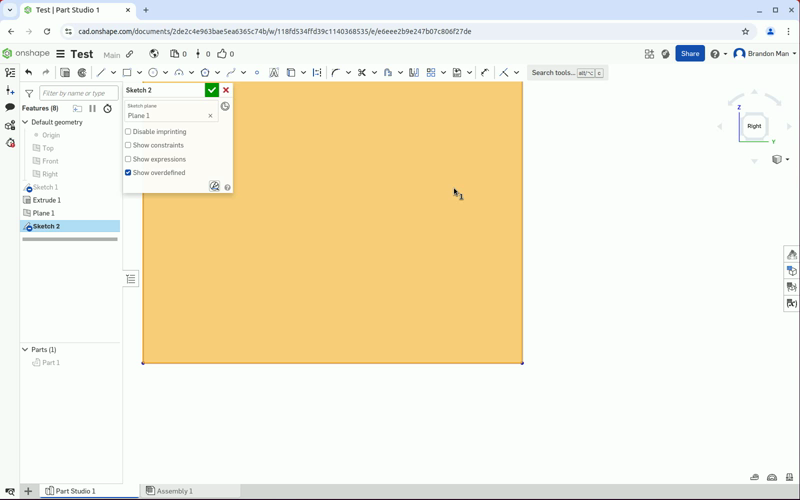
scroll(-6)
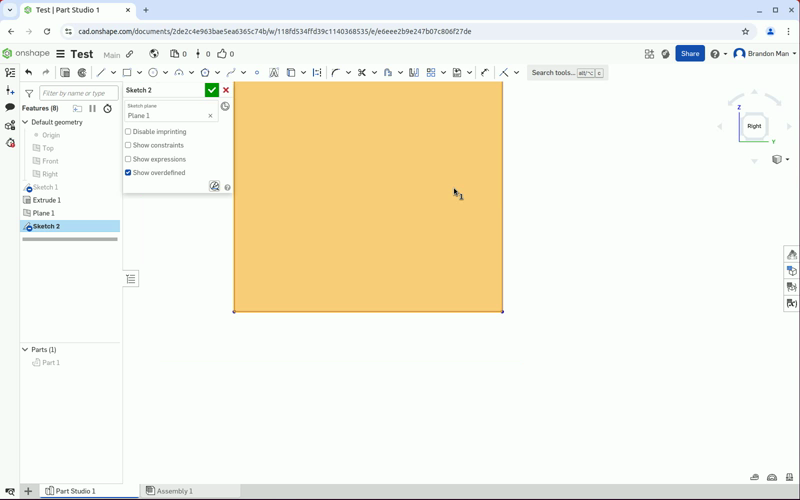
scroll(-6)
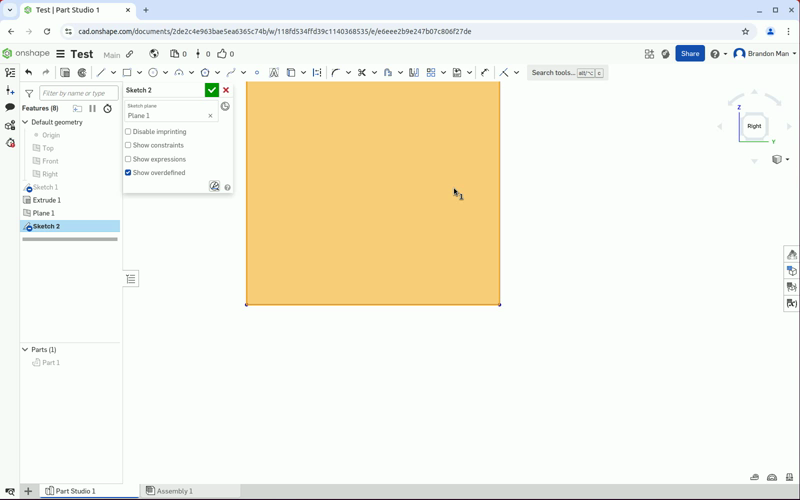
scroll(-6)
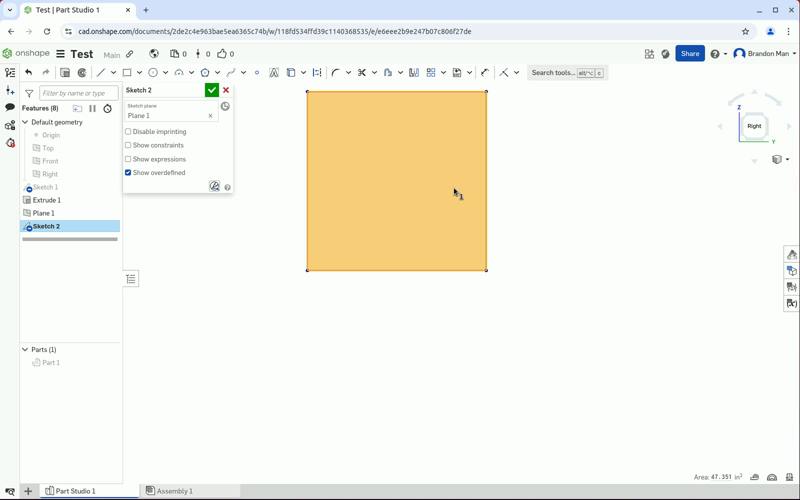
scroll(-6)
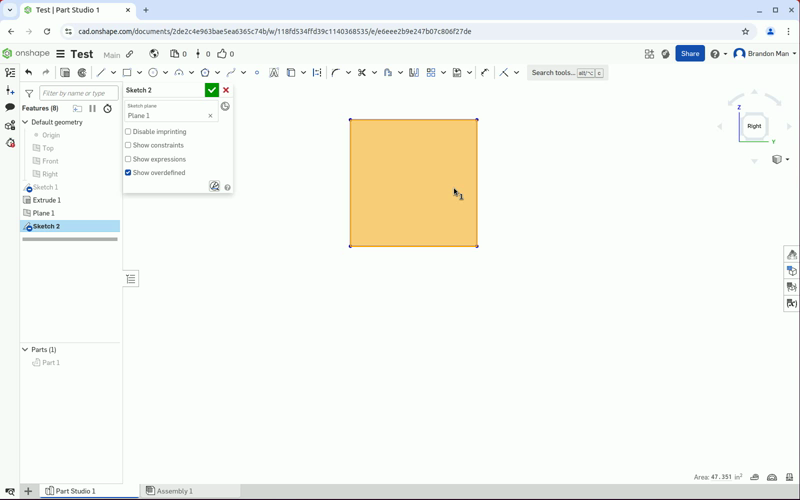
scroll(-6)
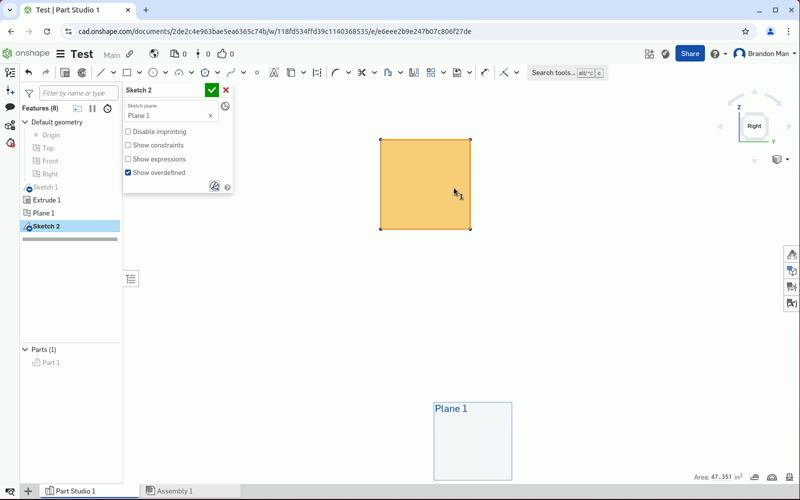
scroll(-6)
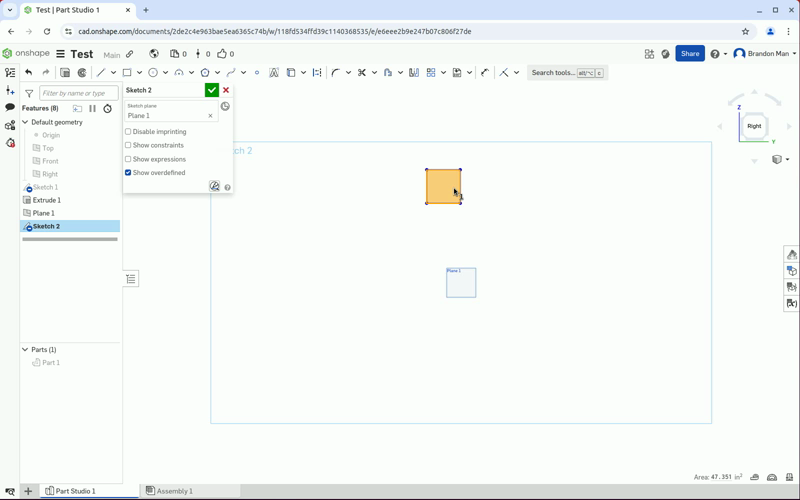
mouse_move(73, 352)
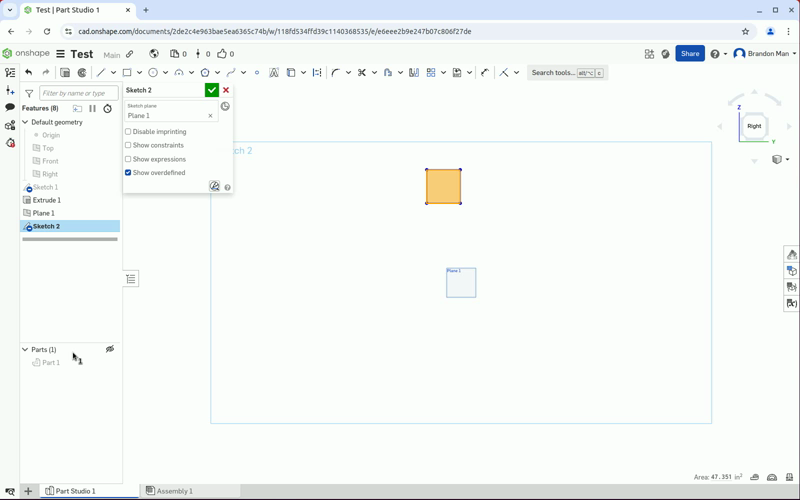
key(shift+y)
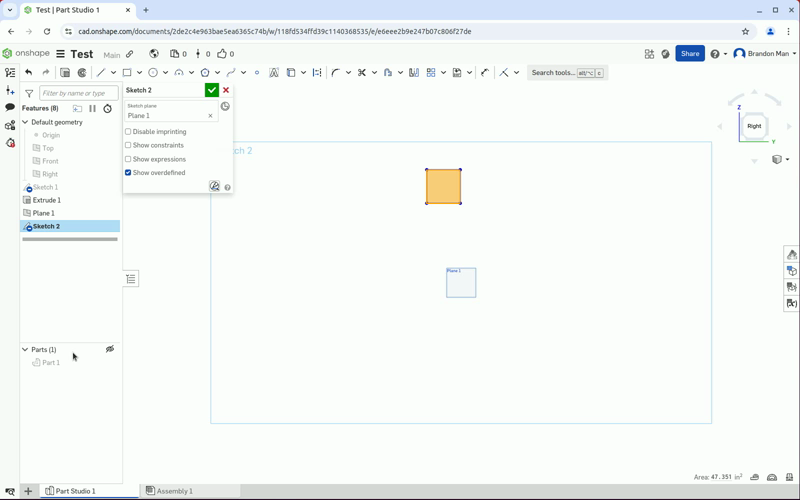
key(shift+e)
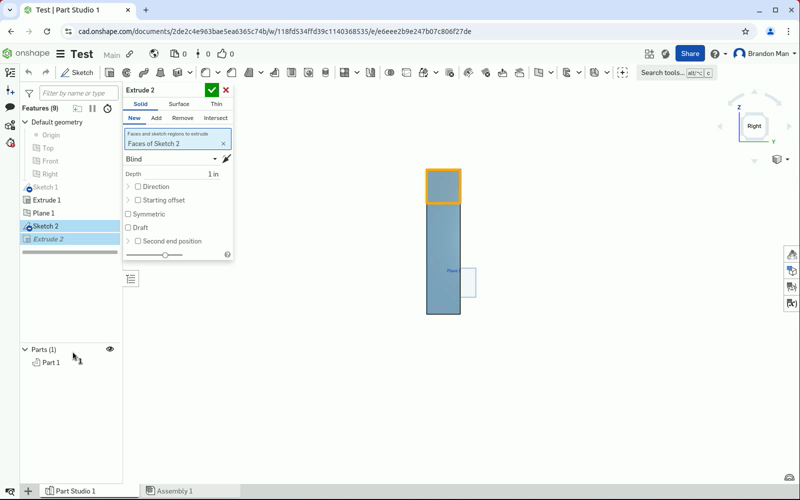
mouse_move(143, 106)
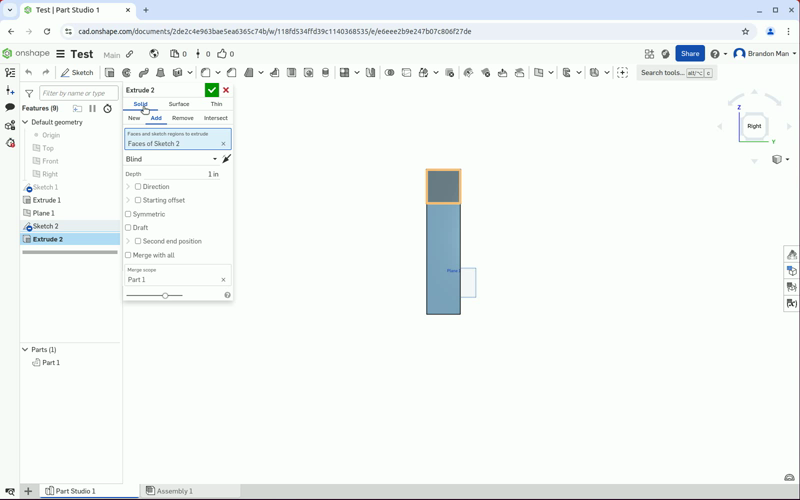
click(143, 106)
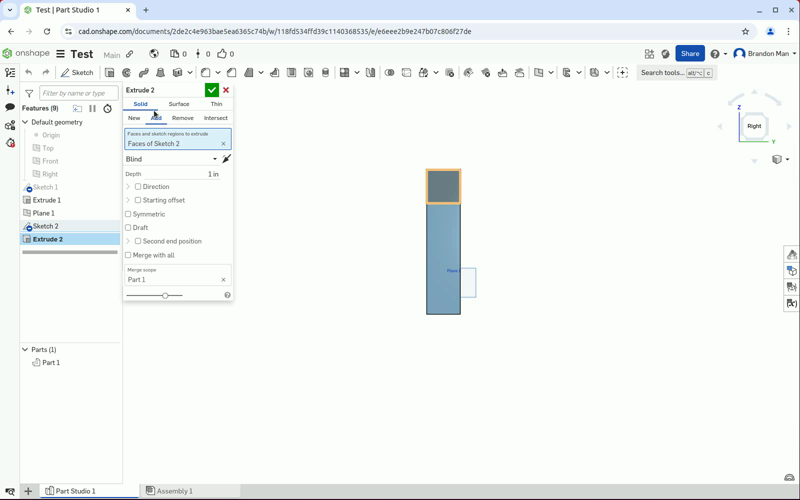
mouse_move(186, 120)
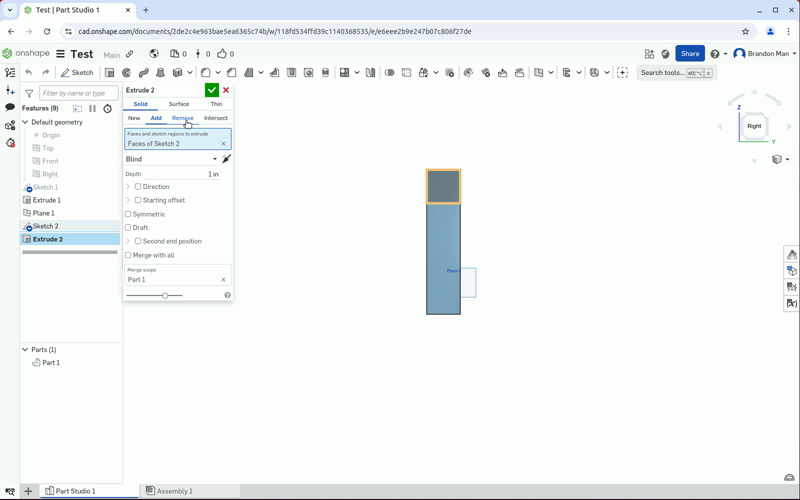
click(186, 120)
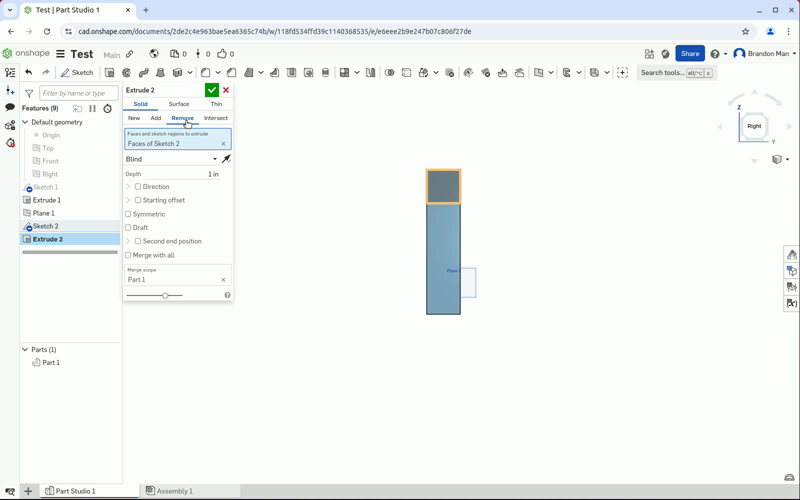
key(tab, 4)
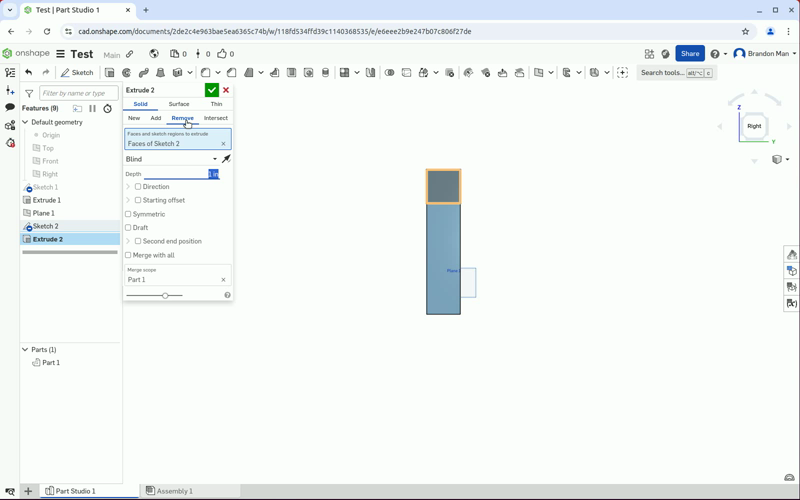
text(1.685)
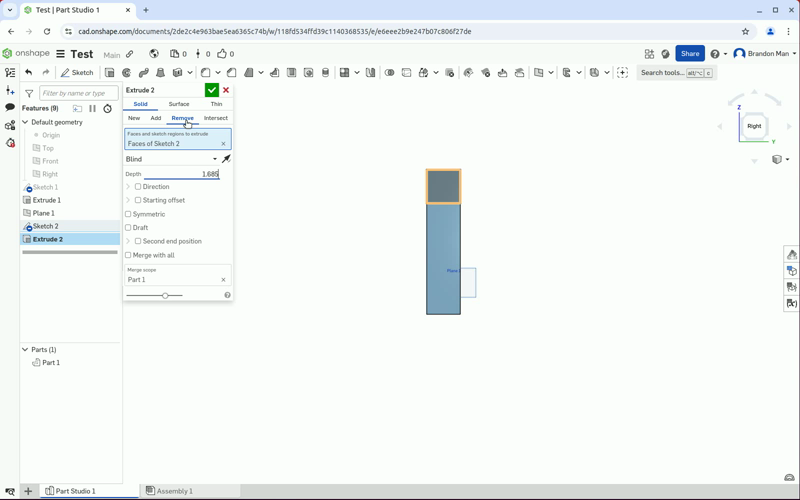
key(tab, 6)
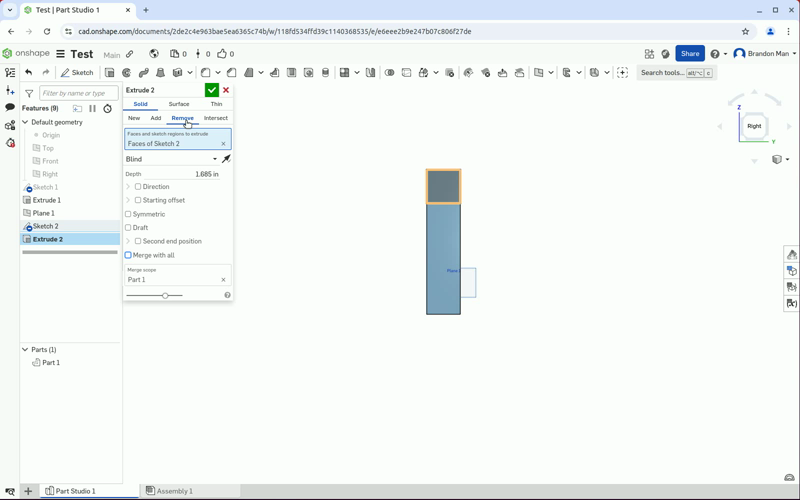
key(space)
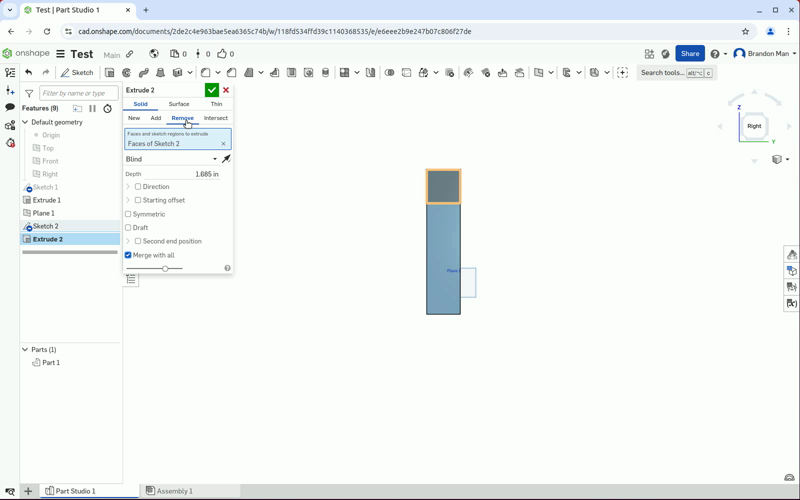
key(enter)
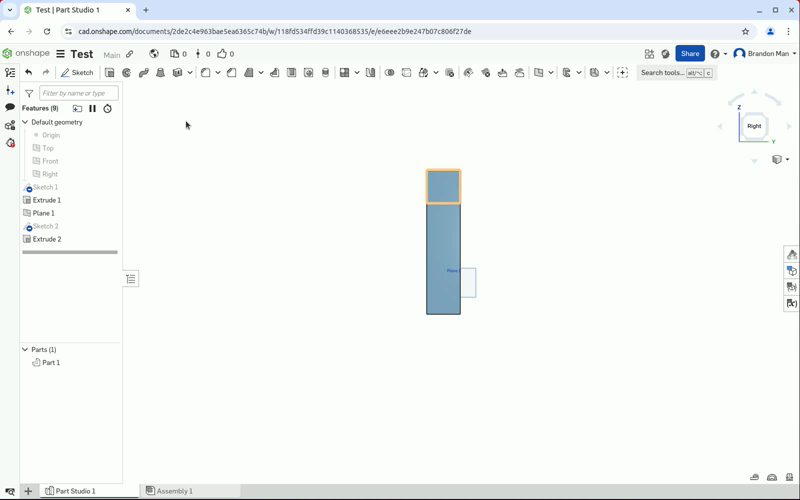
key(shift+h)
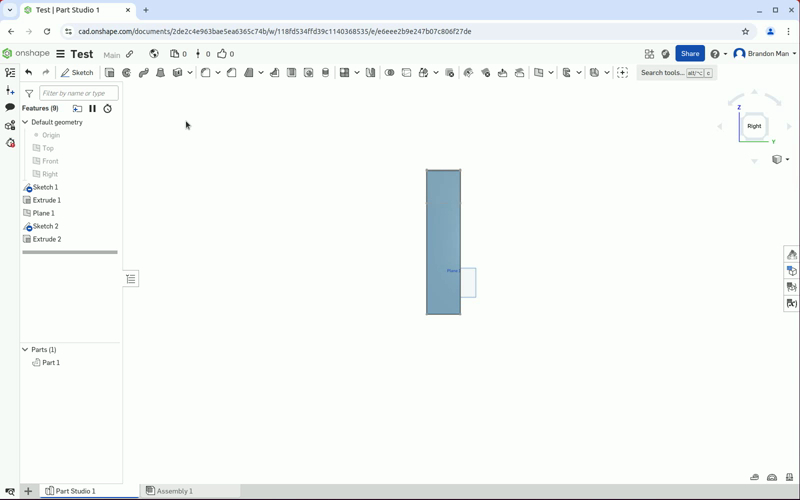
key(shift+h)
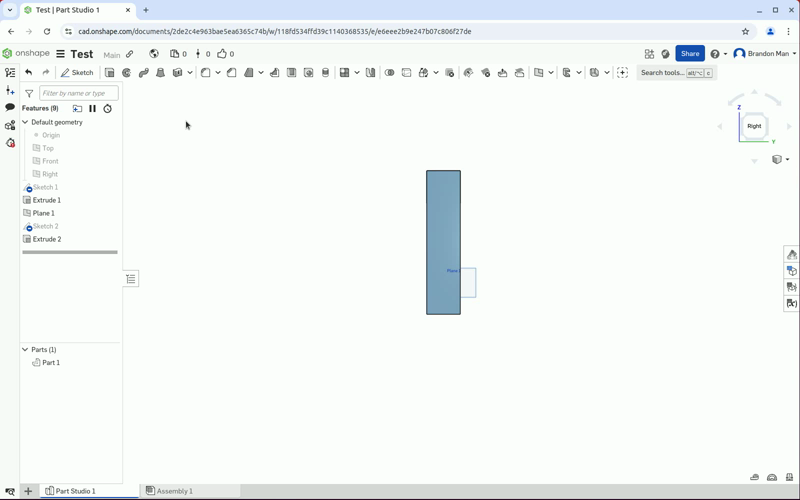
mouse_move(73, 189)
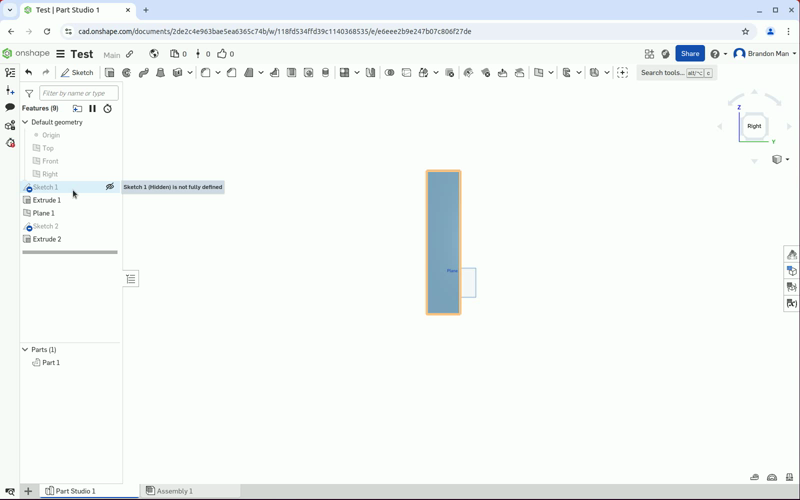
click(73, 189)
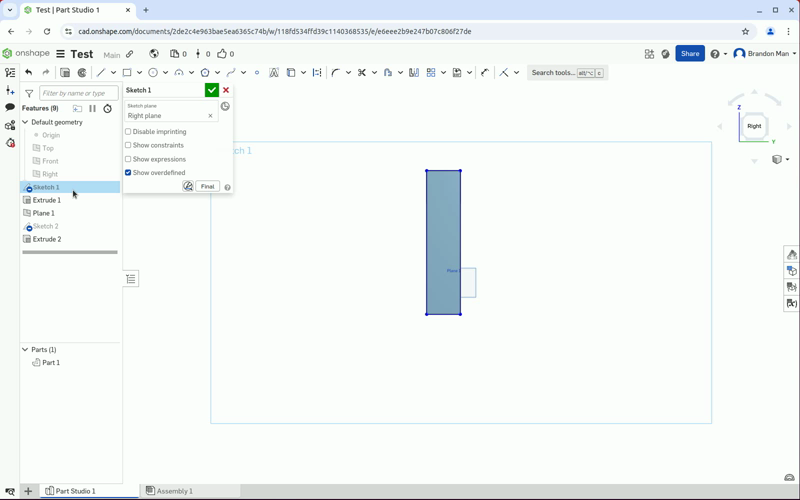
mouse_move(229, 92)
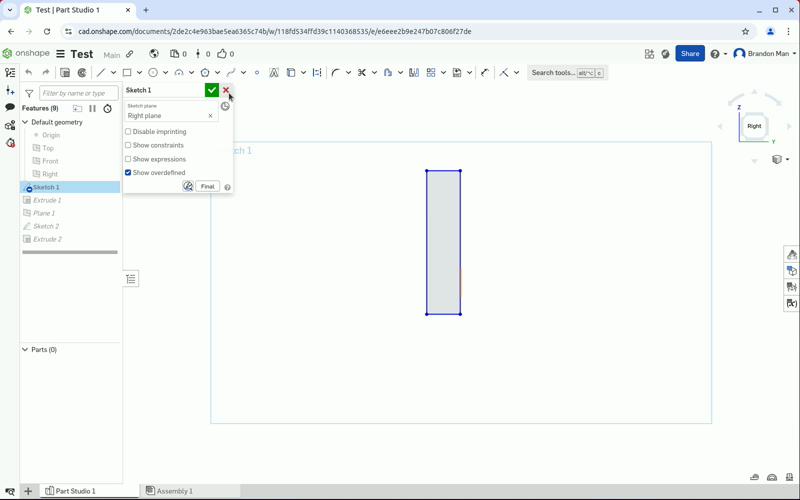
click(229, 92)
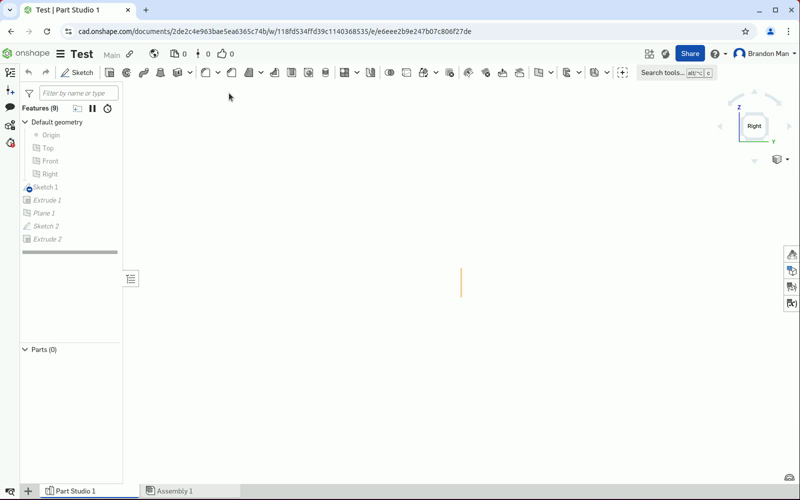
key(shift+s)
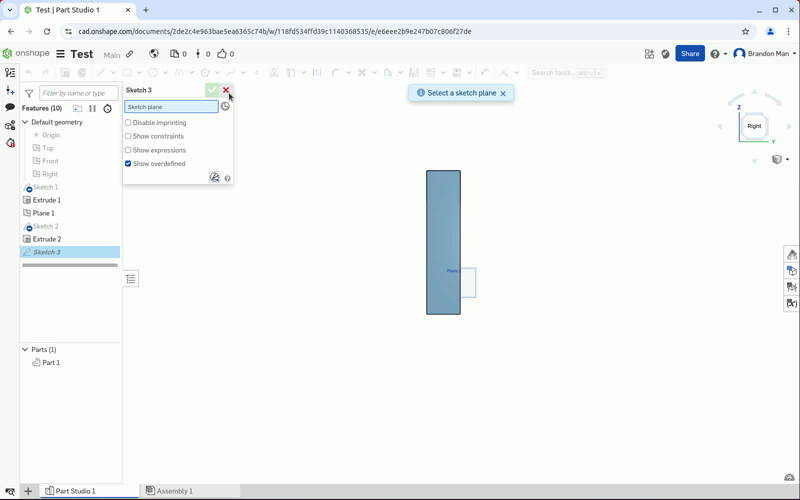
mouse_move(73, 215)
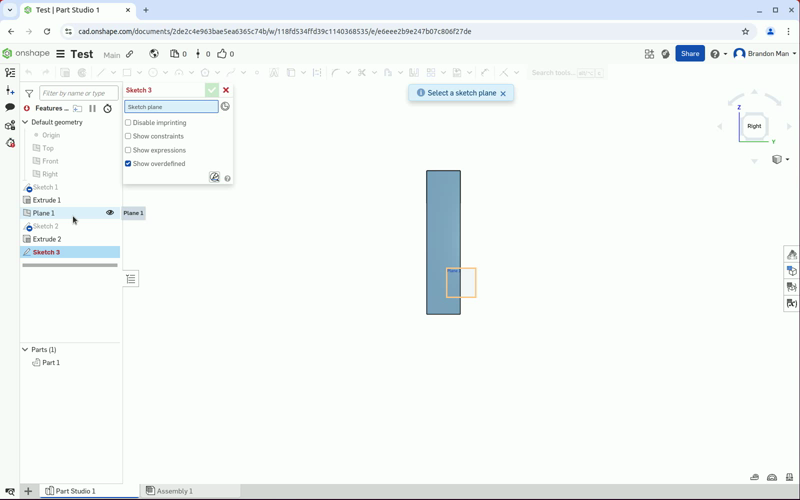
click(73, 215)
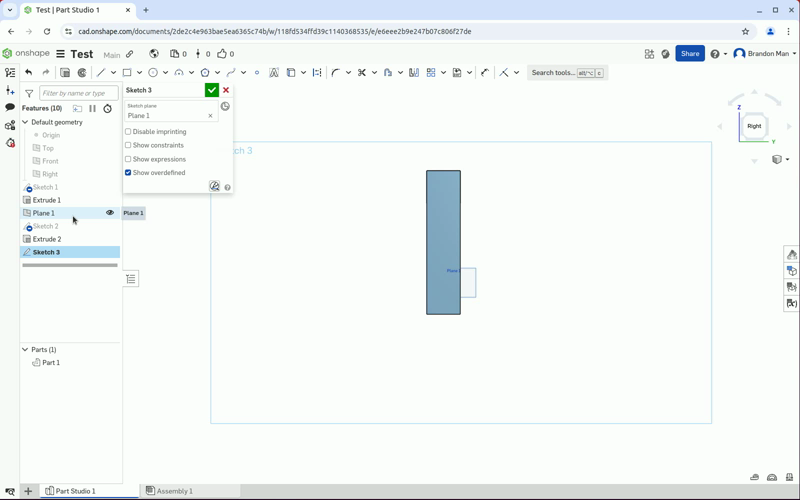
mouse_move(73, 352)
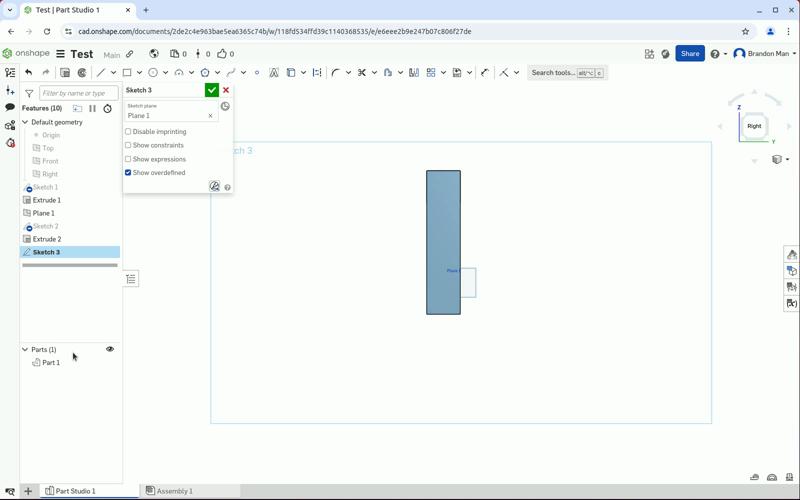
key(y)
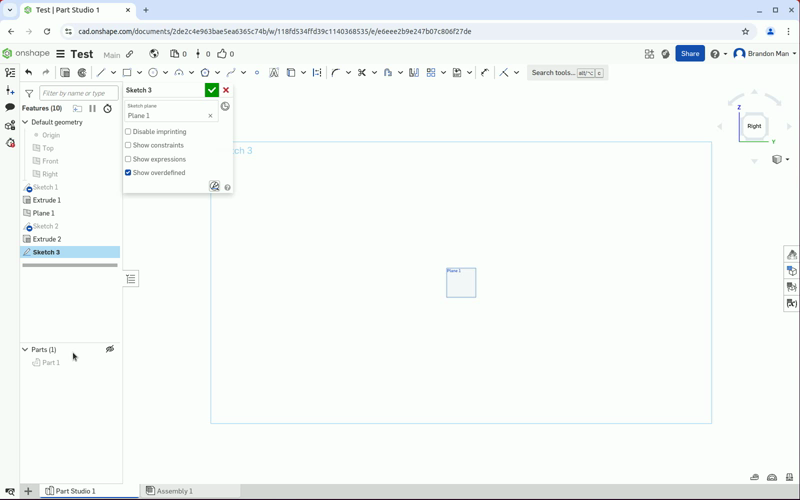
key(l)
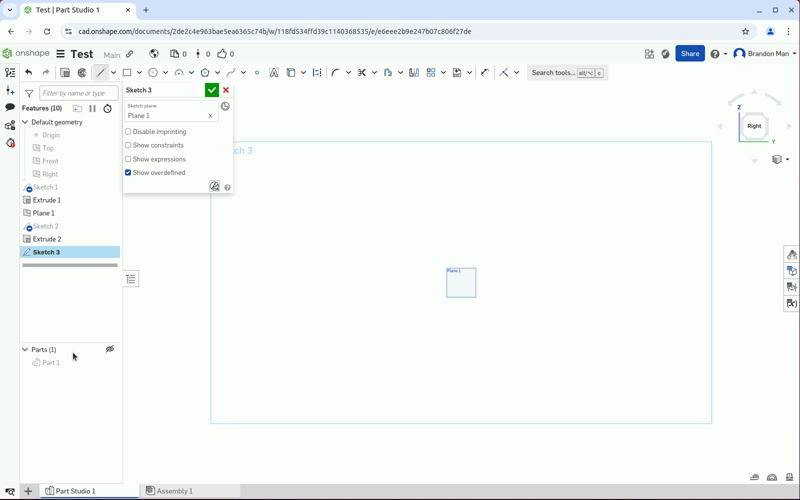
key_down(shift)
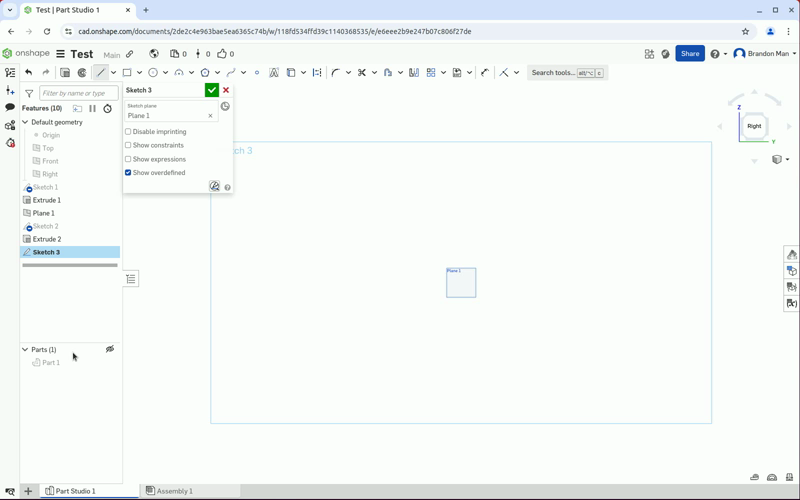
mouse_move(426, 314)
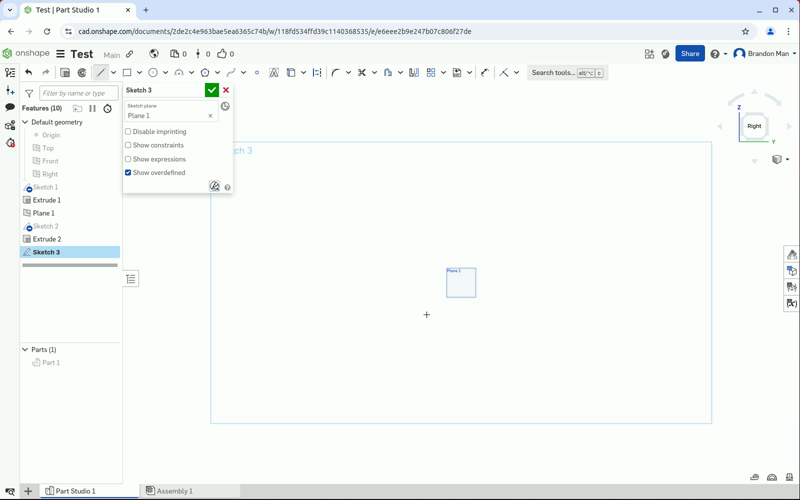
click(426, 314)
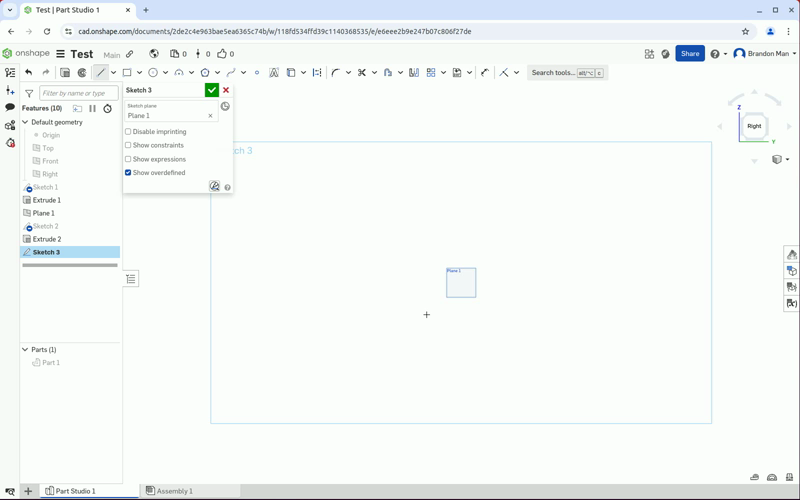
key_up(shift)
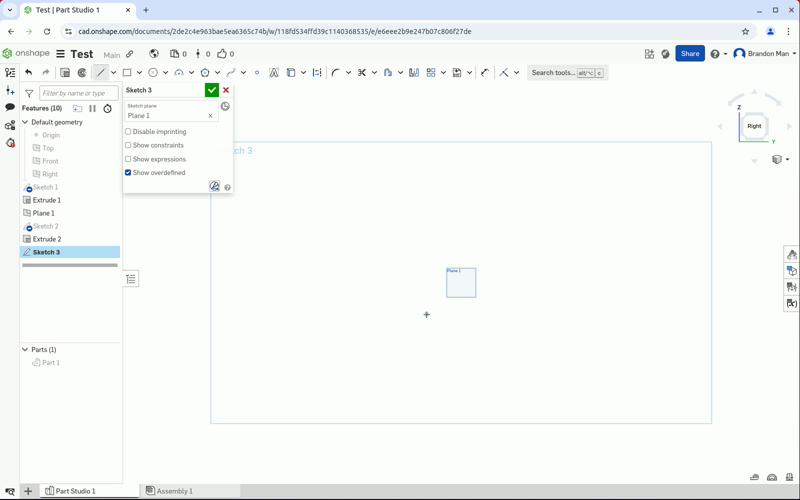
key_down(shift)
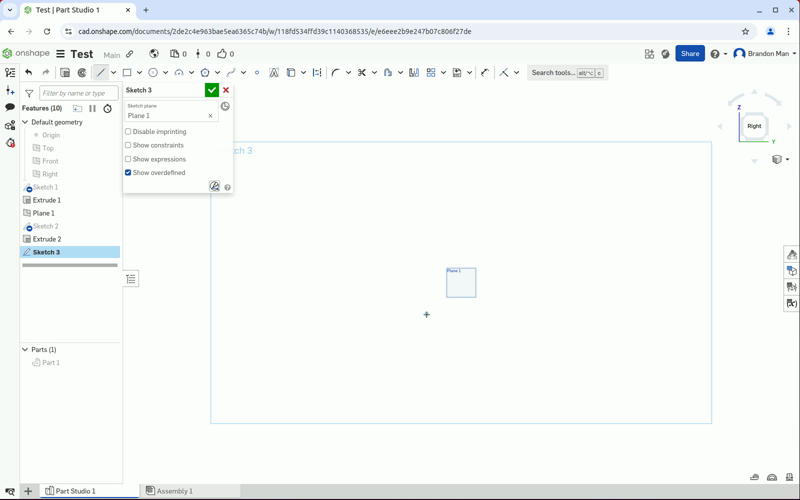
mouse_move(456, 314)
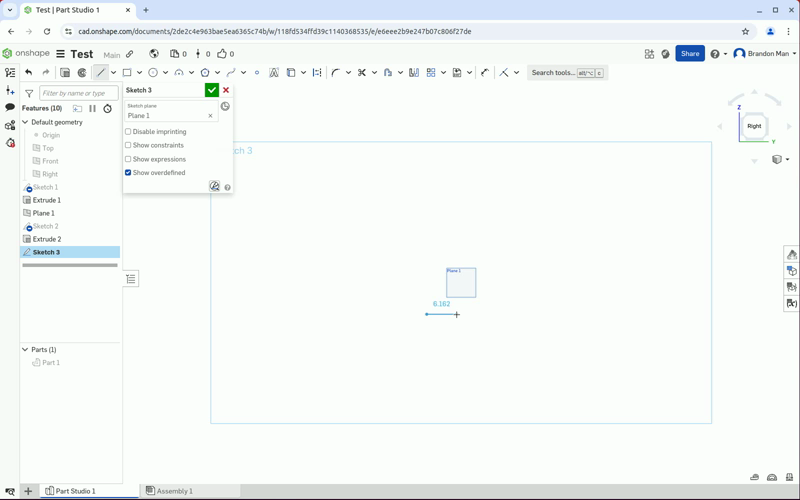
mouse_move(460, 314)
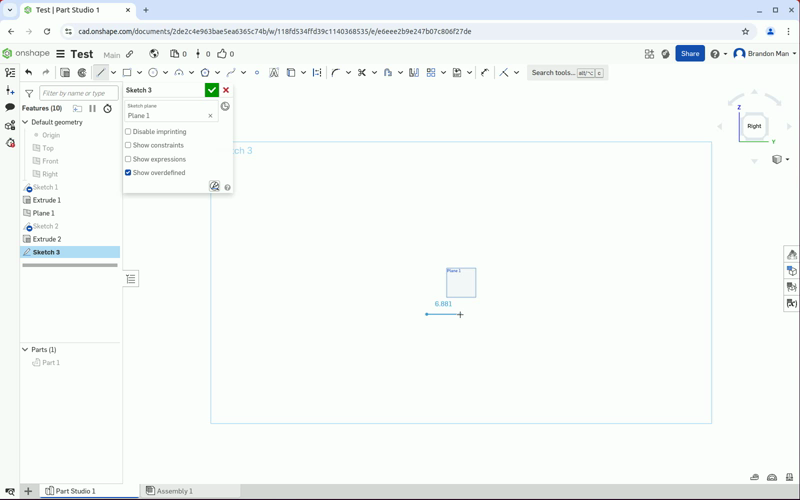
click(460, 314)
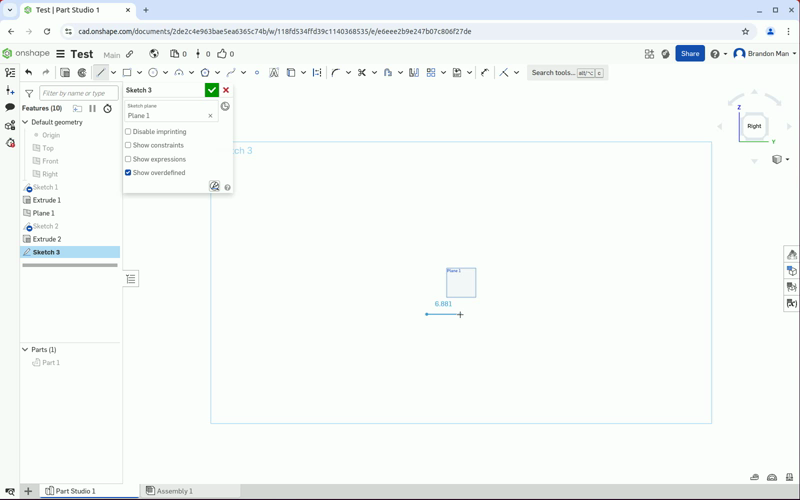
key_up(shift)
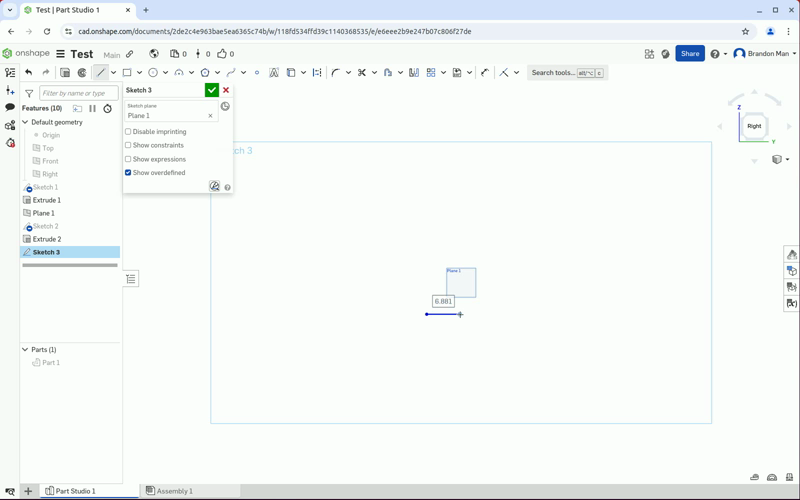
key_down(shift)
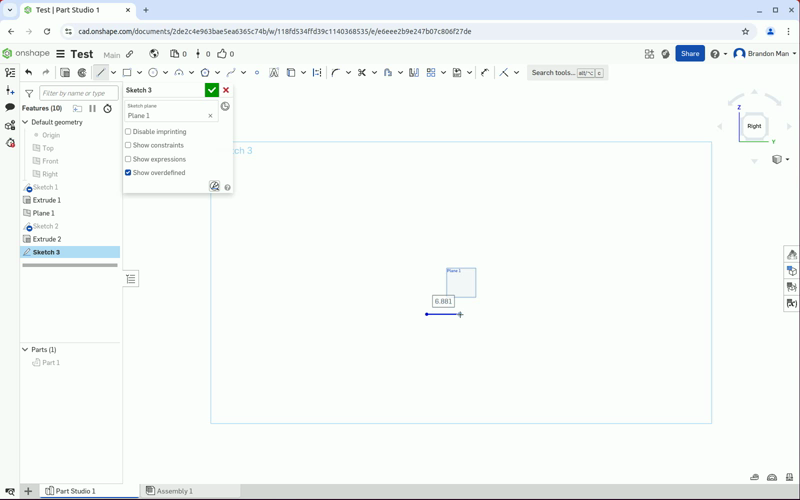
mouse_move(490, 314)
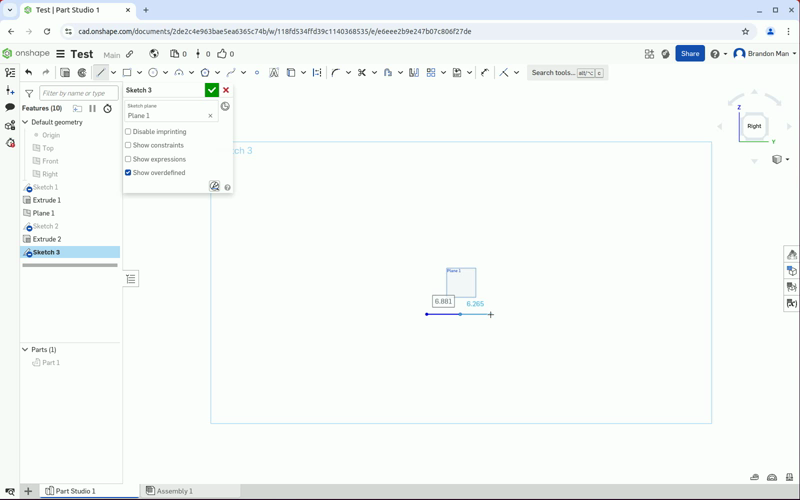
mouse_move(460, 280)
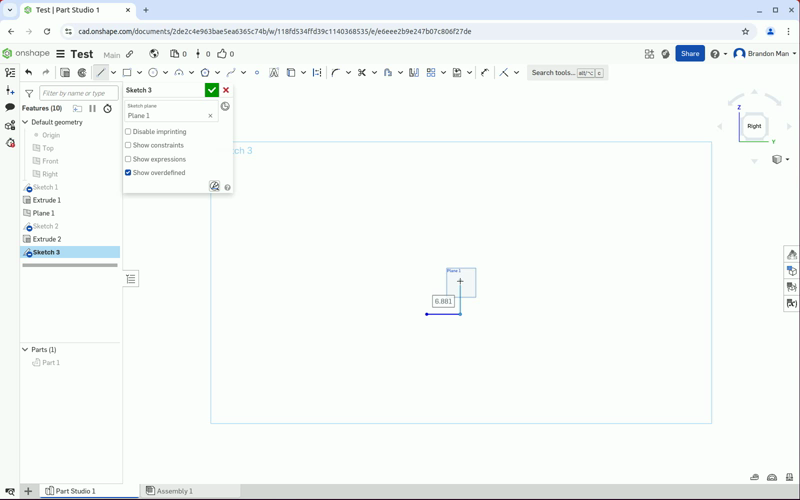
click(460, 280)
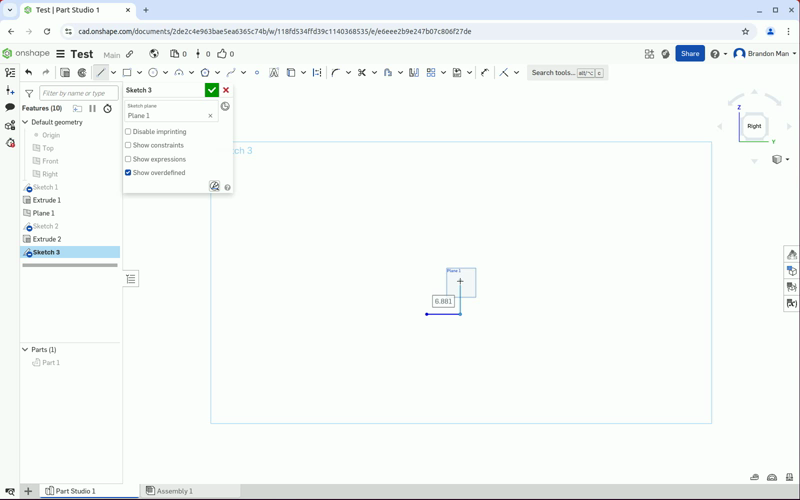
key_up(shift)
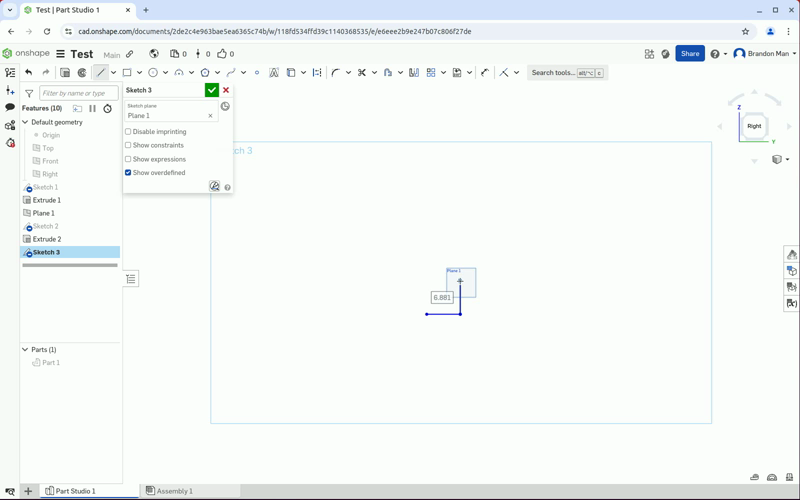
key_down(shift)
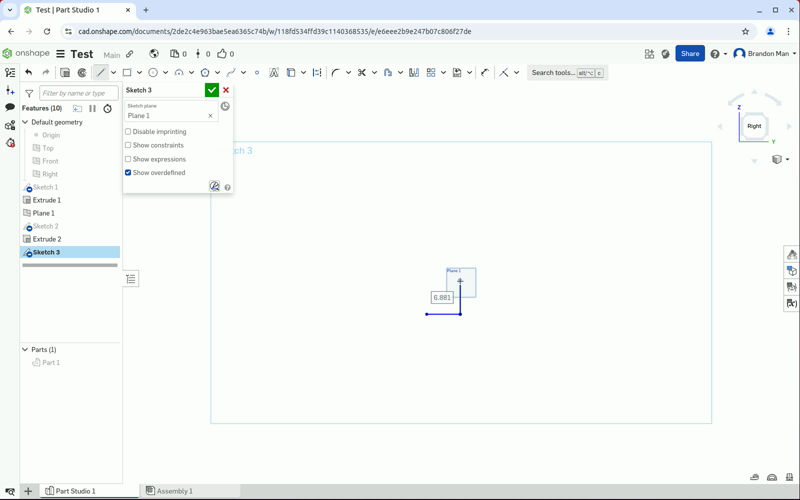
mouse_move(490, 280)
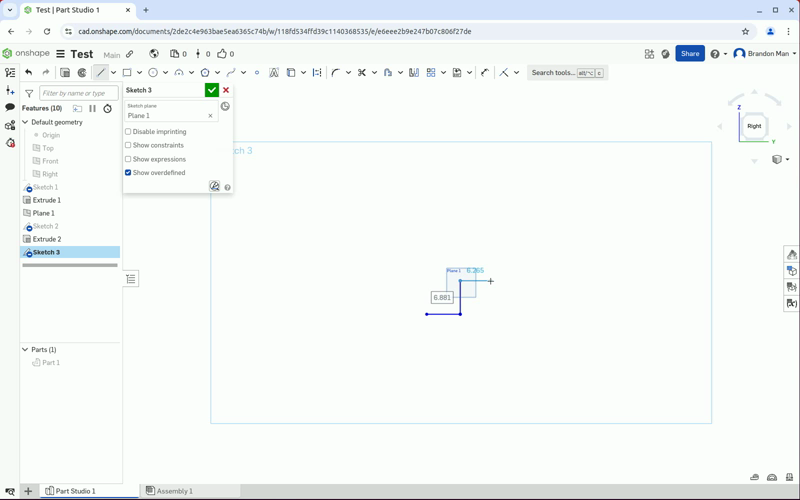
mouse_move(426, 280)
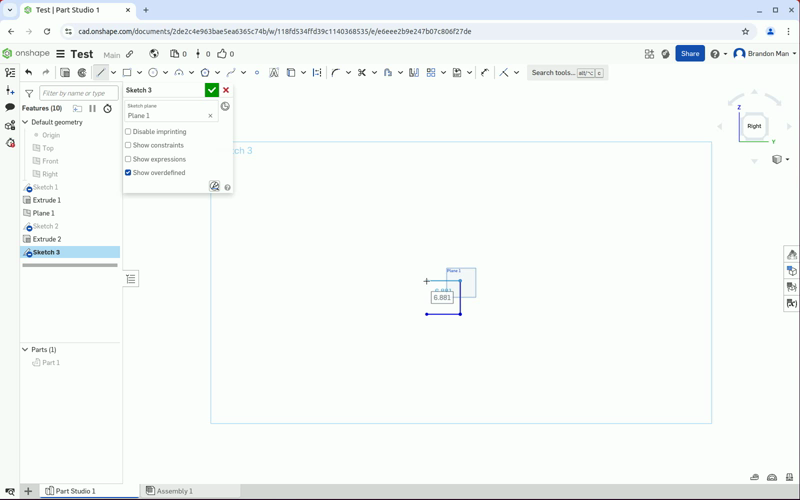
click(426, 280)
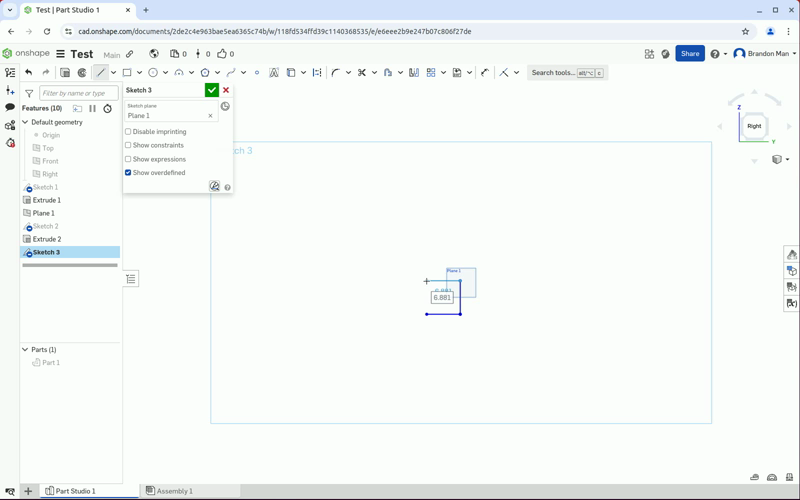
key_up(shift)
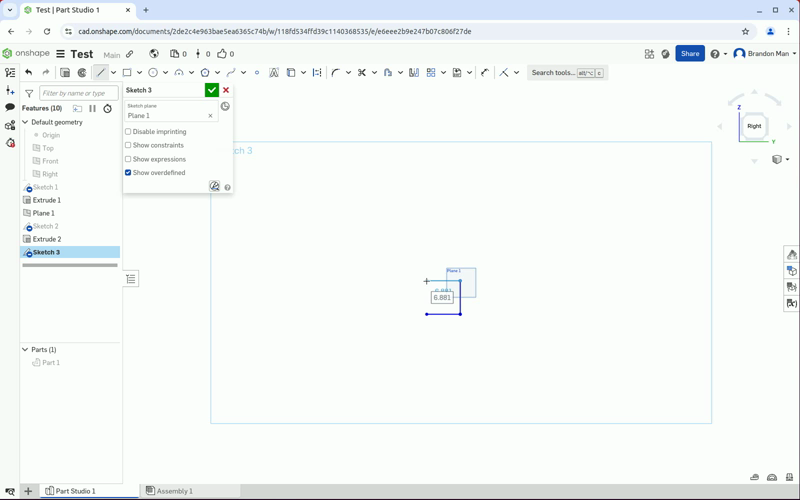
mouse_move(456, 280)
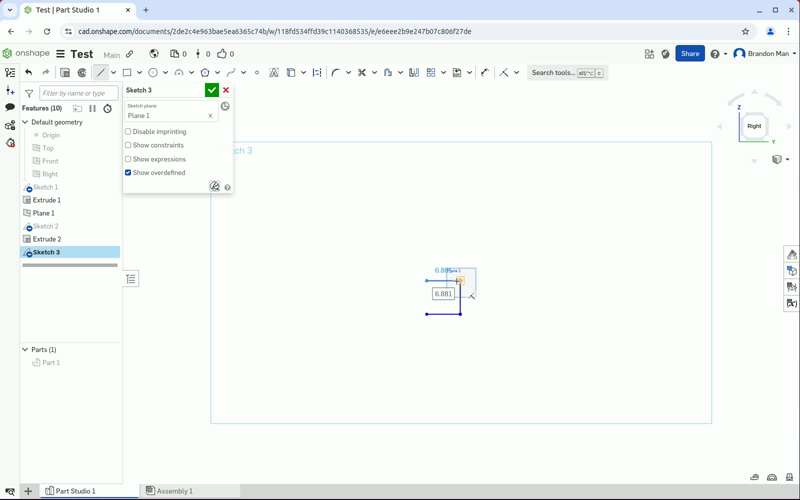
key_down(shift)
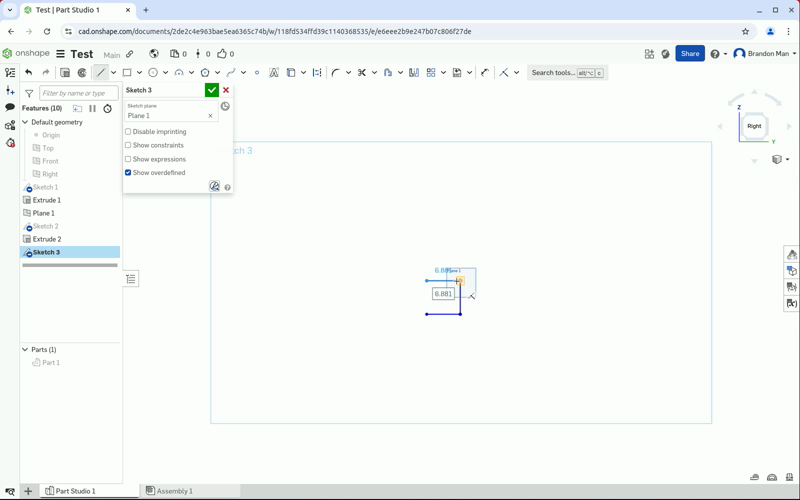
mouse_move(426, 314)
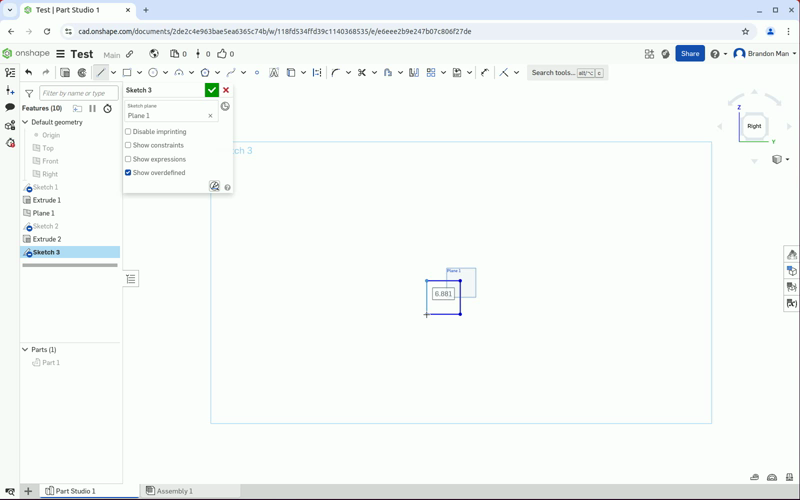
key_up(shift)
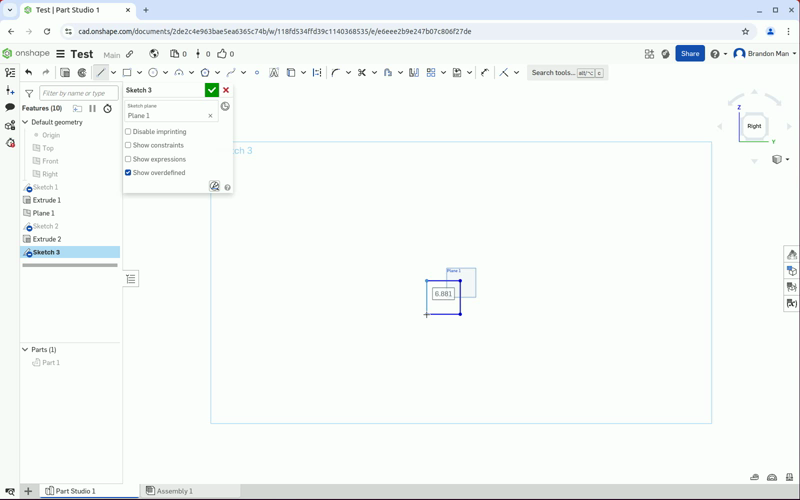
click(426, 314)
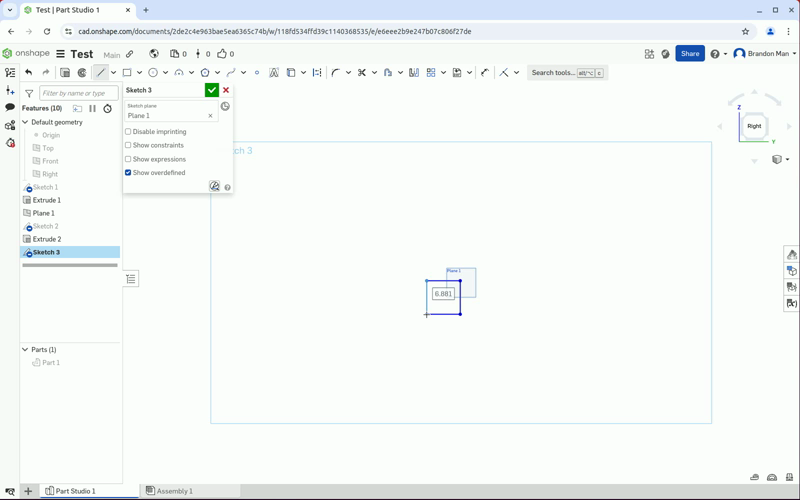
key(esc)
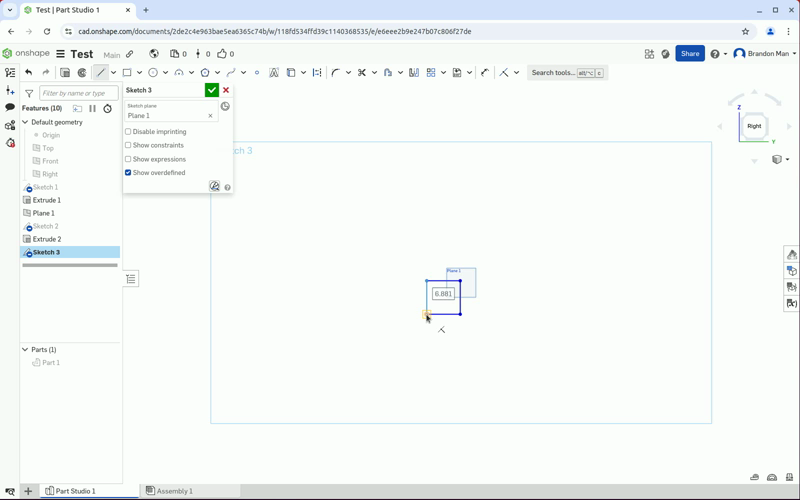
mouse_move(439, 311)
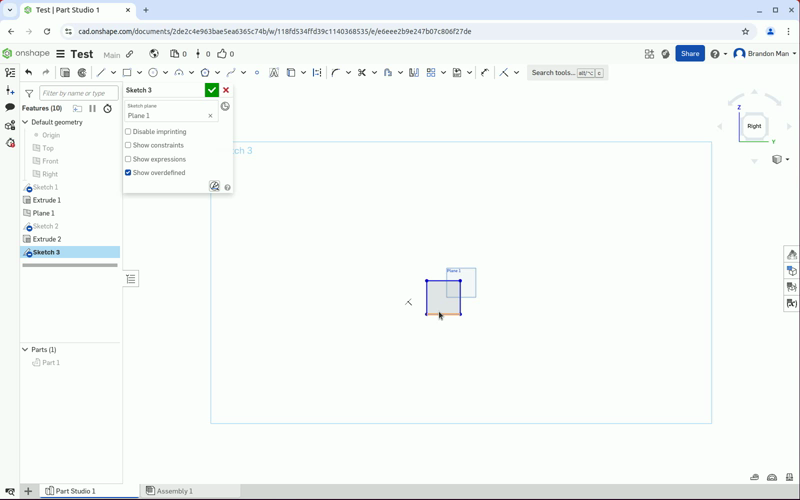
scroll(6)
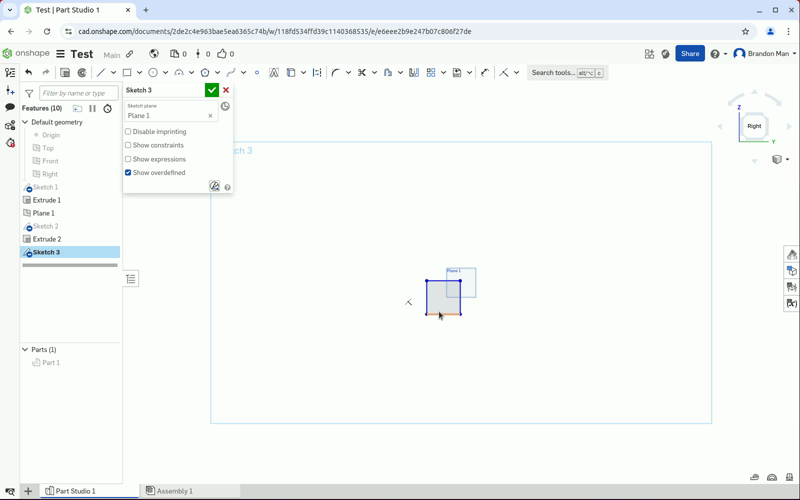
scroll(6)
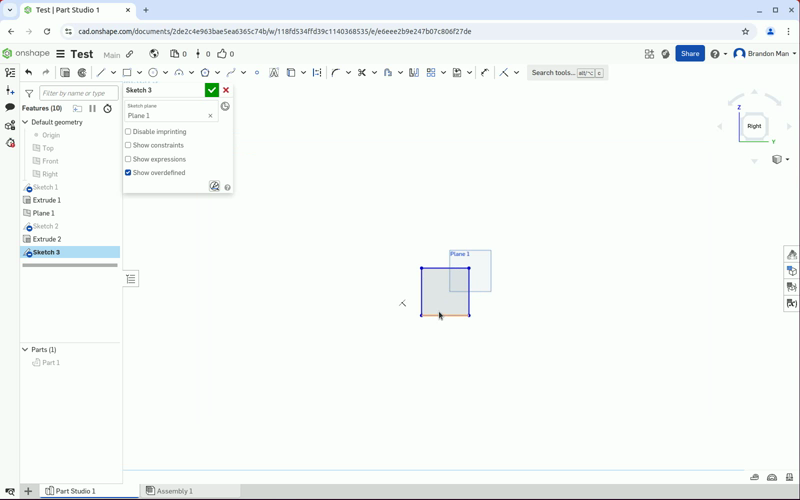
scroll(6)
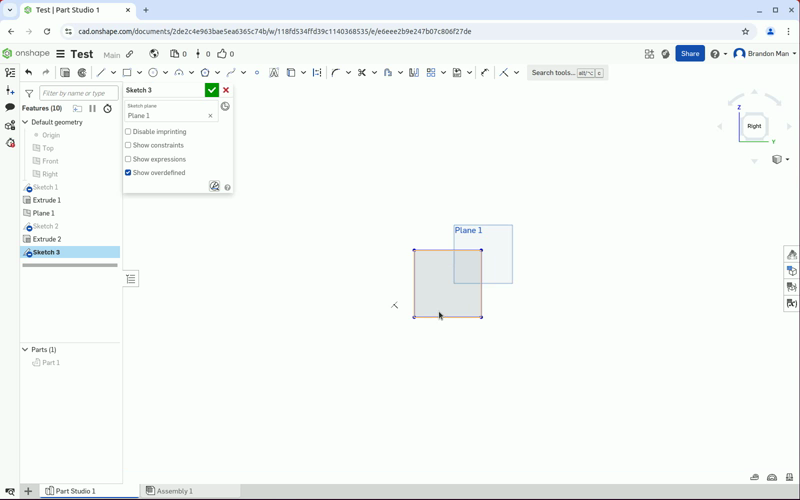
scroll(6)
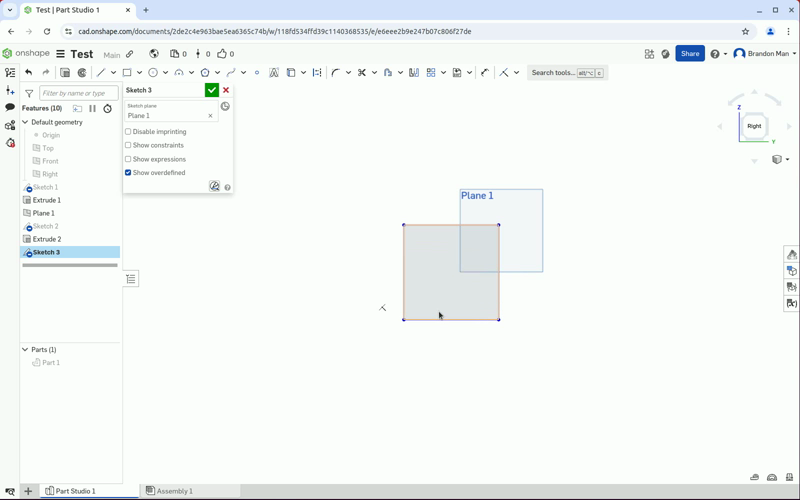
scroll(6)
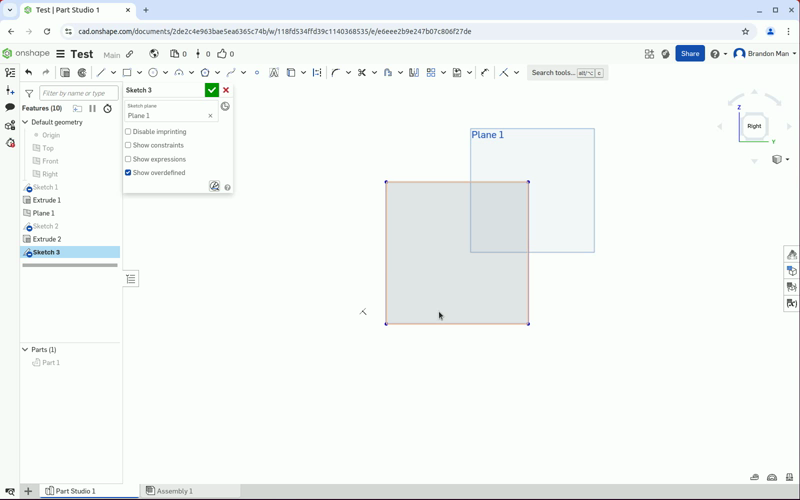
scroll(6)
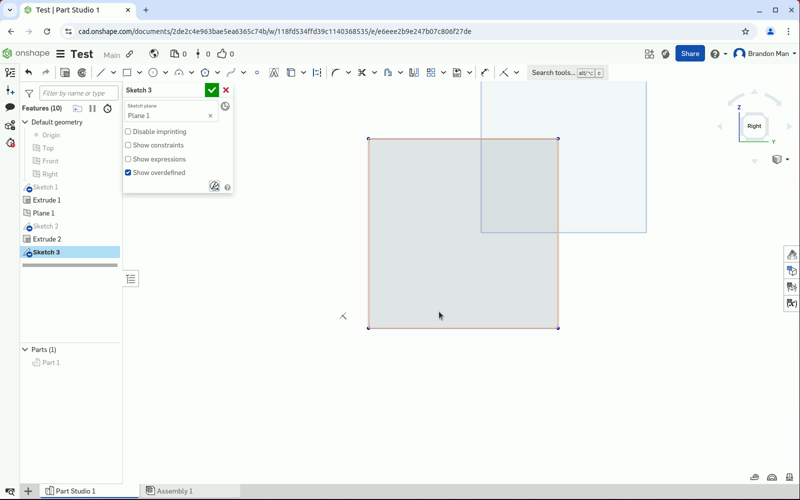
scroll(6)
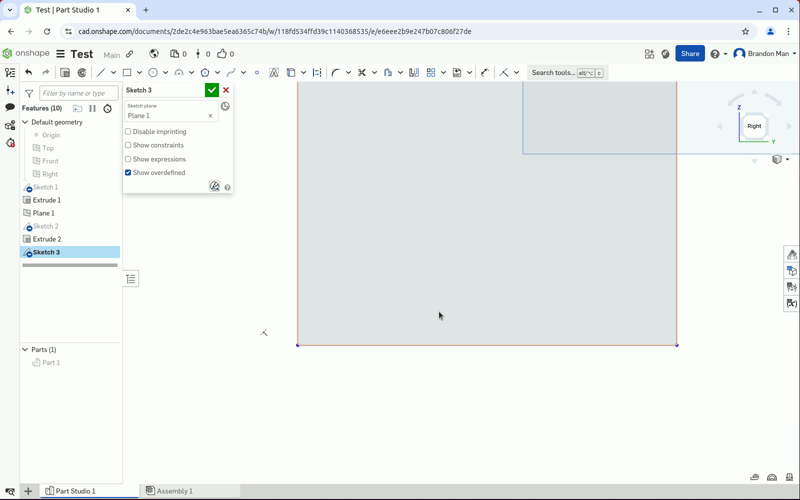
click(439, 311)
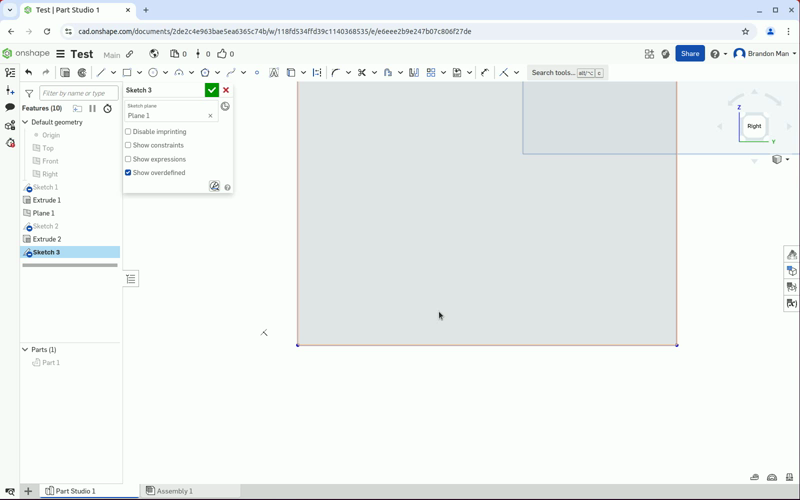
scroll(-6)
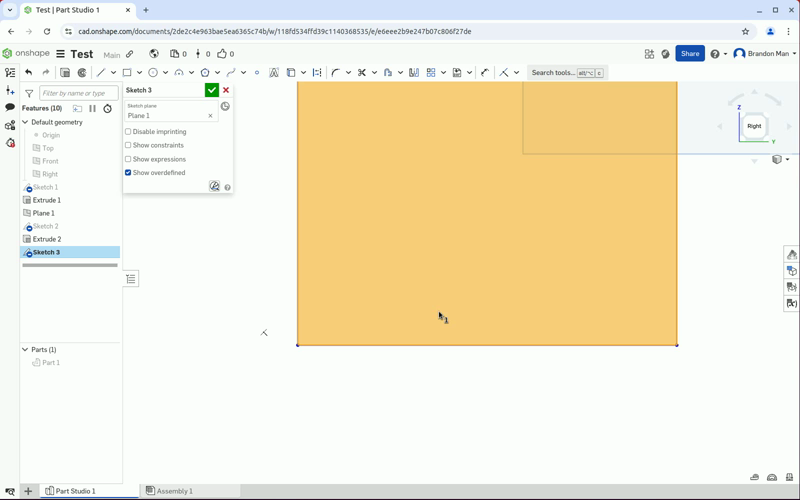
scroll(-6)
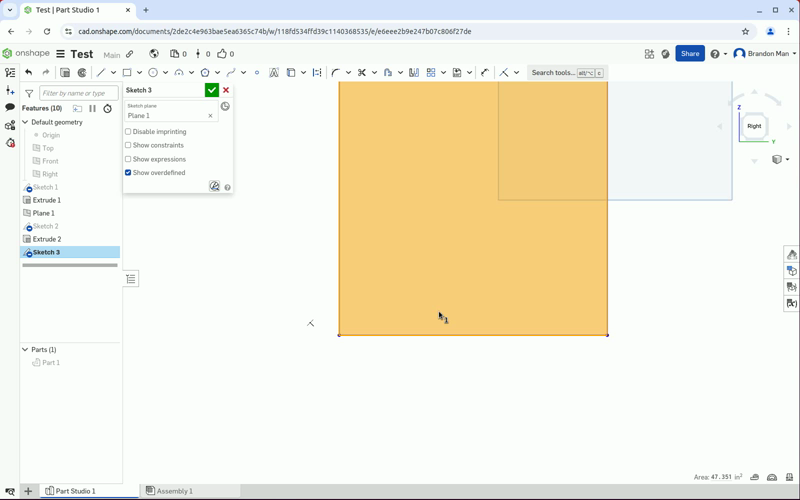
scroll(-6)
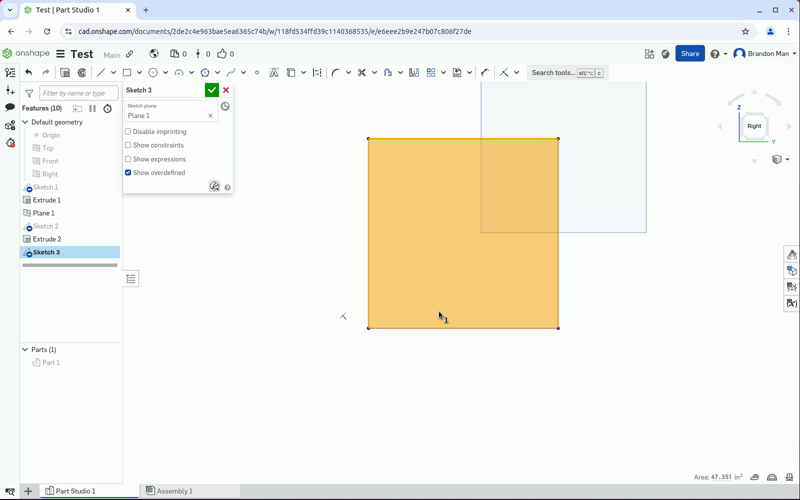
scroll(-6)
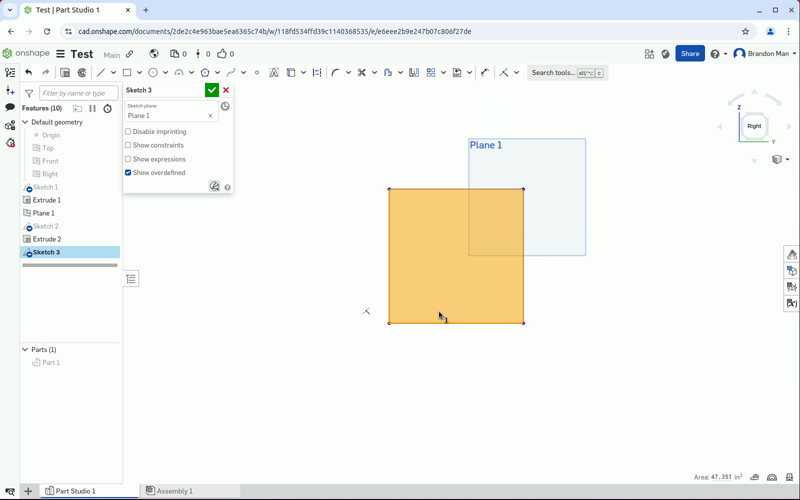
scroll(-6)
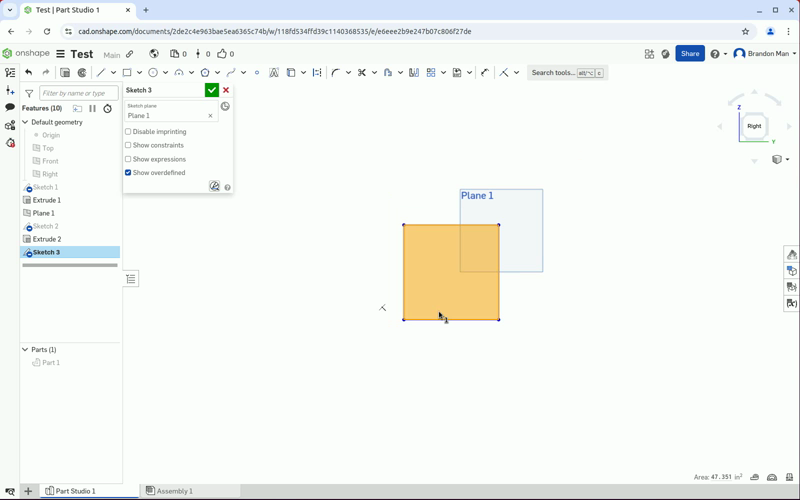
scroll(-6)
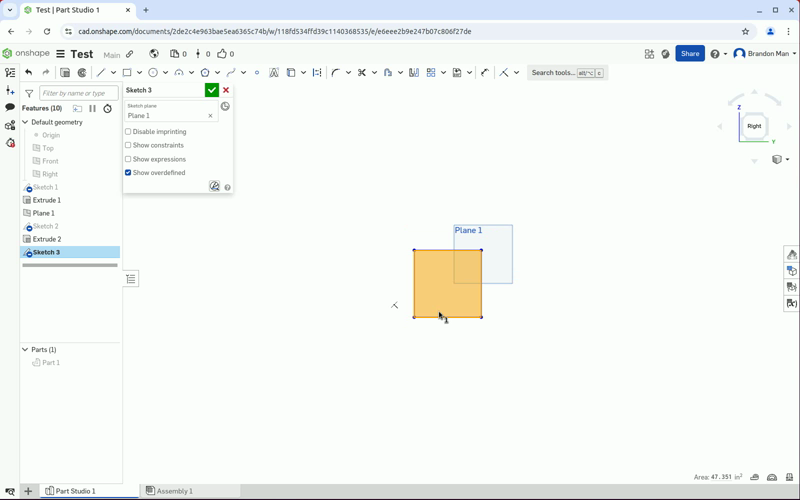
scroll(-6)
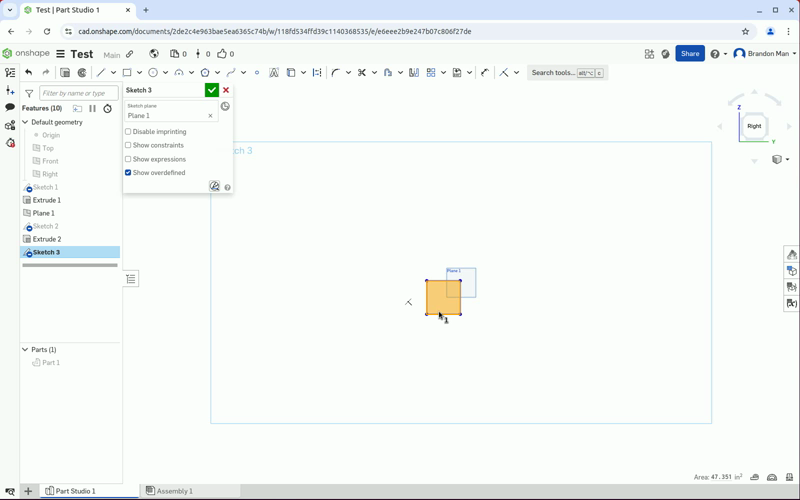
mouse_move(73, 352)
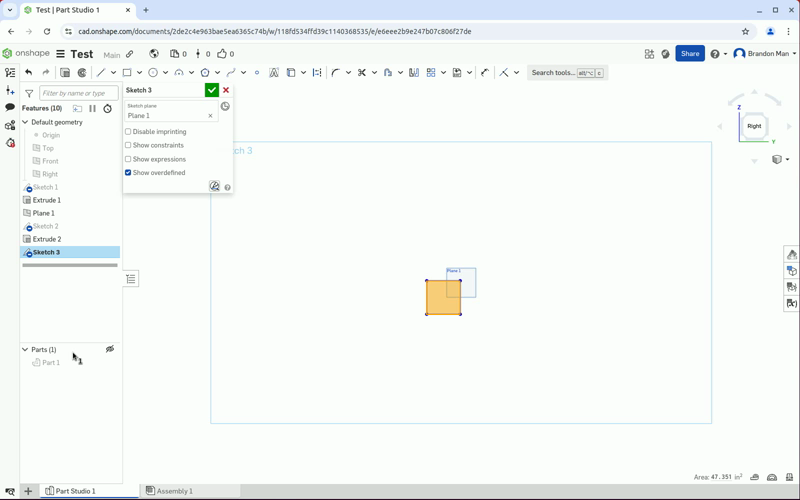
key(shift+y)
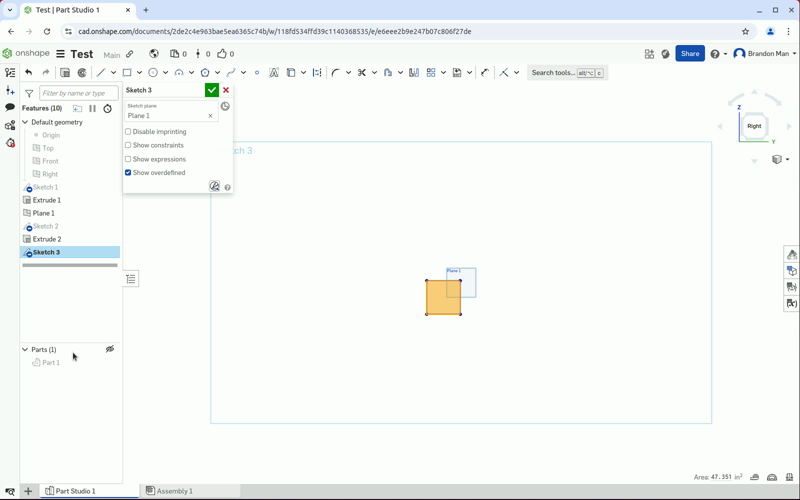
key(shift+e)
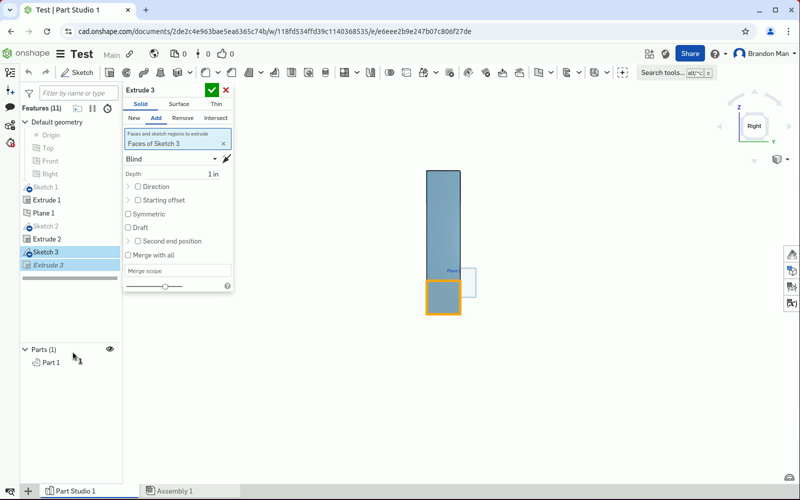
mouse_move(143, 106)
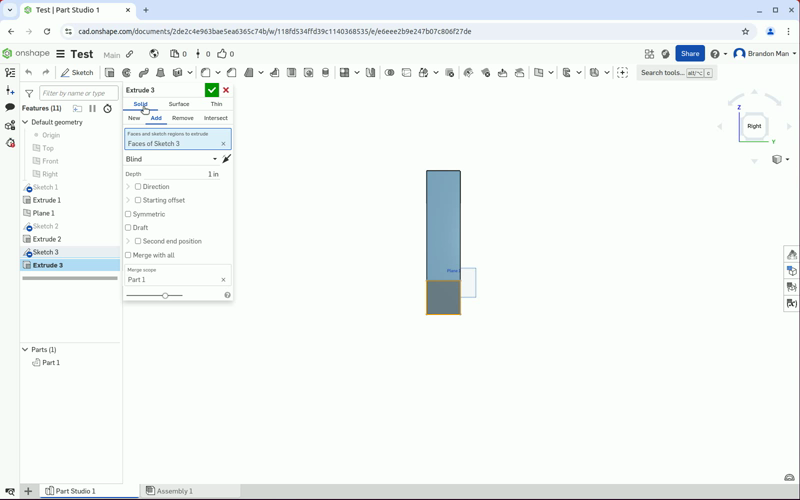
click(143, 106)
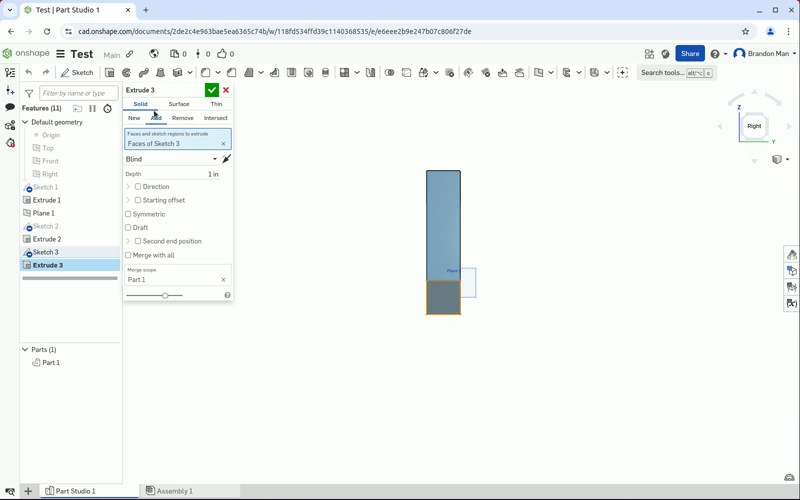
mouse_move(186, 120)
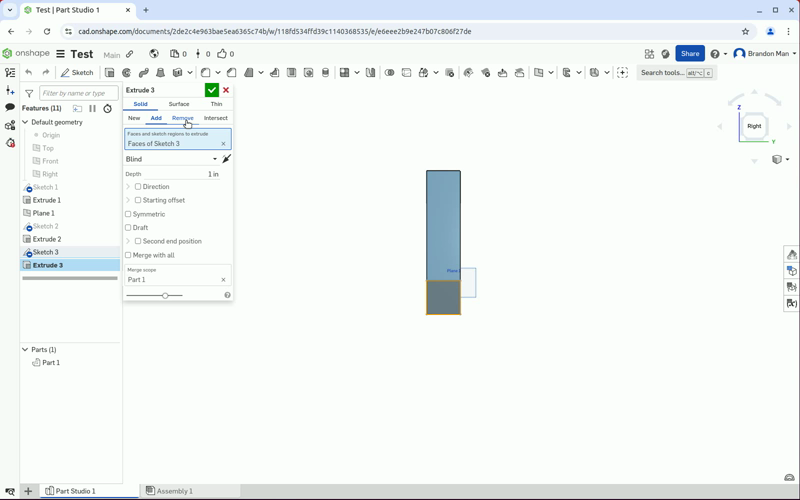
click(186, 120)
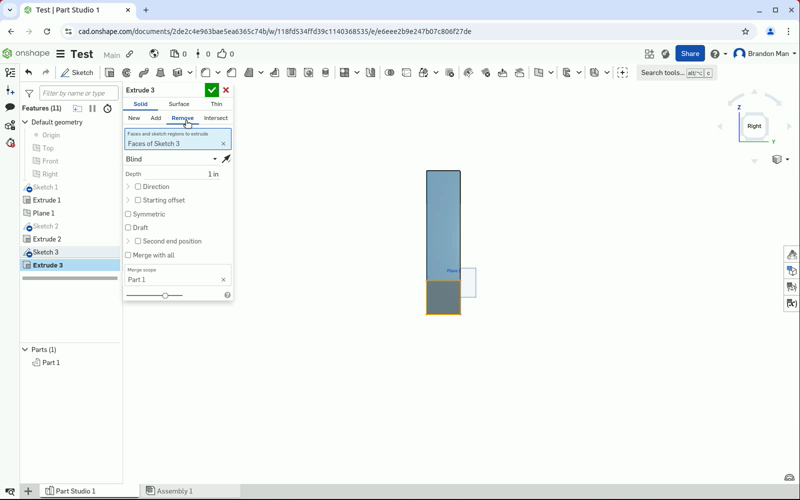
key(tab, 4)
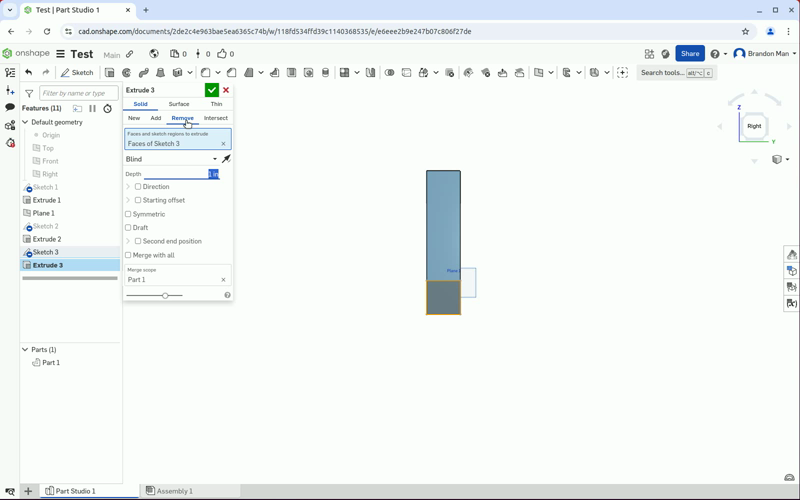
text(1.685)
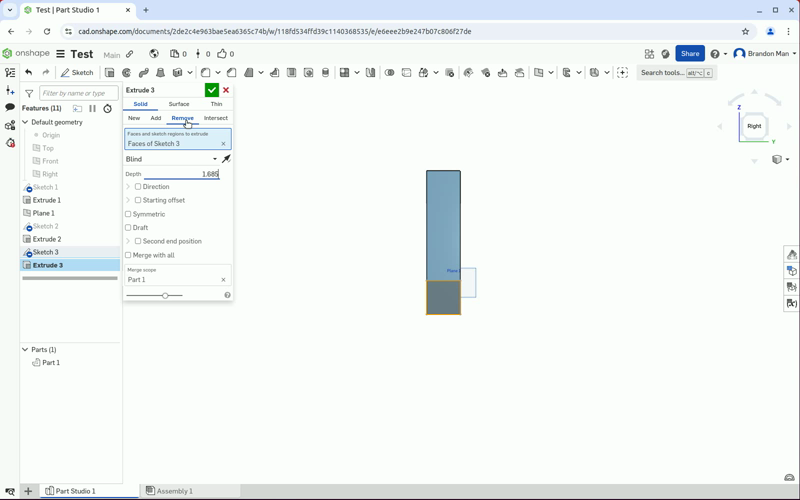
key(tab, 6)
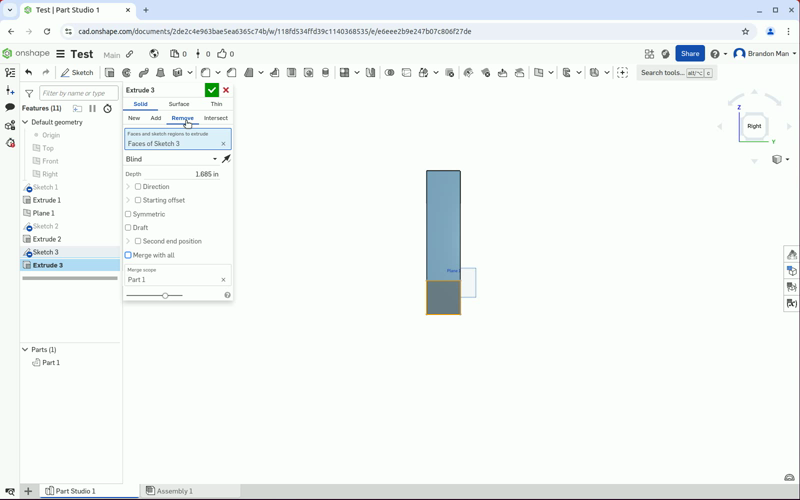
key(space)
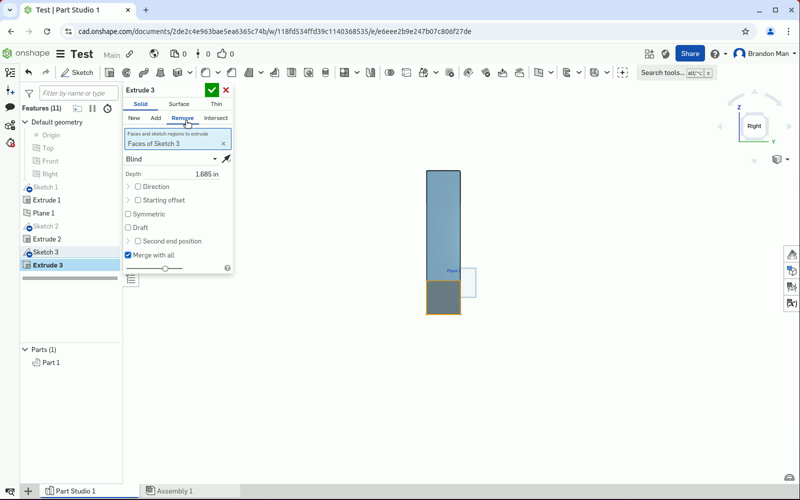
key(enter)
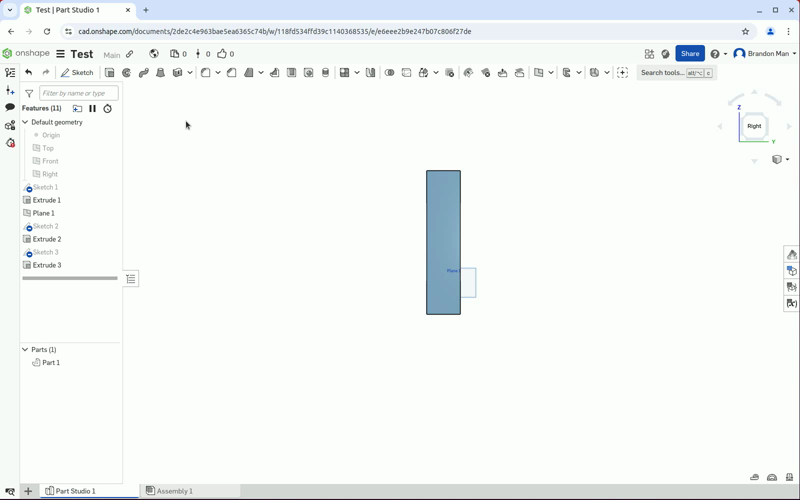
key(shift+h)
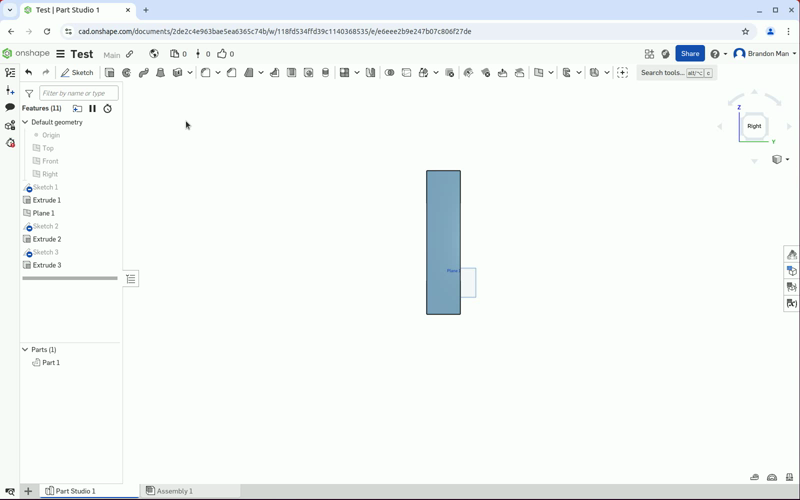
key(shift+h)
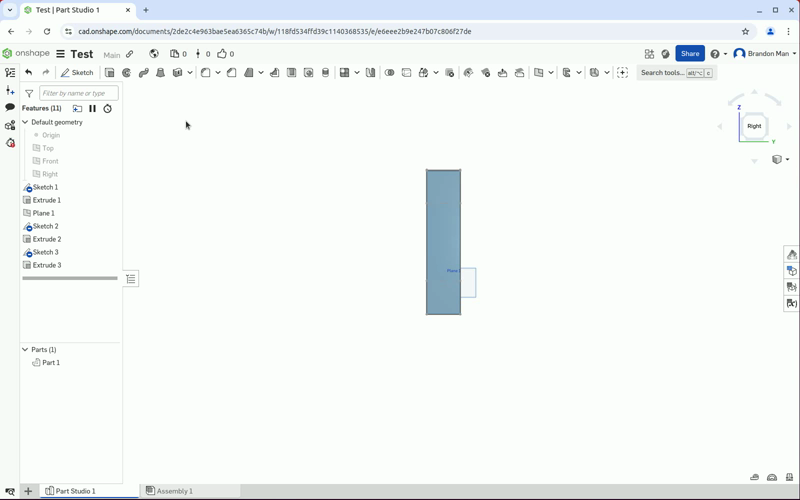
key(shift+7)
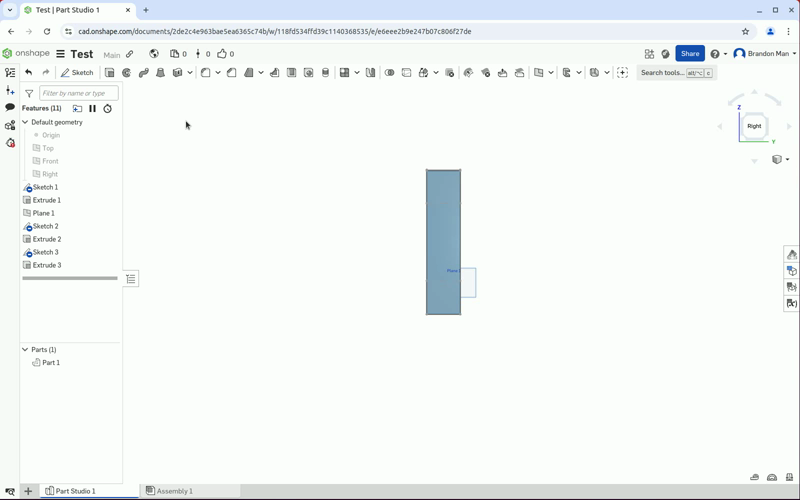
key(right, 2)
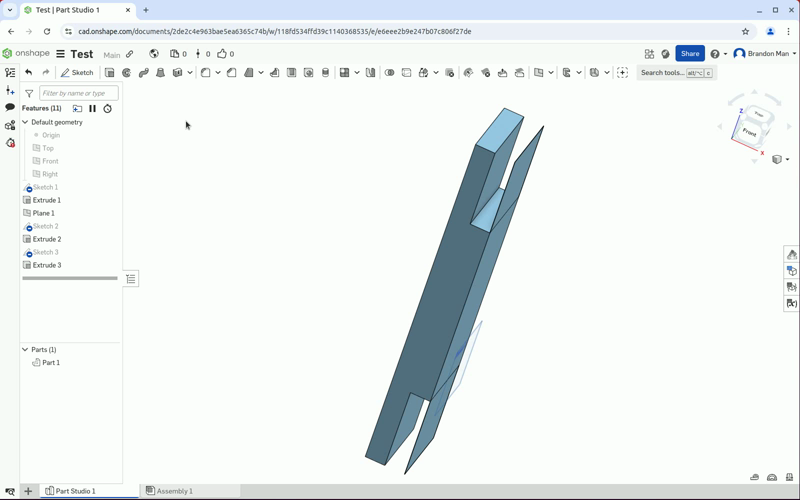
key(down, 2)
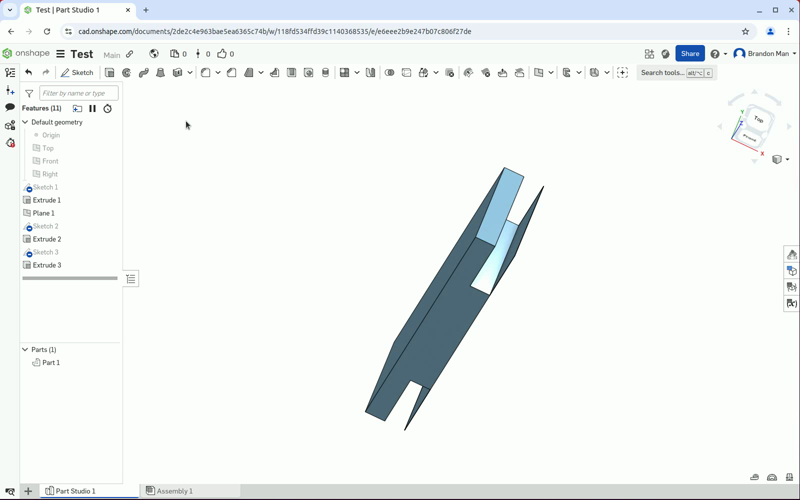
key(up, 2)
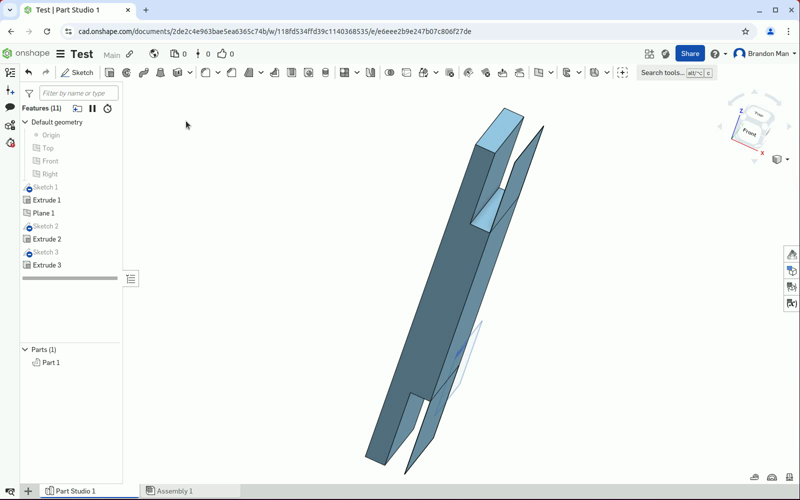
key(left, 2)
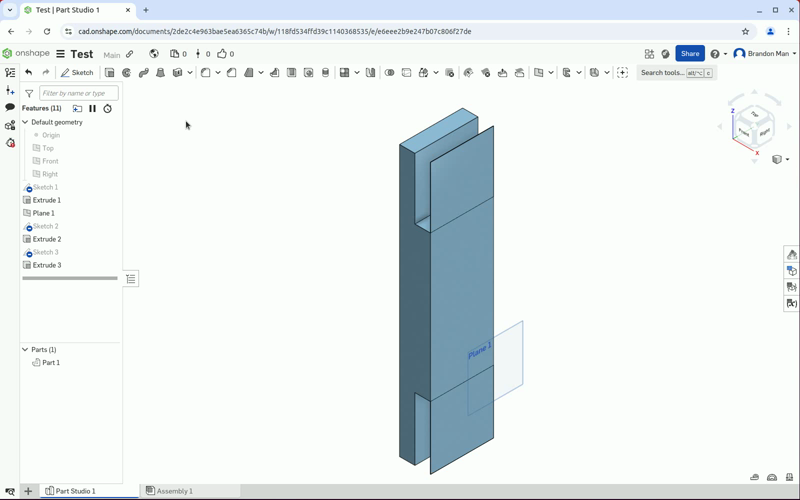
mouse_move(73, 189)
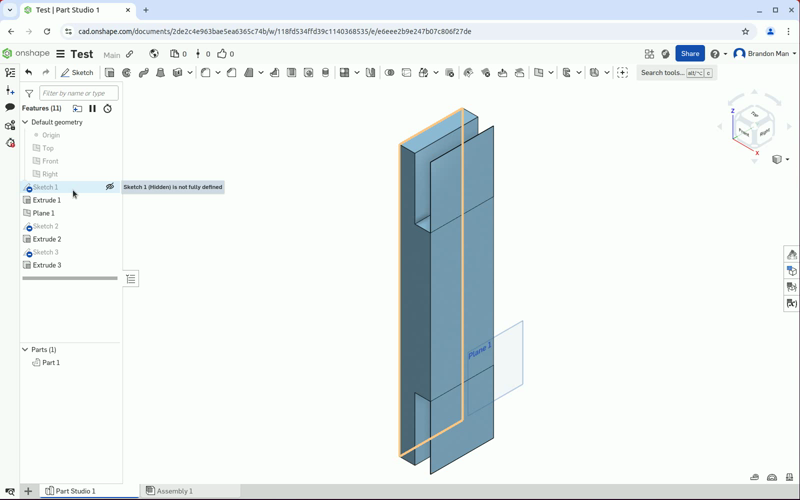
click(73, 189)